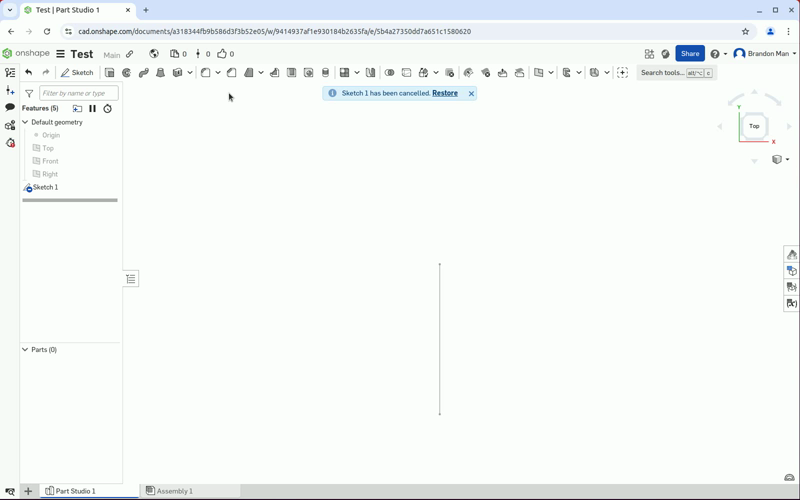
key(shift+h)
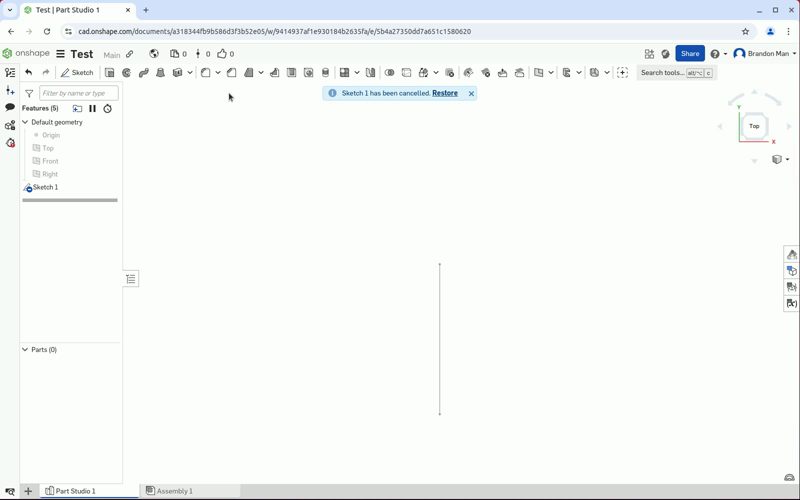
key(shift+s)
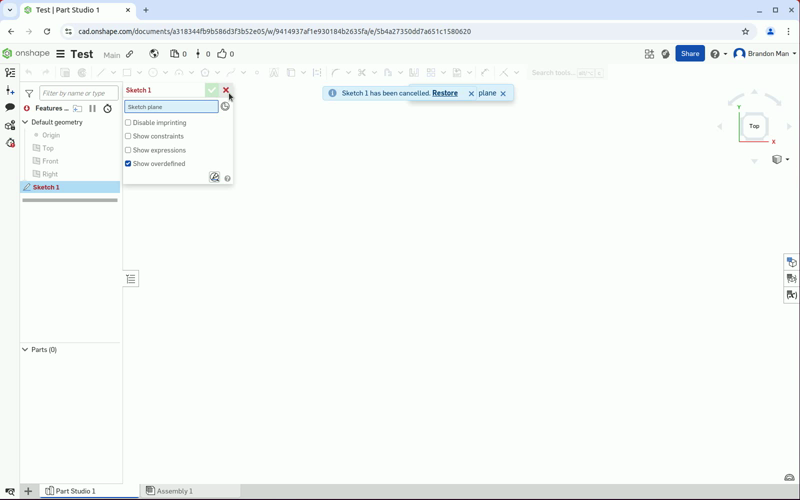
mouse_move(73, 150)
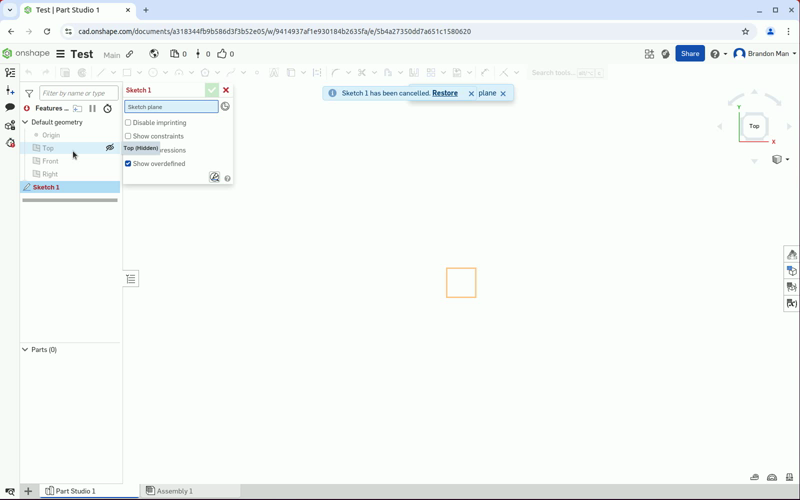
click(73, 150)
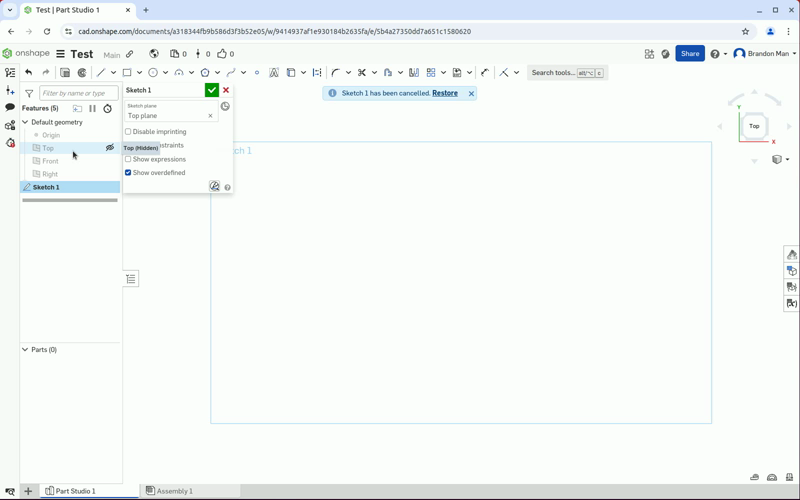
mouse_move(73, 352)
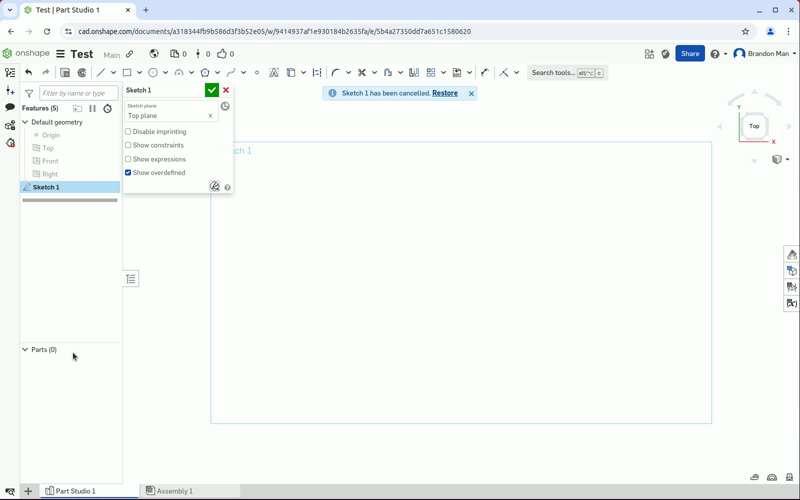
key(y)
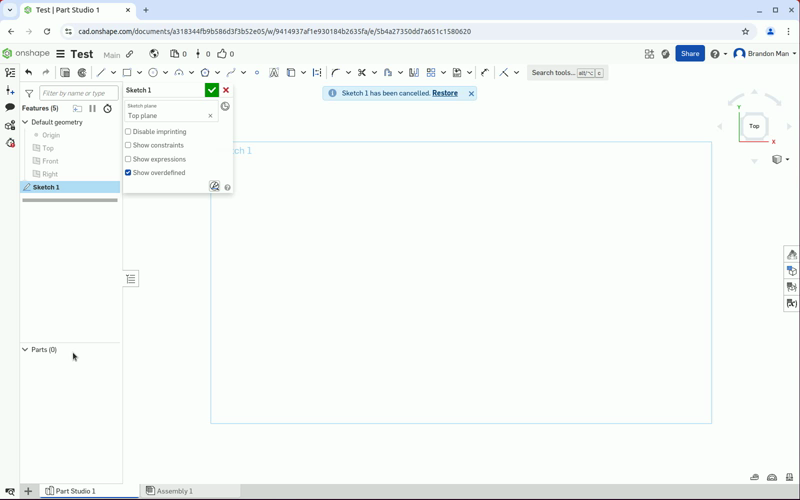
key(l)
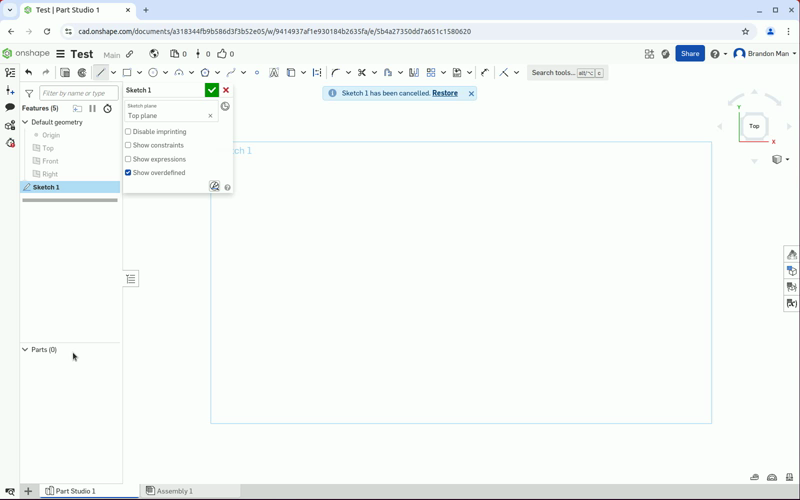
key_down(shift)
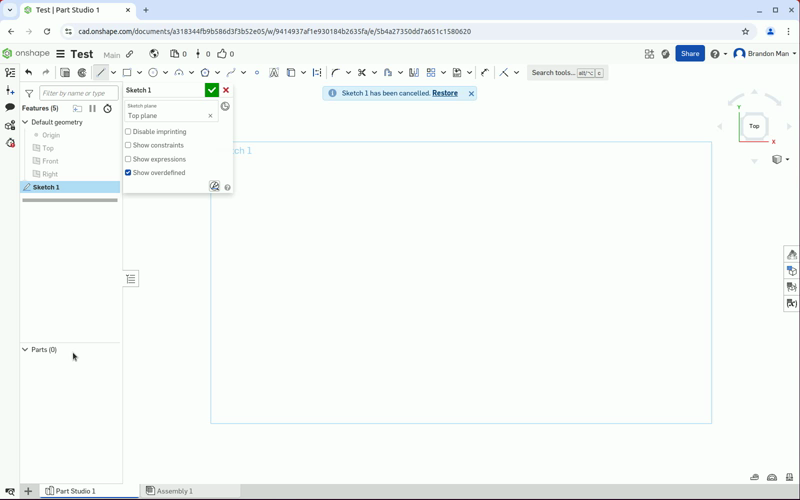
mouse_move(460, 282)
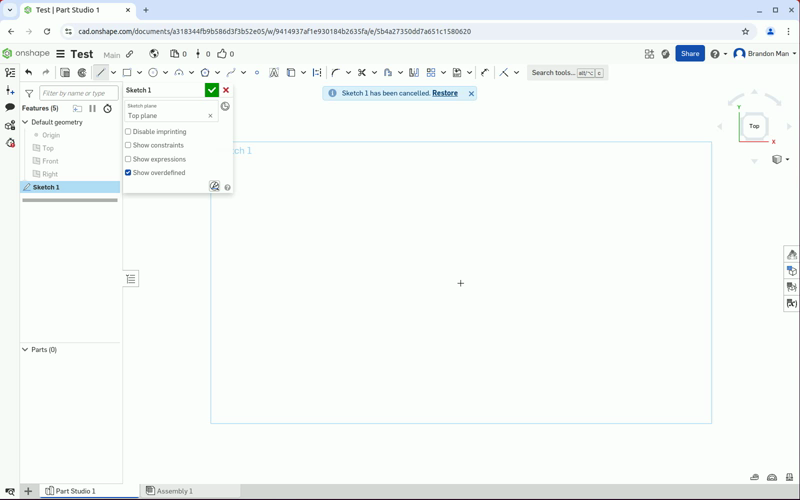
click(460, 282)
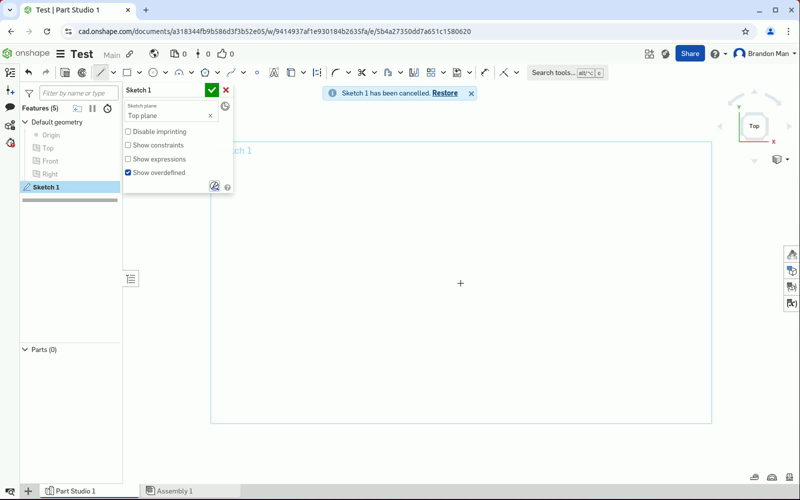
key_up(shift)
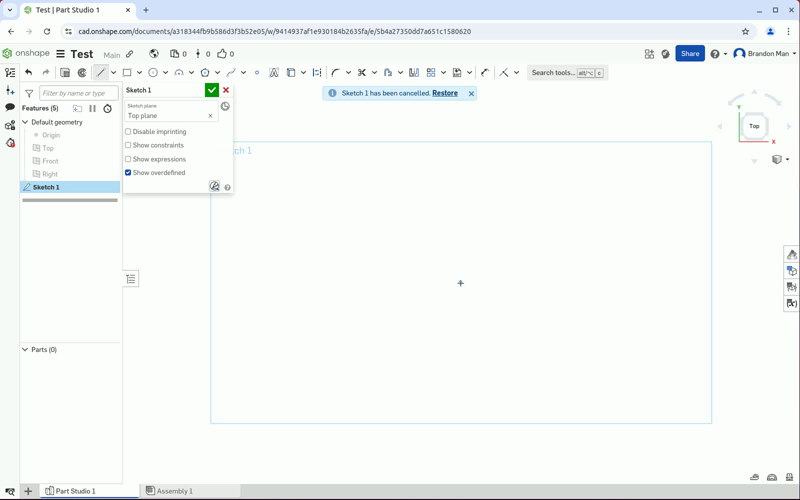
key_down(shift)
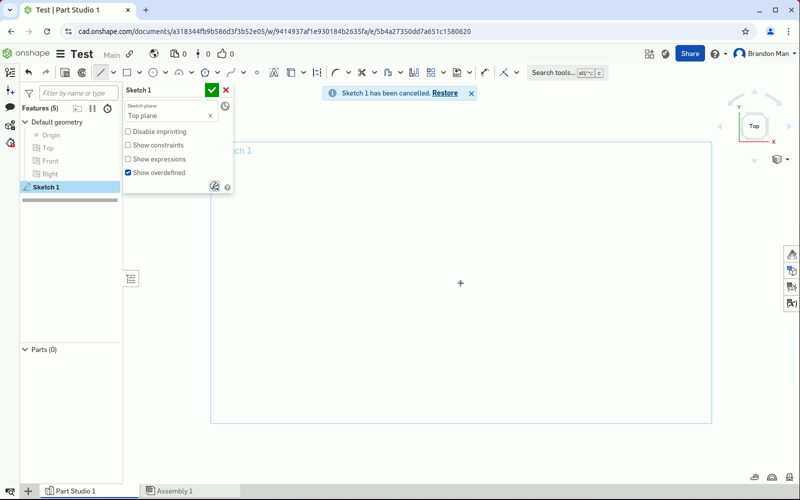
mouse_move(573, 282)
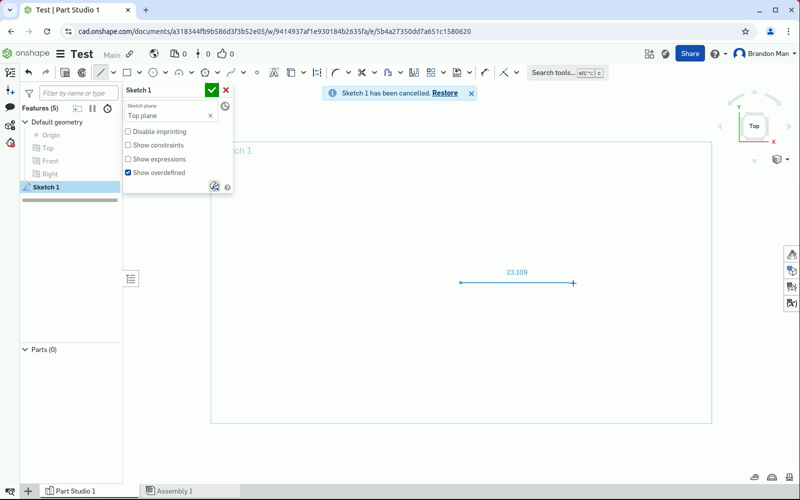
click(573, 282)
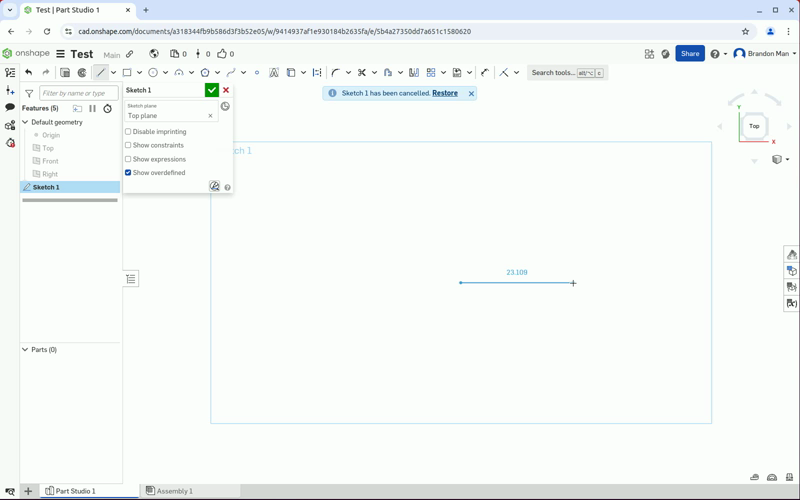
key_up(shift)
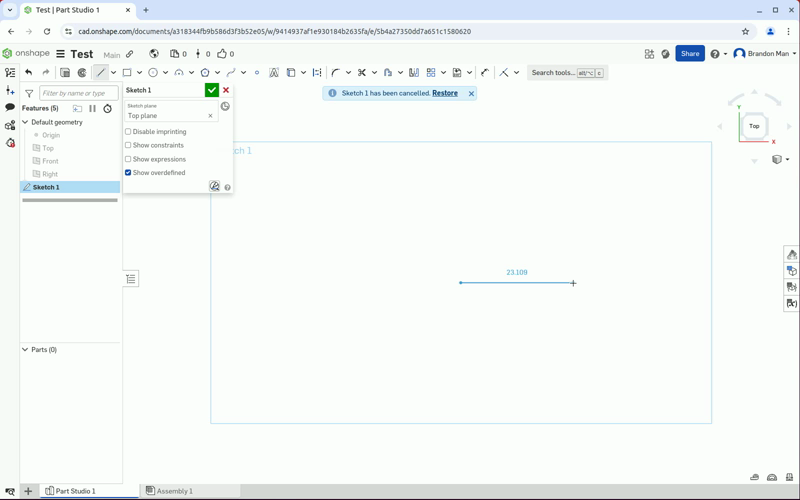
key_down(shift)
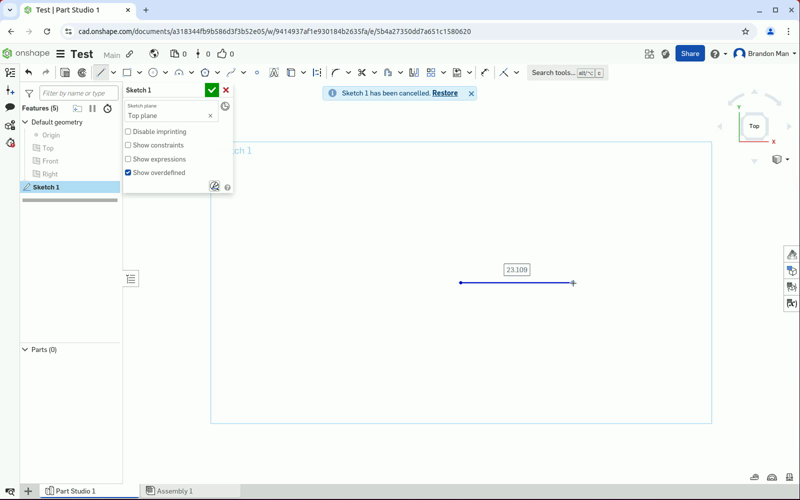
mouse_move(573, 208)
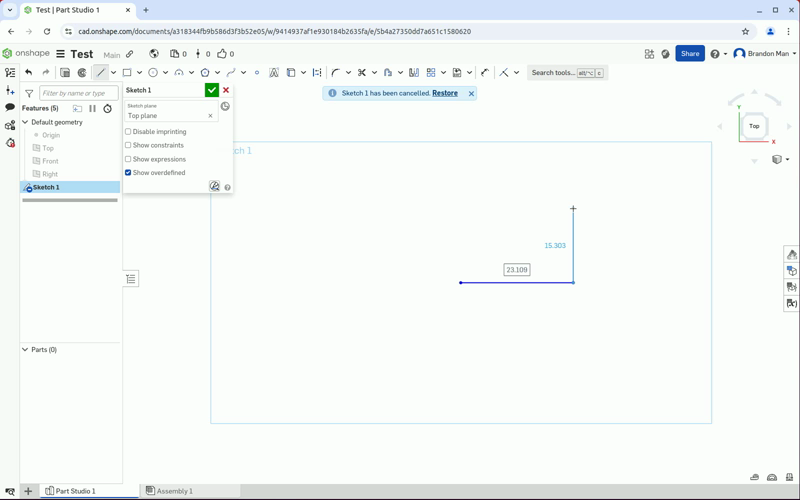
click(573, 208)
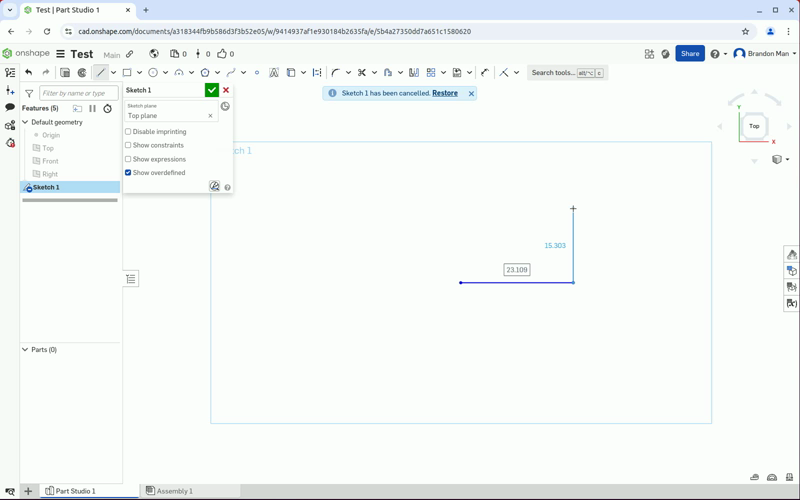
key_up(shift)
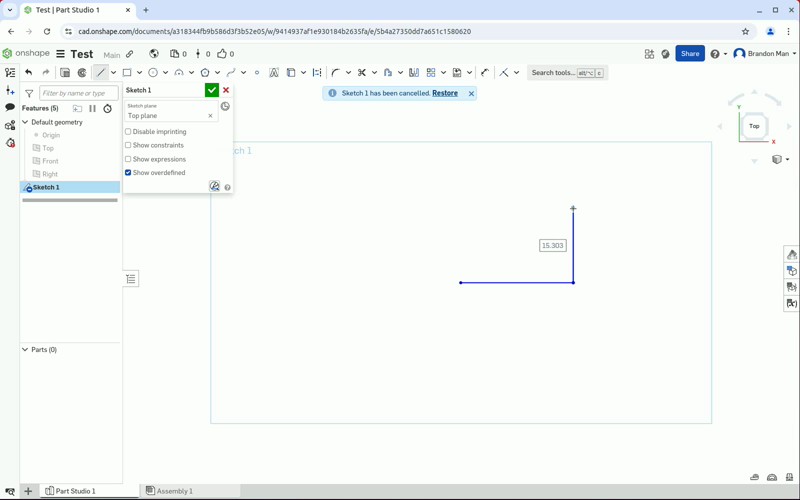
key_down(shift)
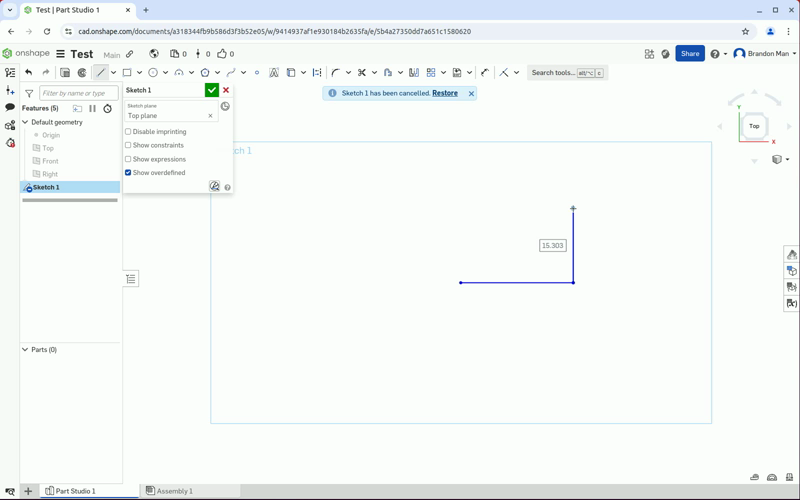
mouse_move(460, 208)
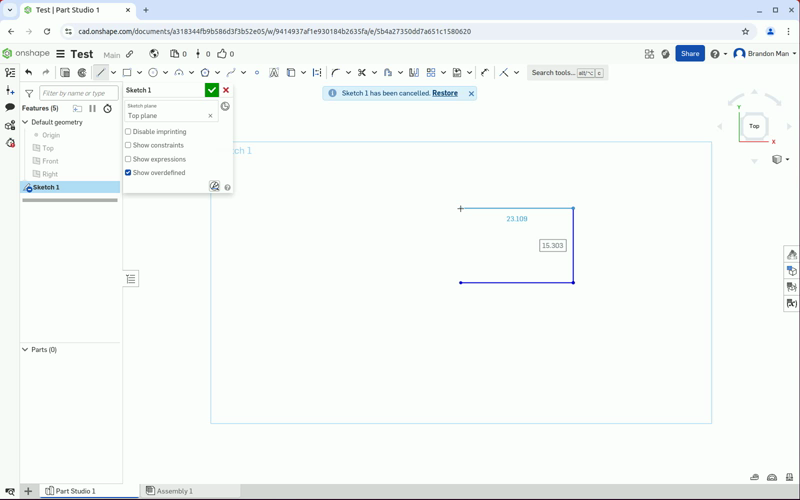
click(460, 208)
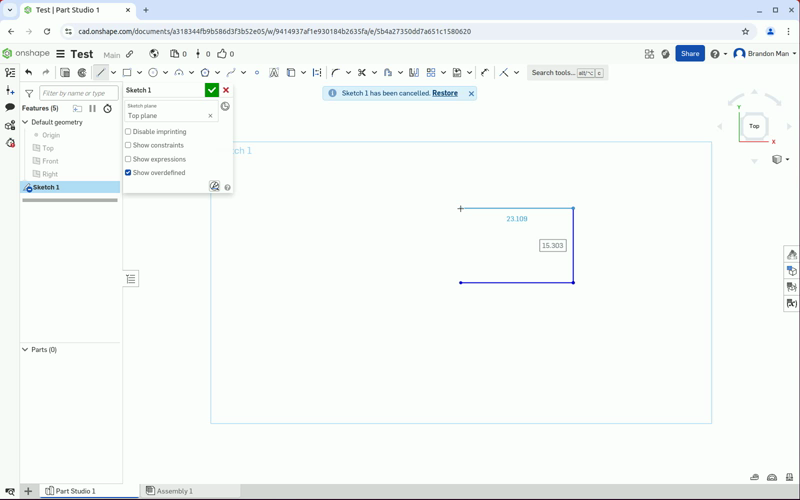
key_up(shift)
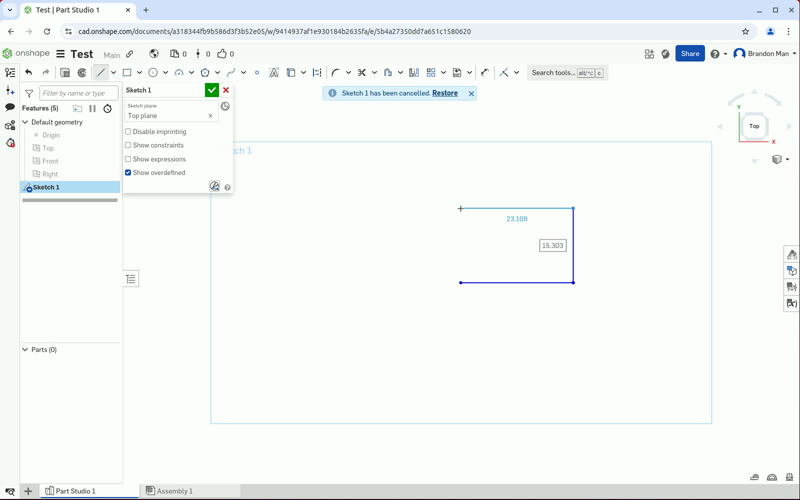
key_down(shift)
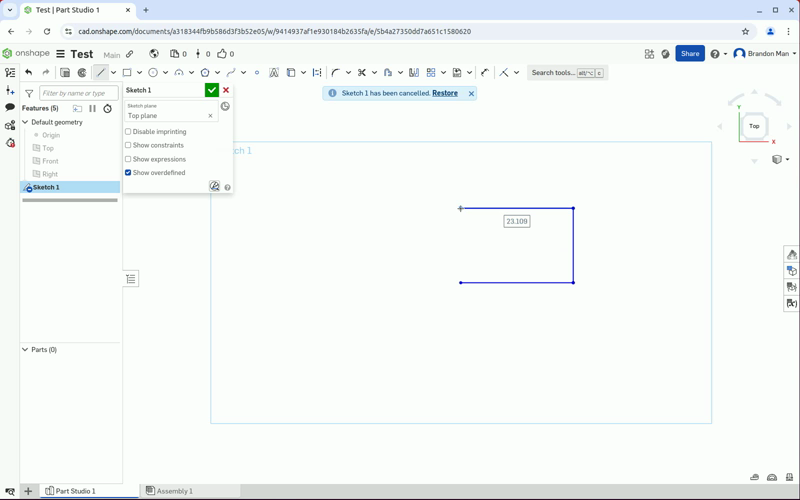
mouse_move(460, 282)
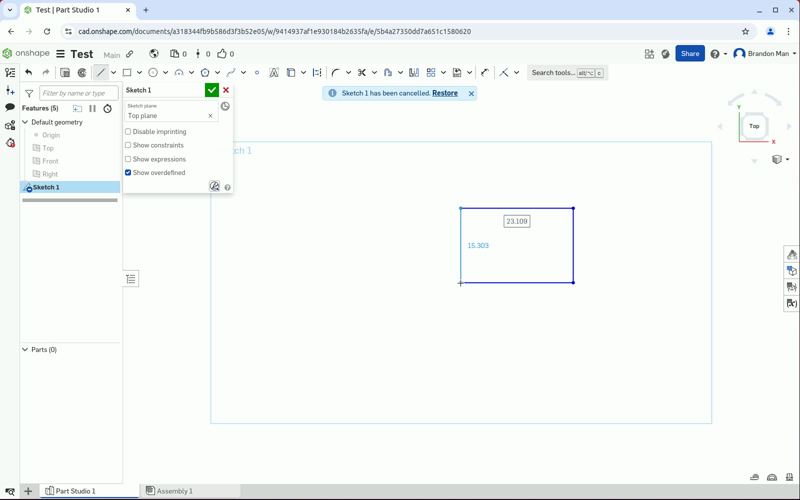
key_up(shift)
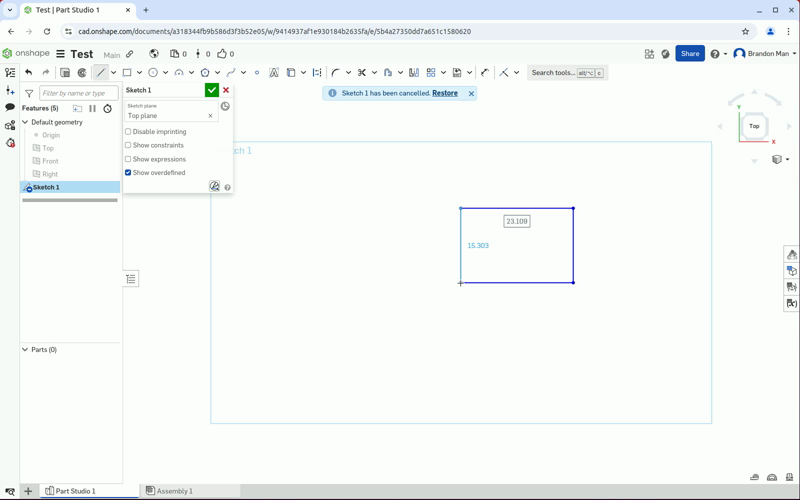
click(460, 282)
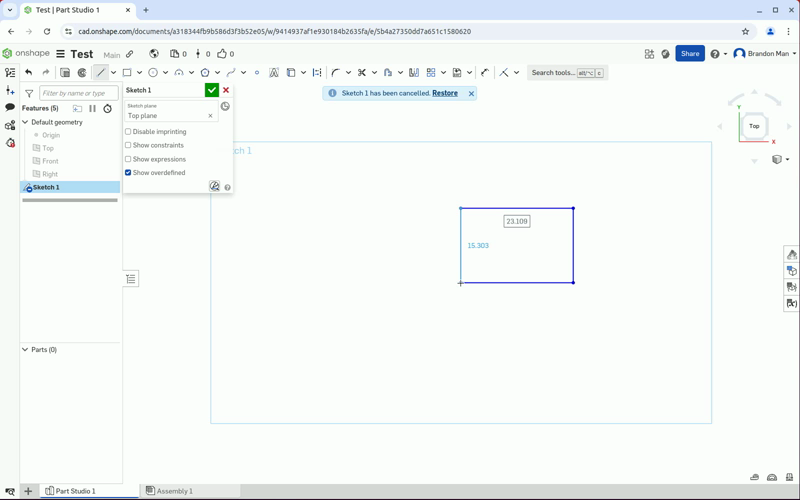
key(esc)
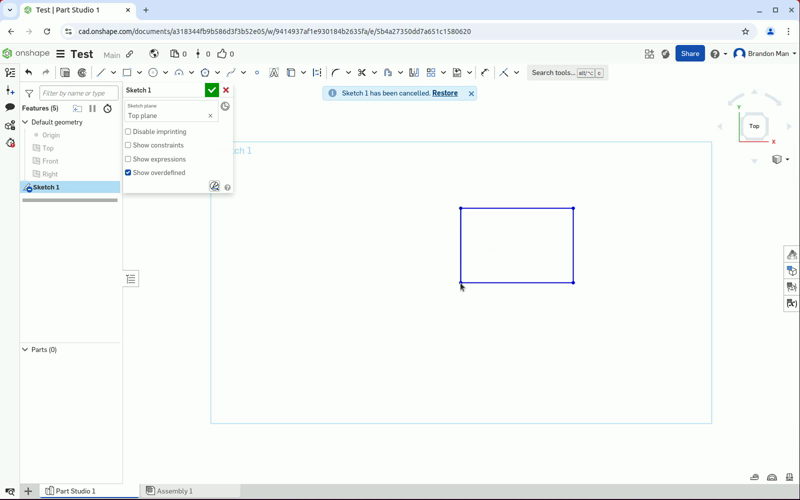
mouse_move(539, 273)
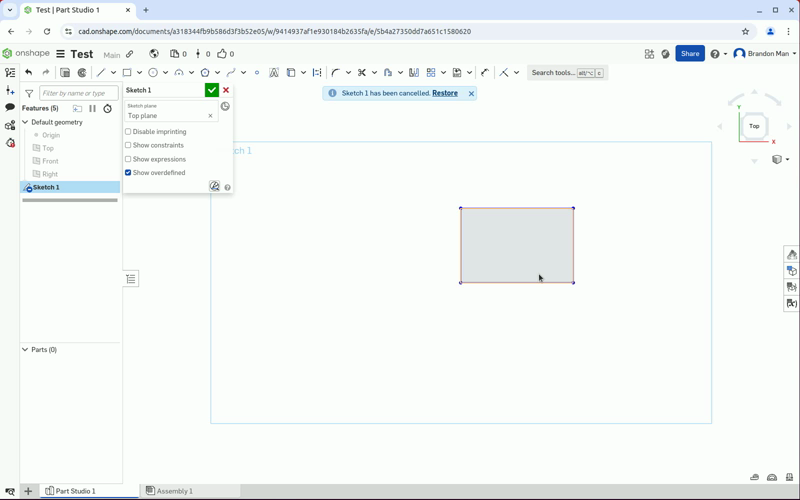
click(539, 273)
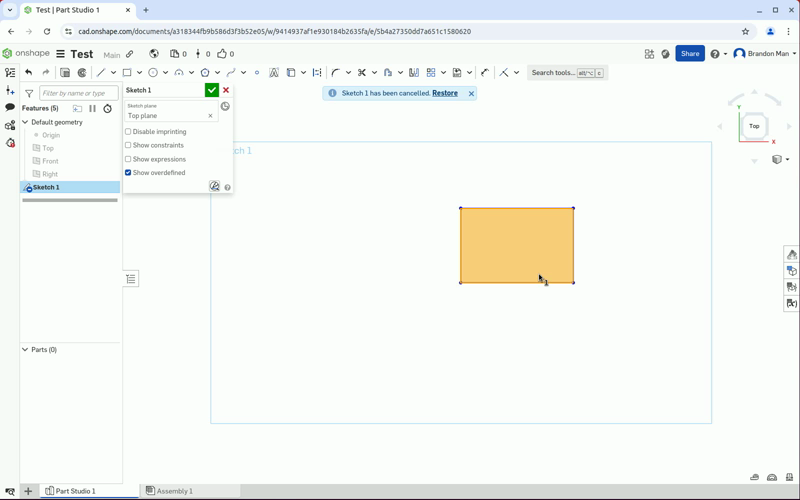
mouse_move(73, 352)
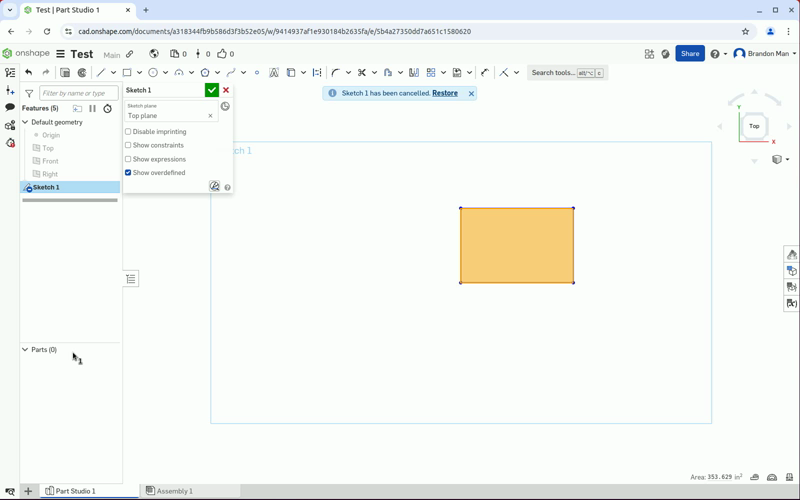
key(shift+y)
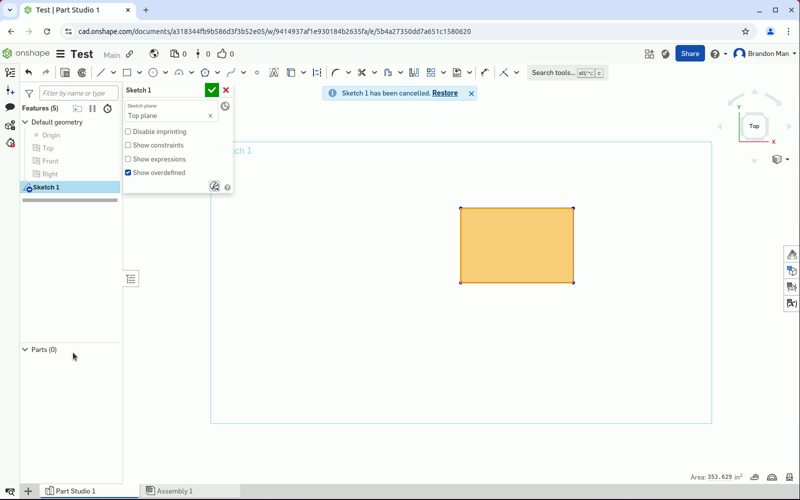
key(shift+e)
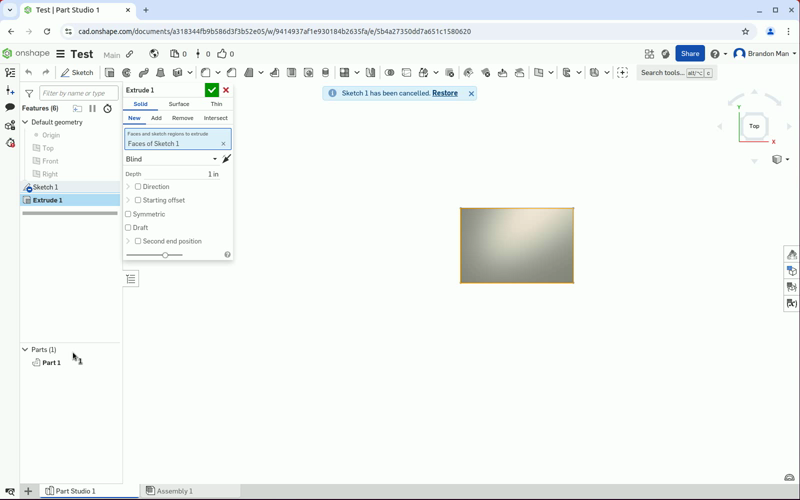
mouse_move(143, 106)
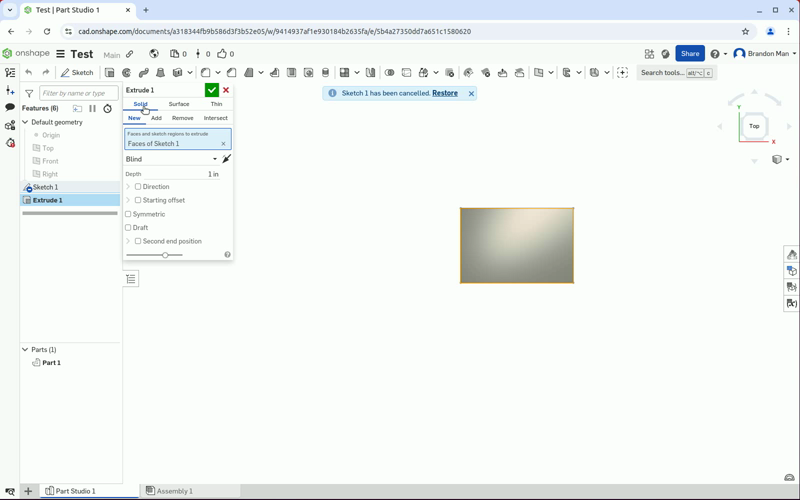
click(143, 106)
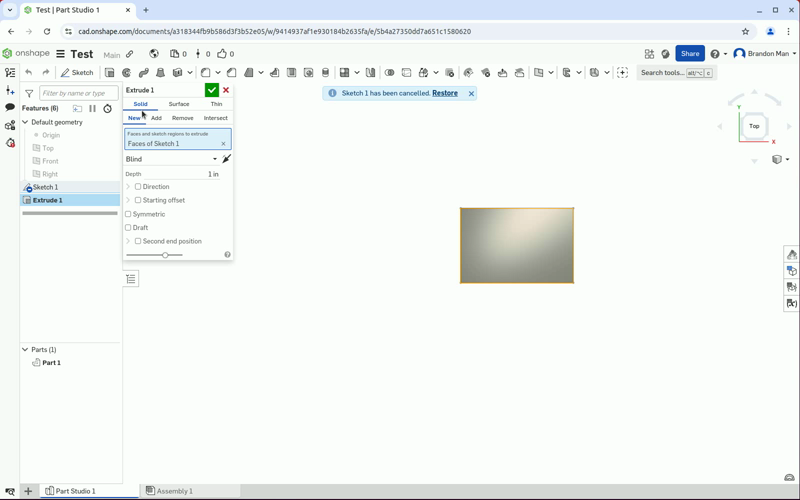
mouse_move(137, 120)
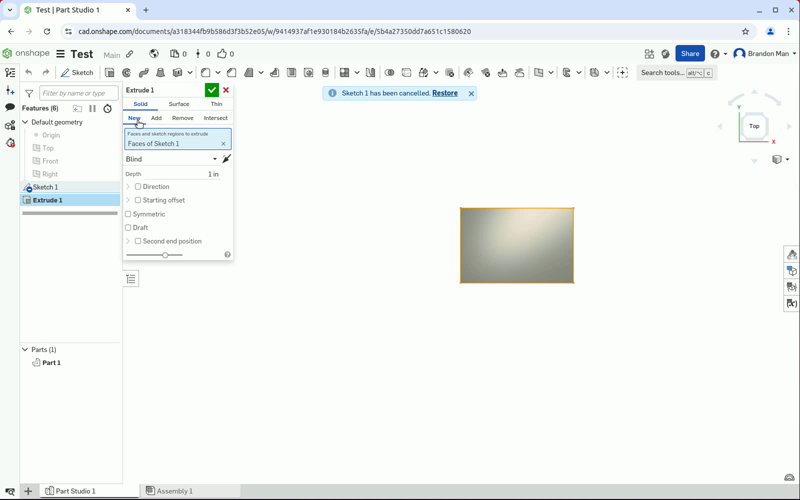
click(137, 120)
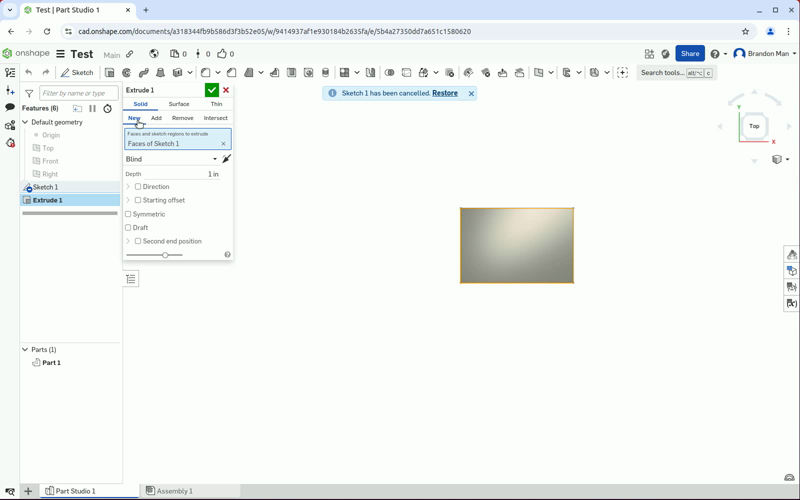
key(tab, 4)
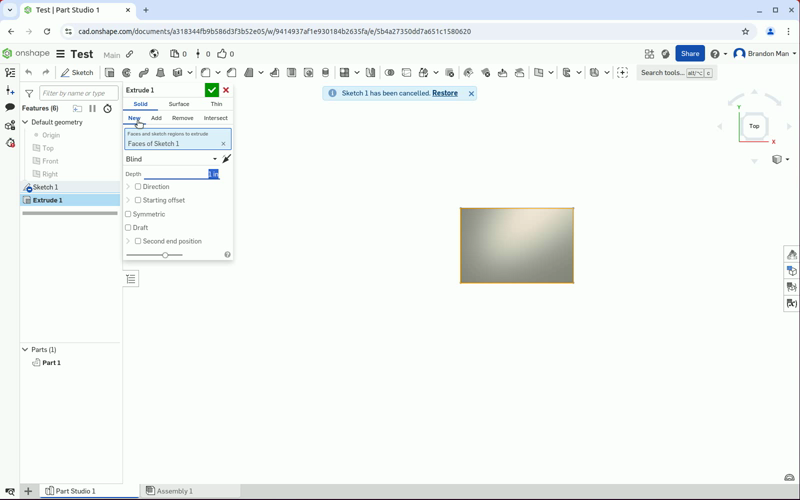
text(19.257)
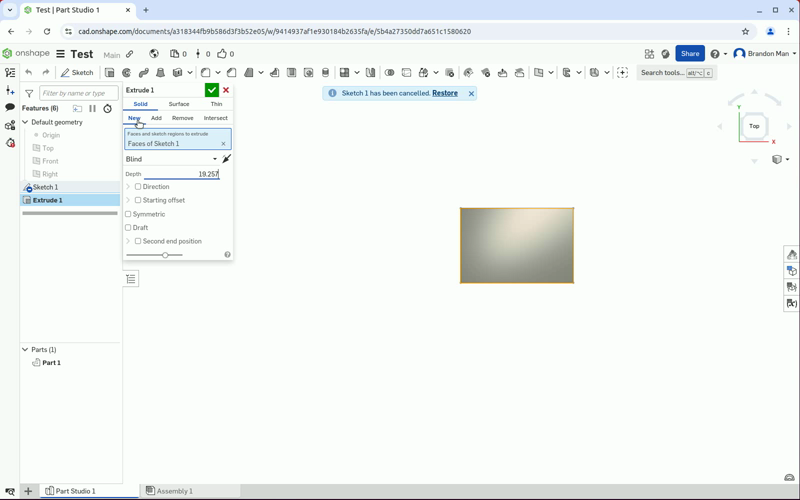
key(enter)
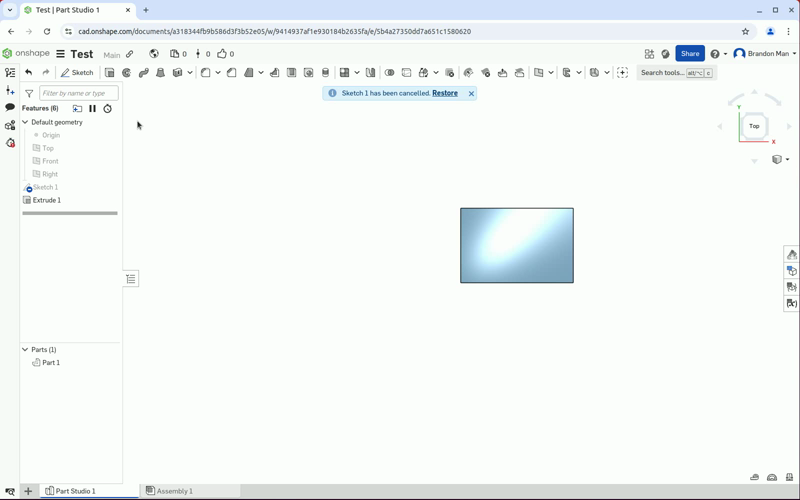
key(shift+h)
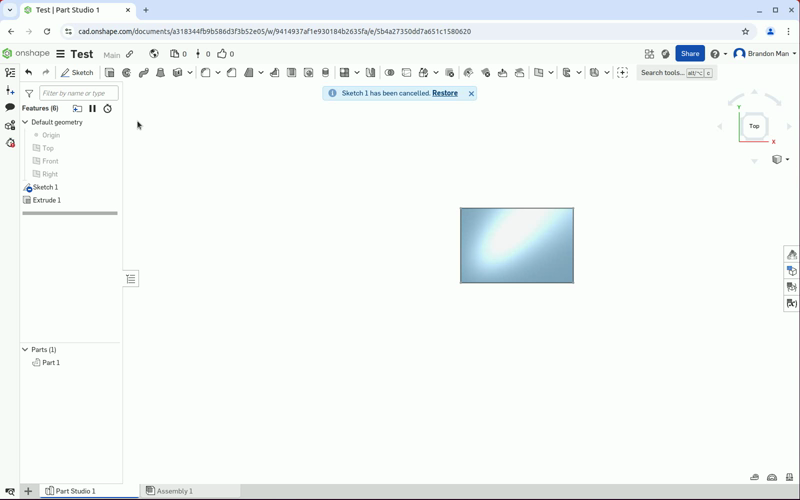
key(shift+h)
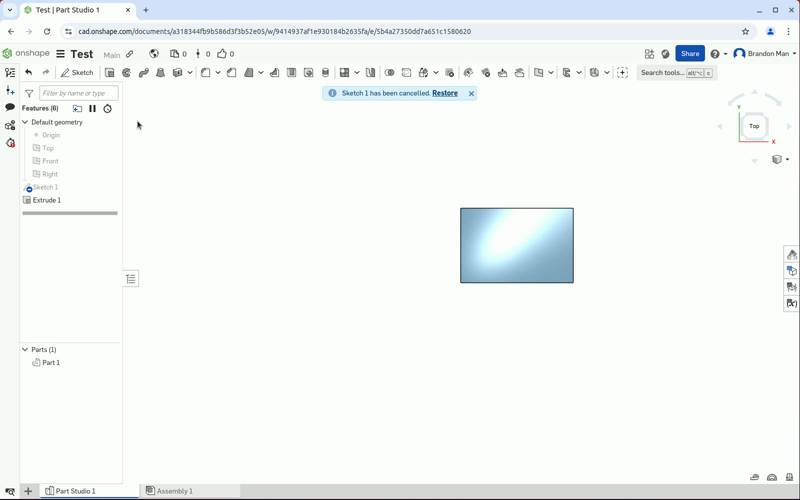
mouse_move(73, 189)
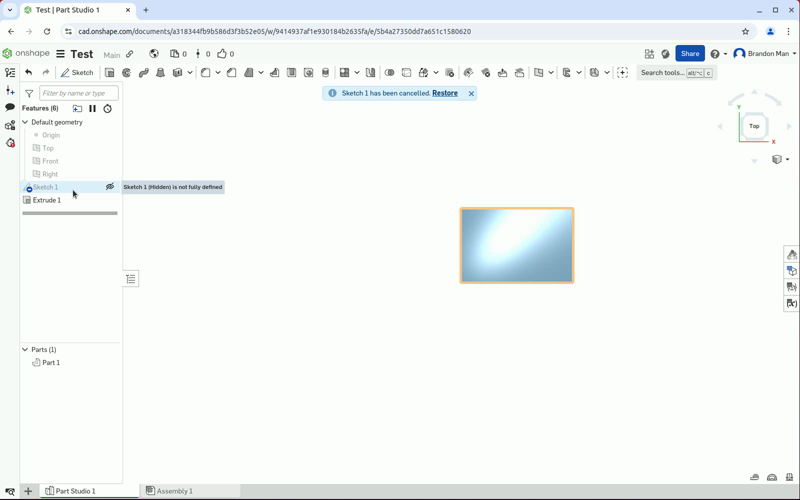
click(73, 189)
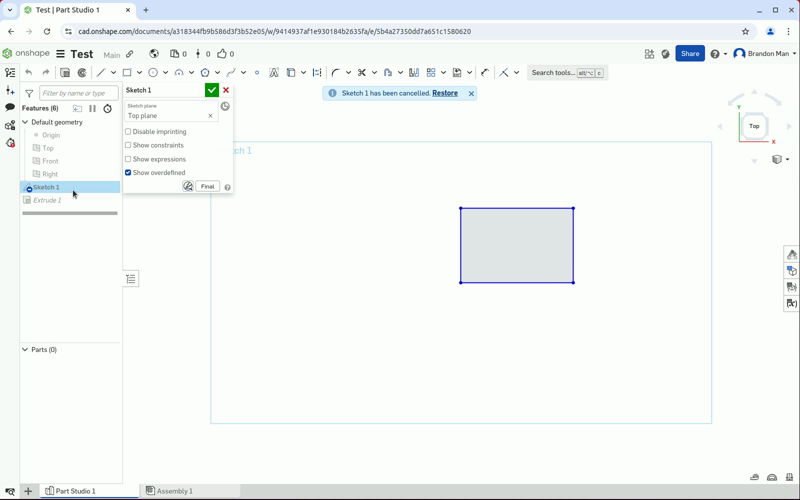
mouse_move(229, 92)
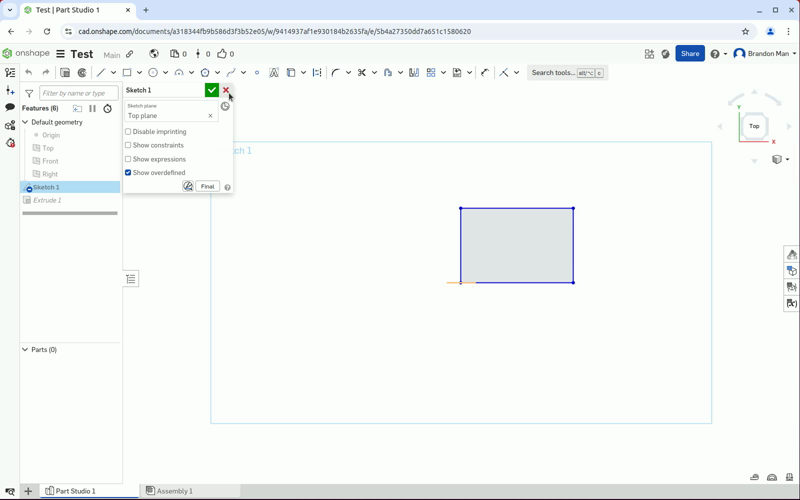
click(229, 92)
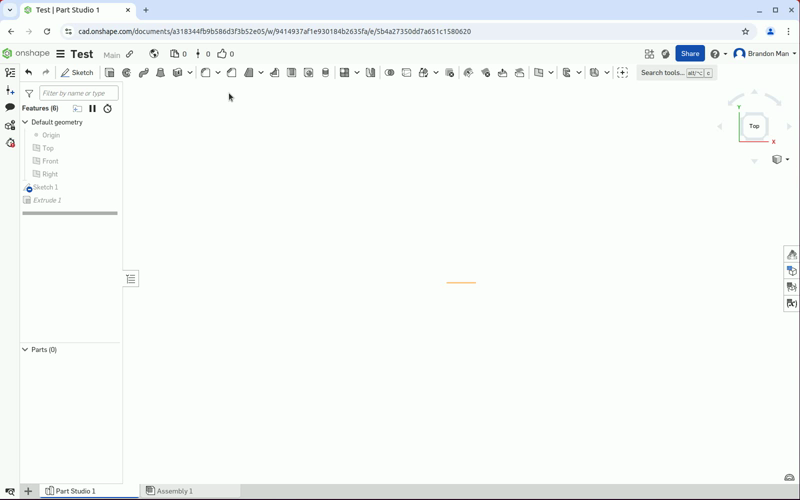
mouse_move(73, 352)
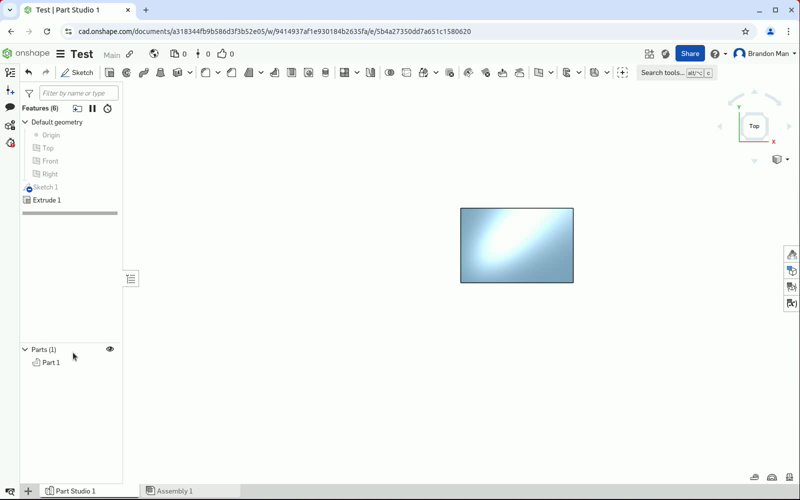
key(y)
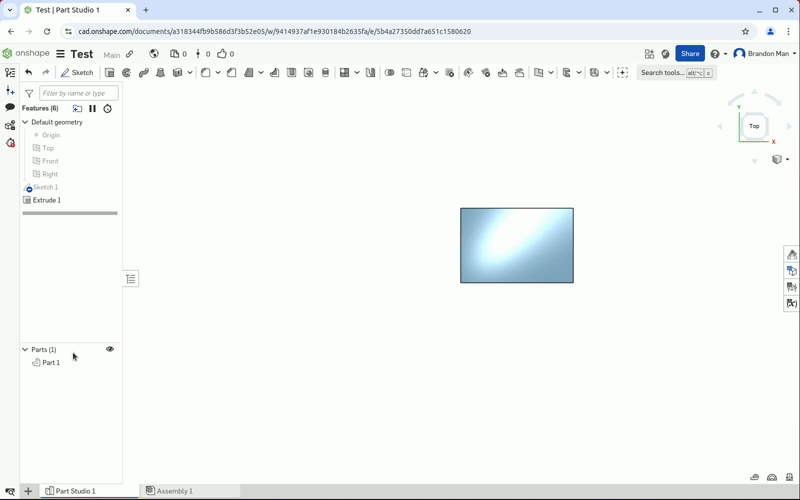
key(shift+p)
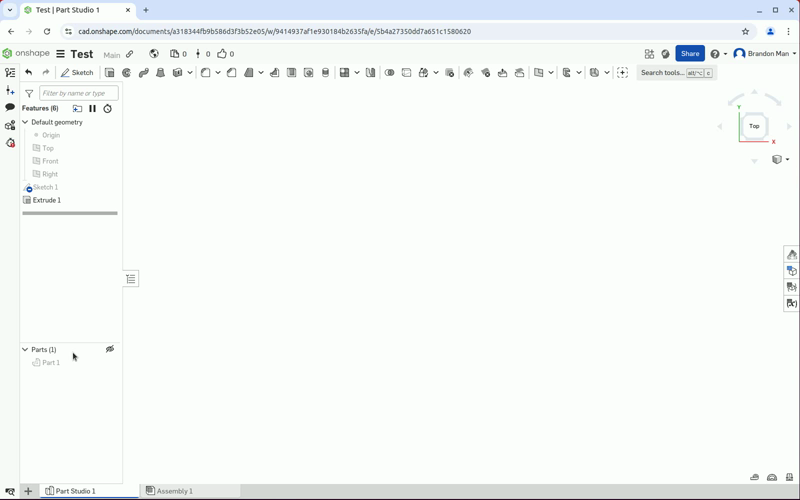
key(space)
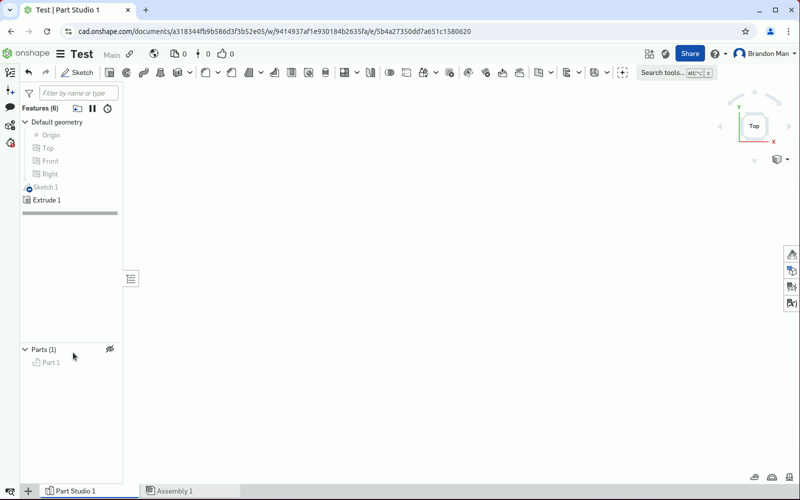
key_down(shift)
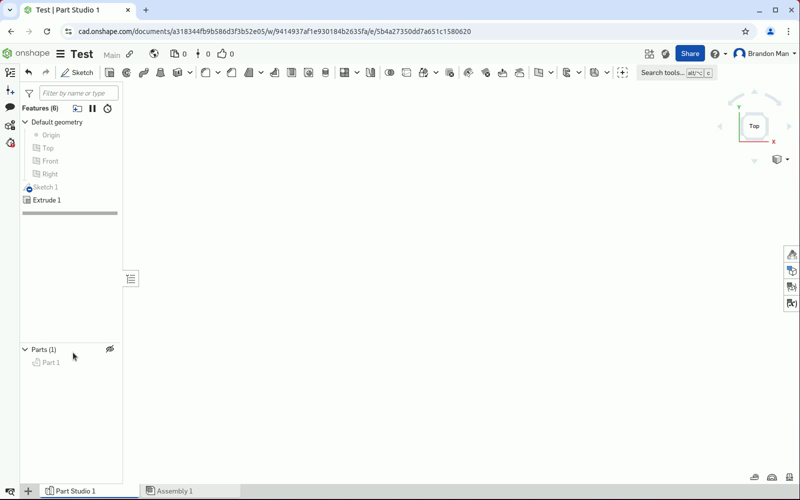
key(up)
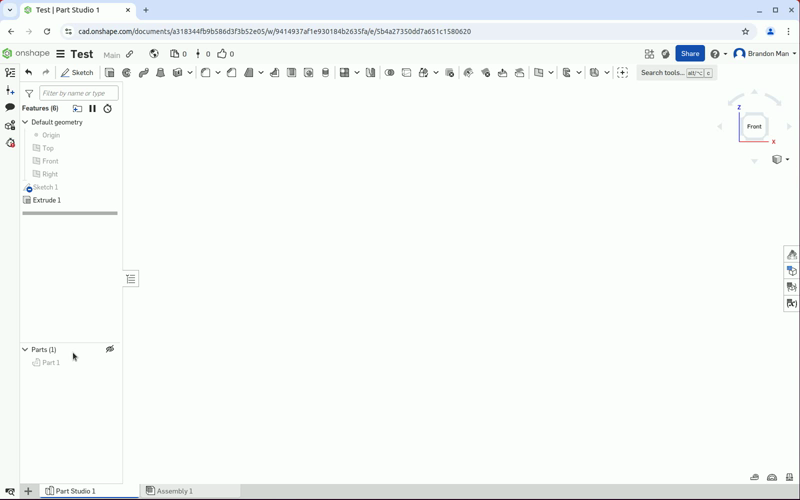
key_up(shift)
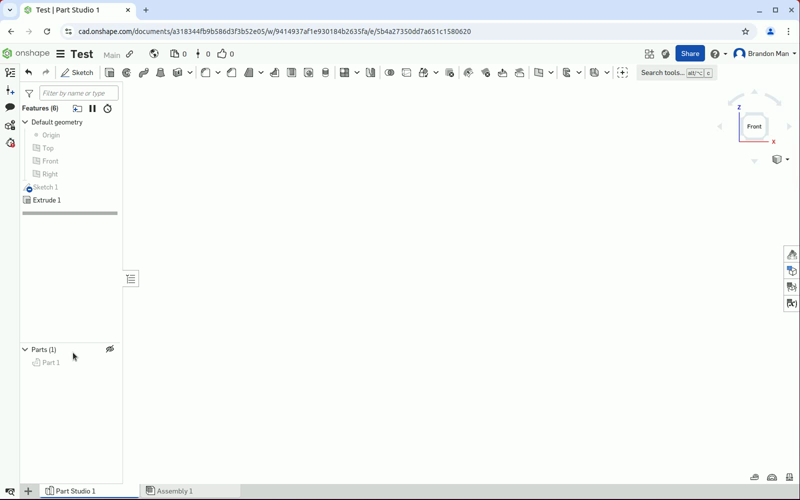
key(space)
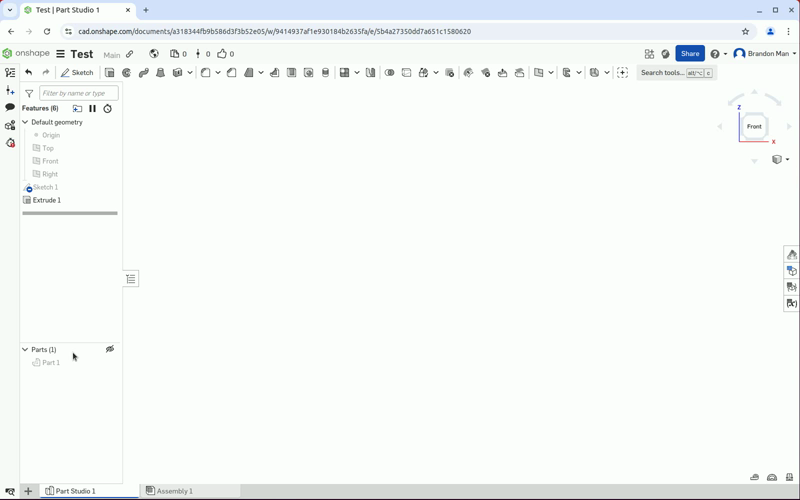
key_down(shift)
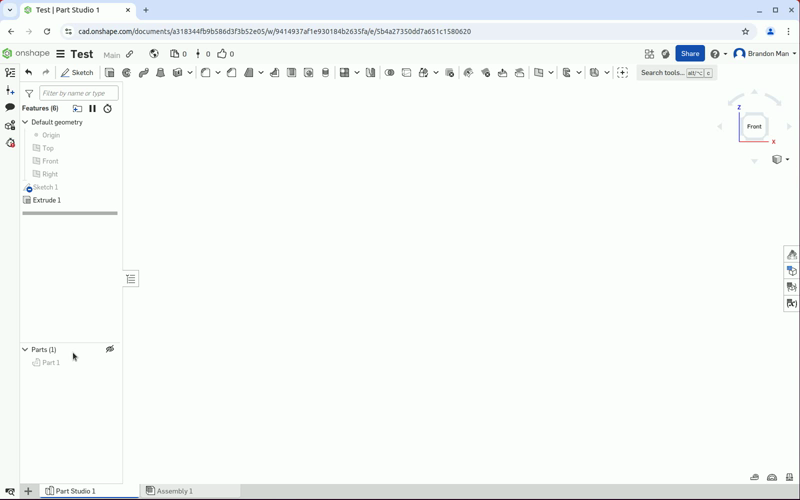
key(left)
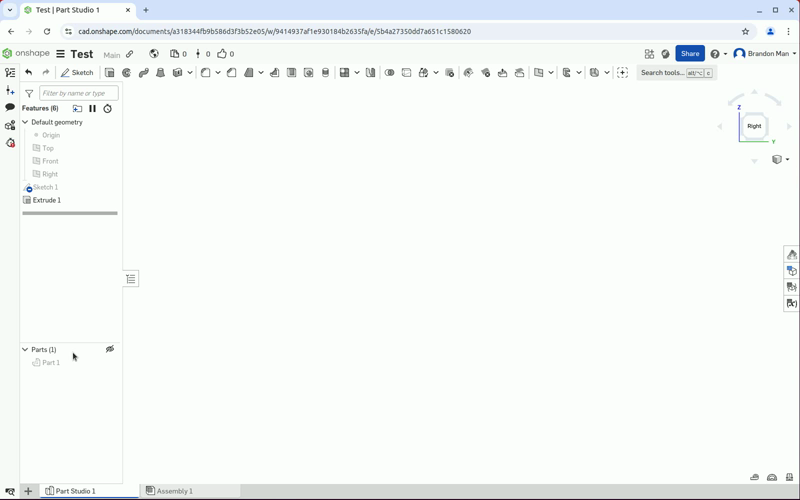
key_up(shift)
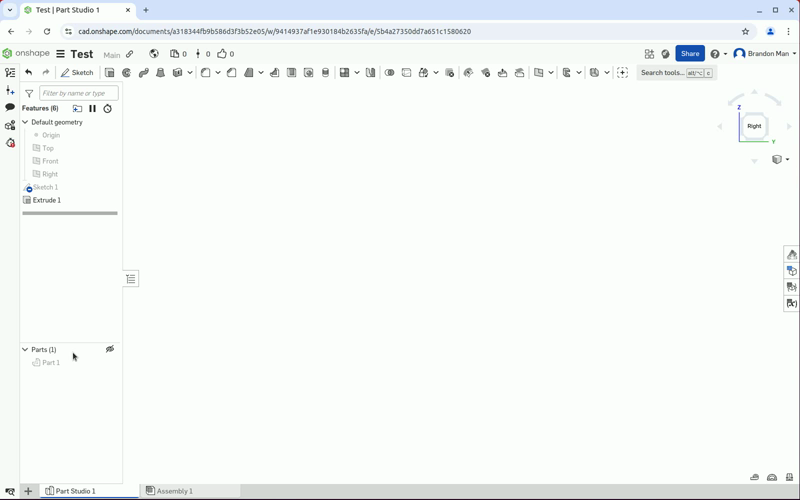
mouse_move(73, 352)
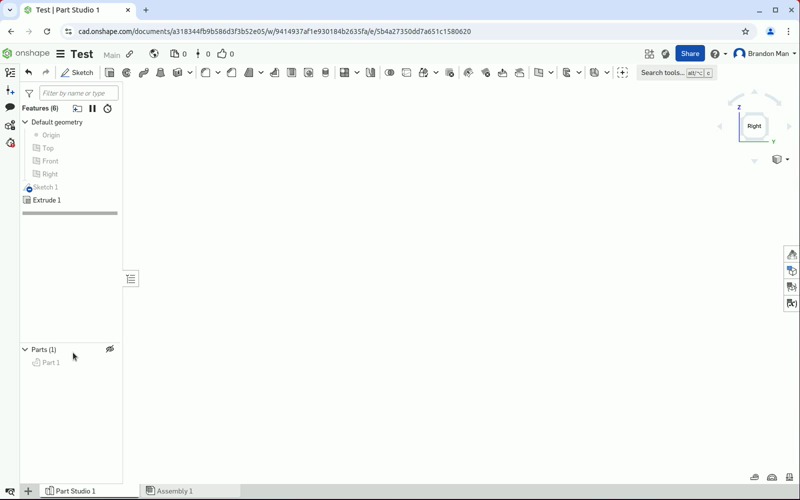
key(shift+y)
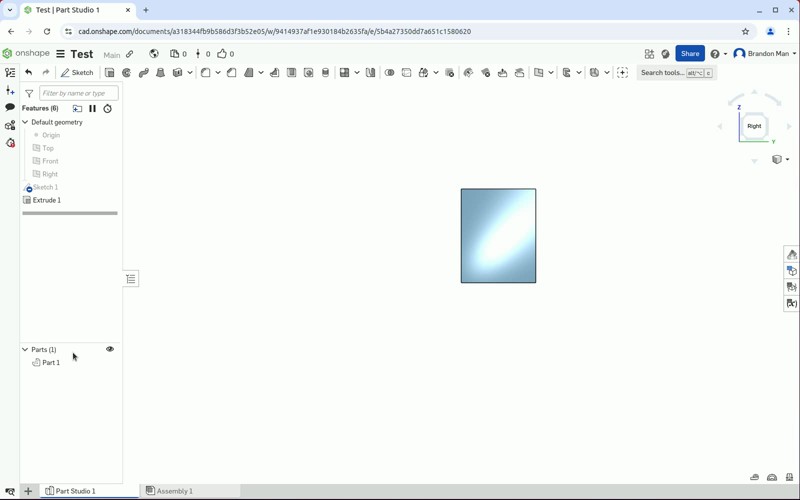
mouse_move(541, 75)
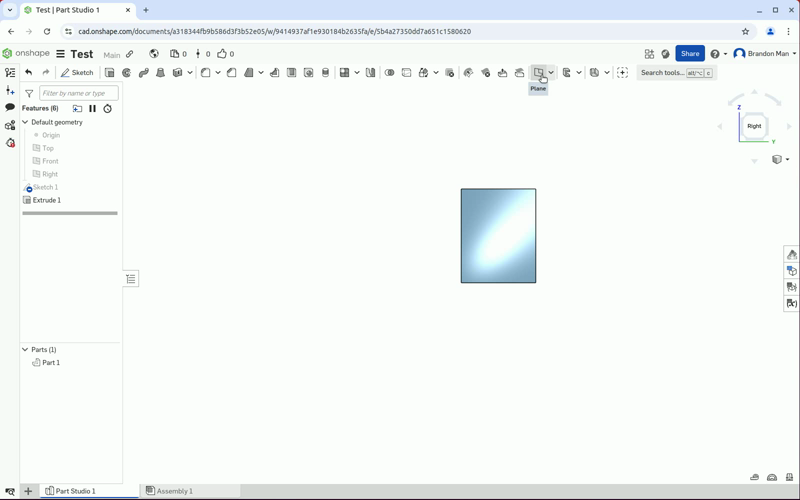
click(541, 75)
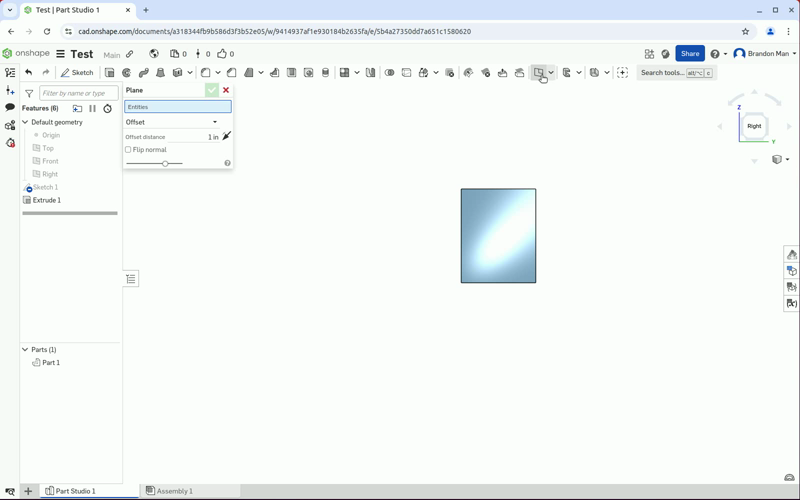
mouse_move(73, 176)
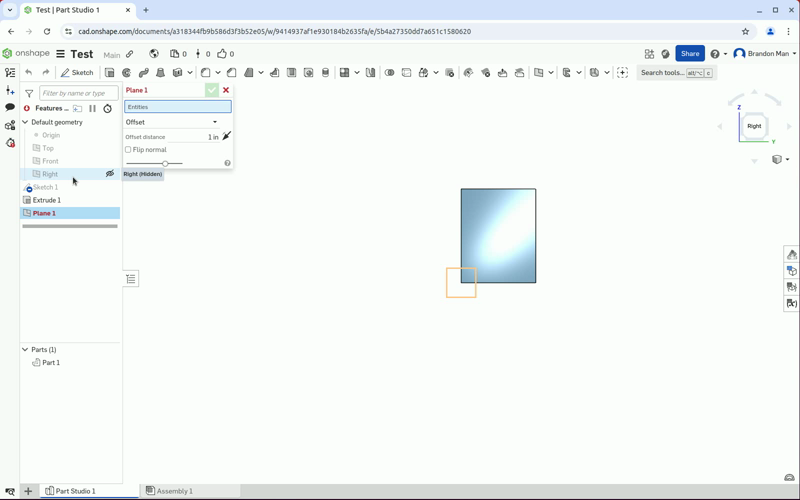
click(73, 176)
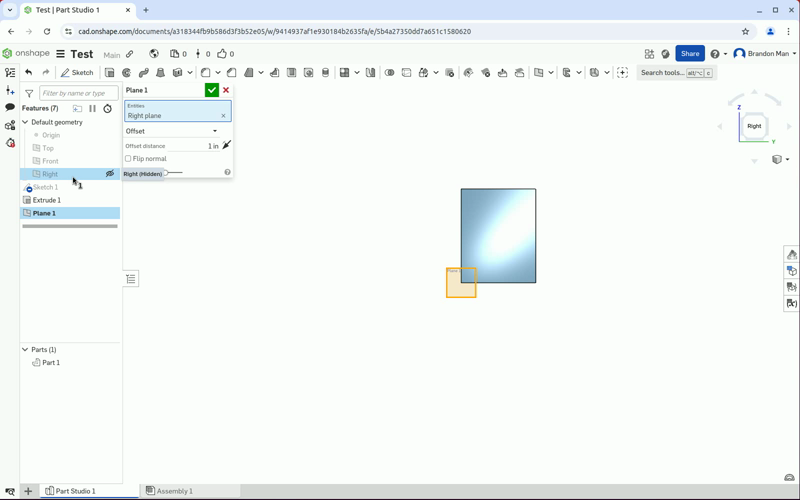
key(tab, 2)
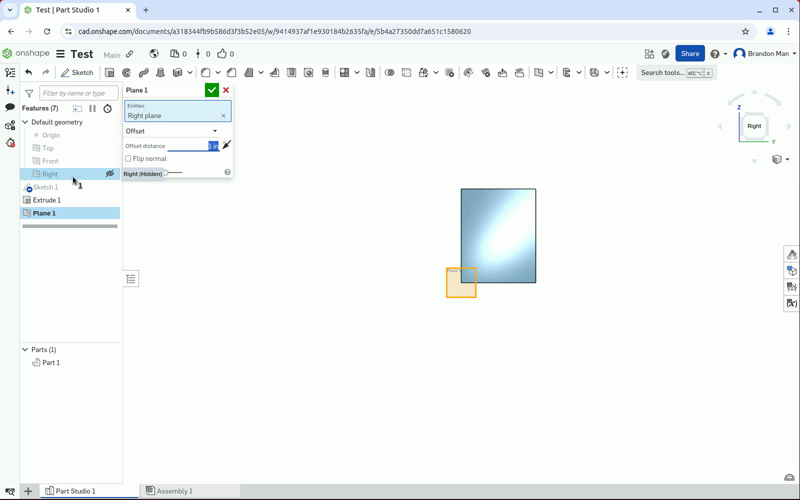
text(23.108)
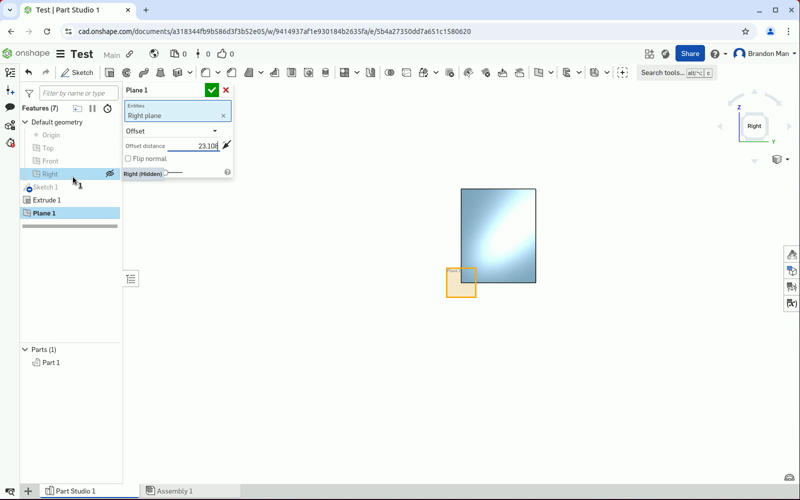
key(enter, 2)
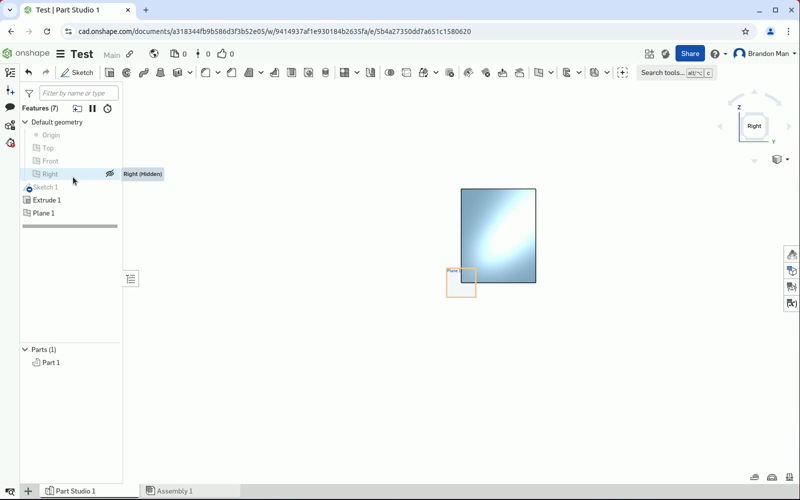
key(shift+s)
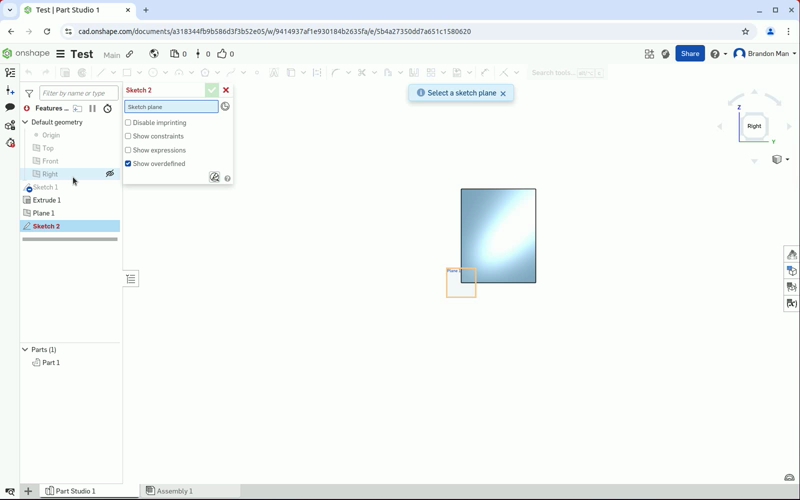
mouse_move(73, 215)
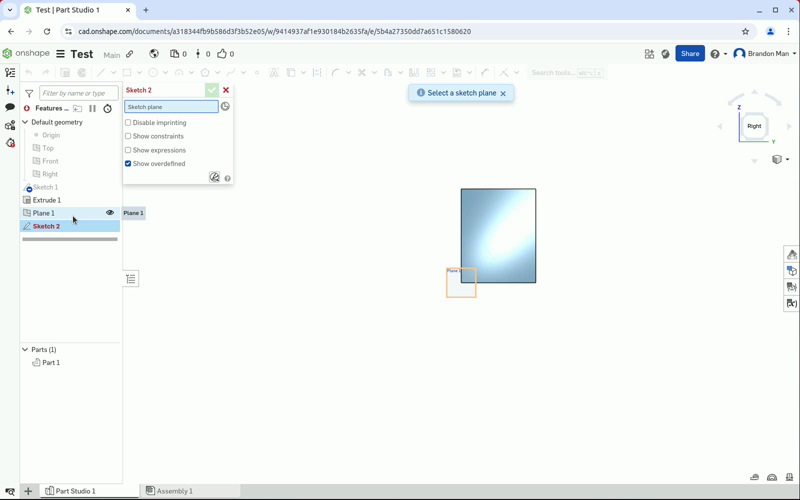
click(73, 215)
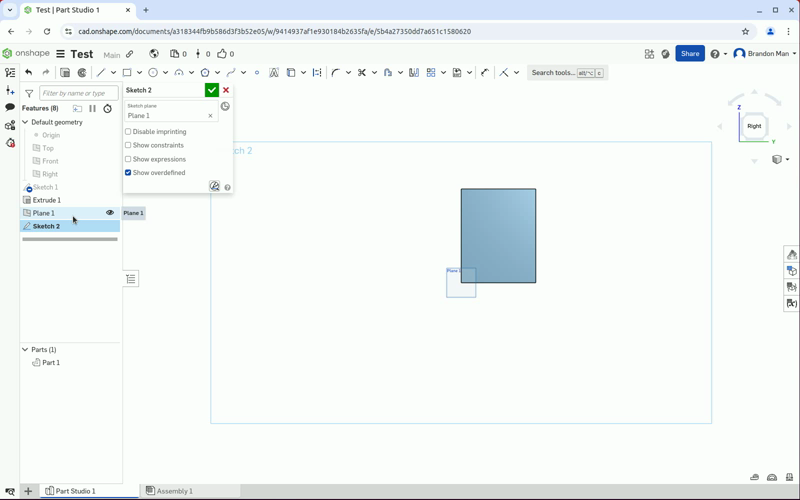
mouse_move(73, 352)
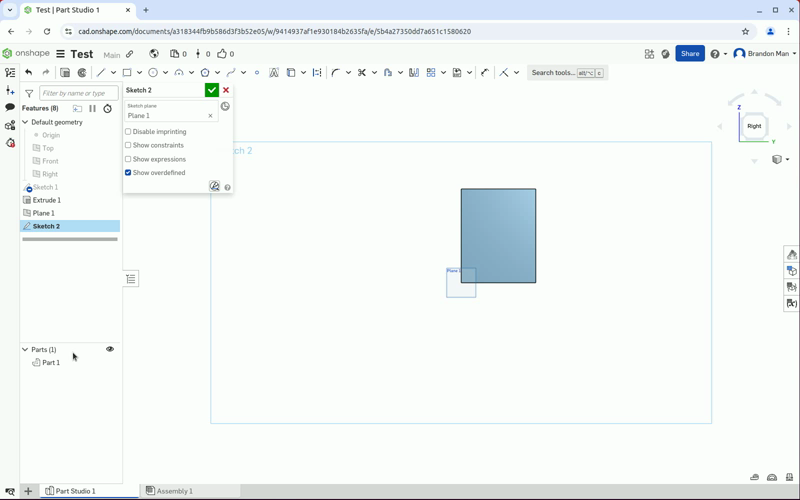
key(y)
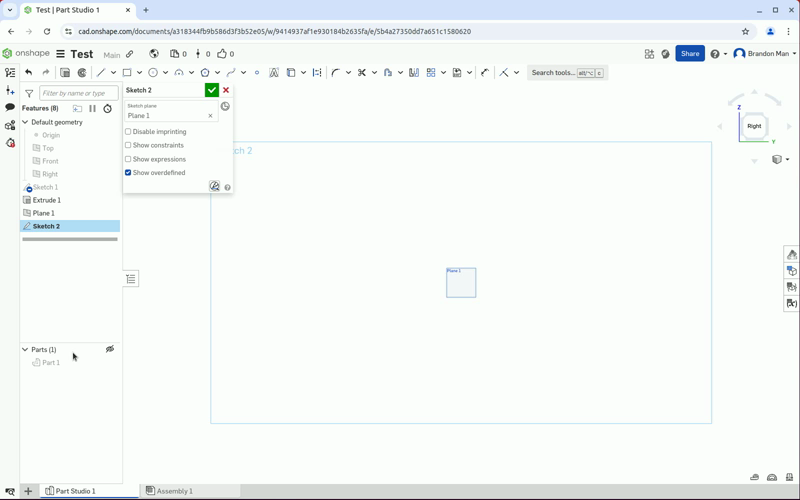
key(l)
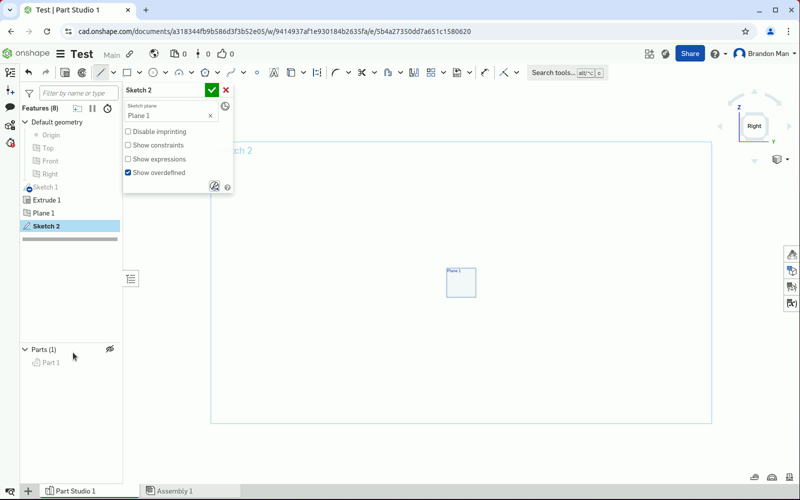
key_down(shift)
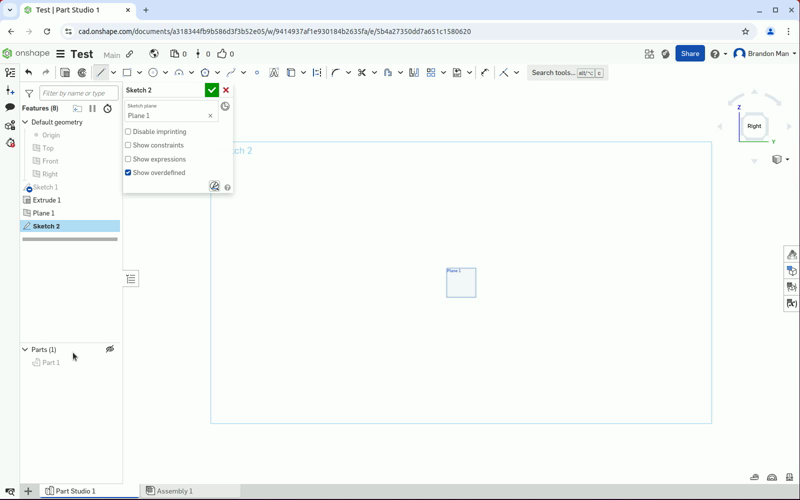
mouse_move(460, 245)
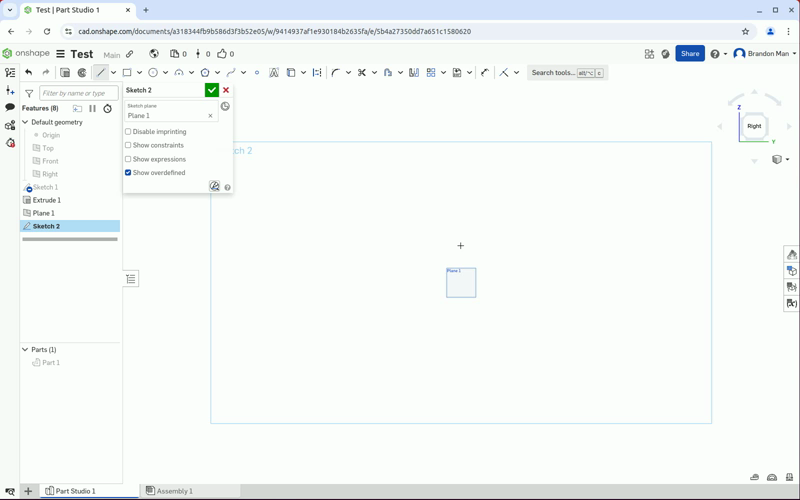
click(460, 245)
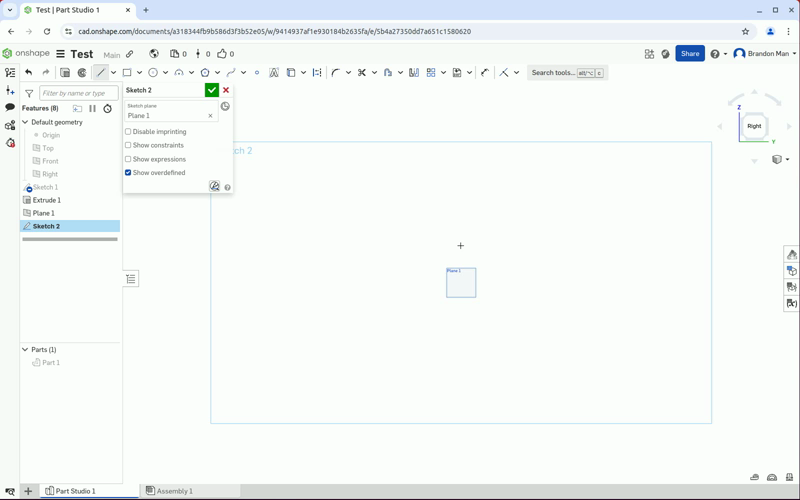
key_up(shift)
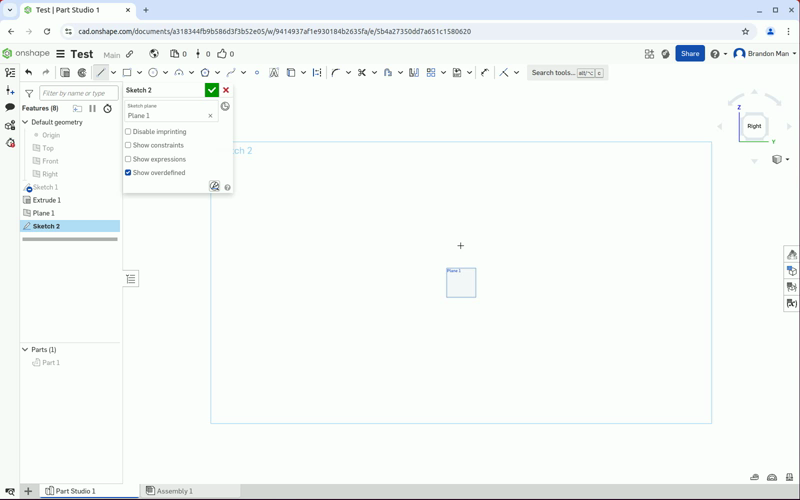
key_down(shift)
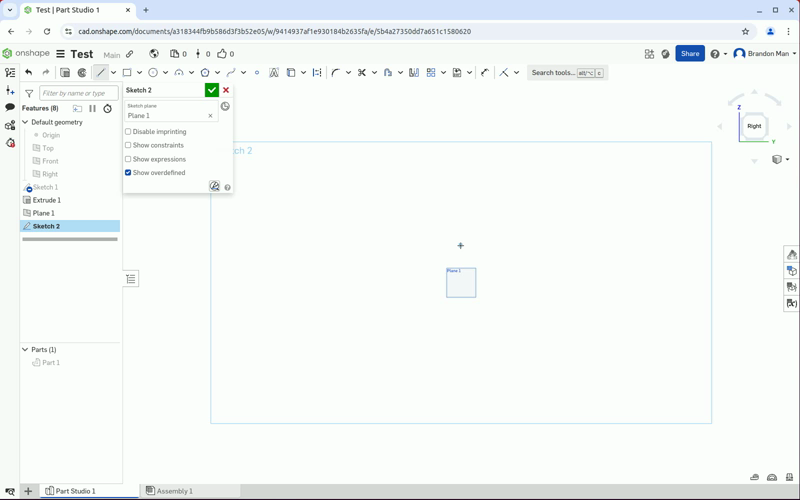
mouse_move(490, 245)
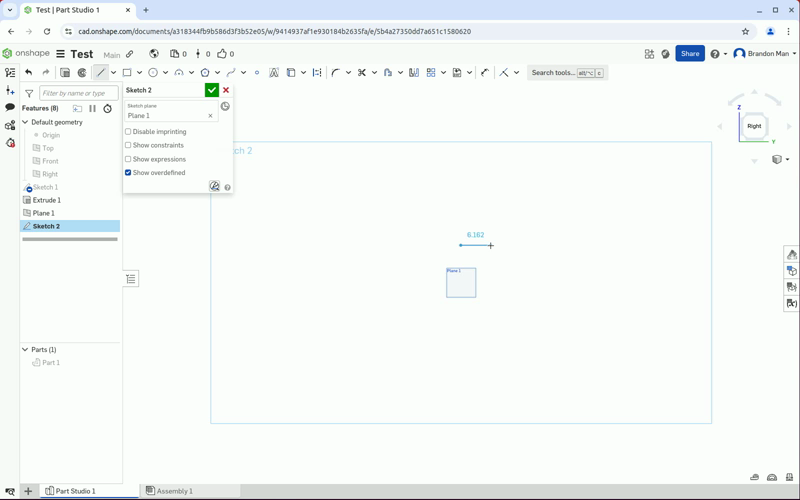
mouse_move(498, 245)
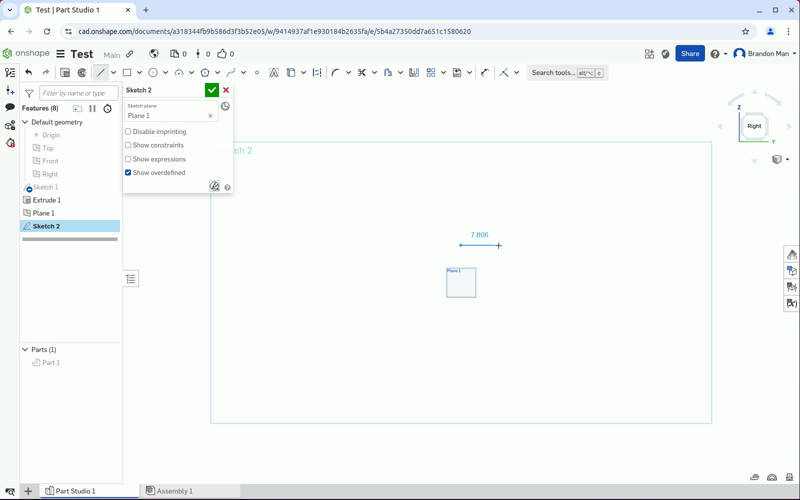
click(498, 245)
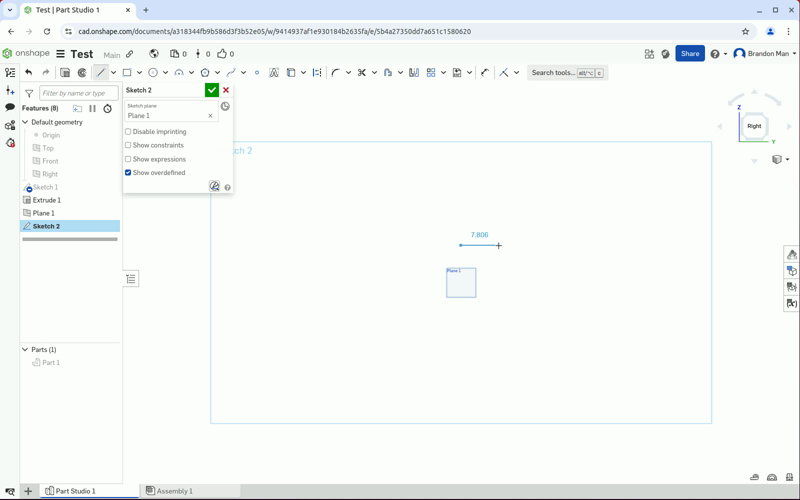
key_up(shift)
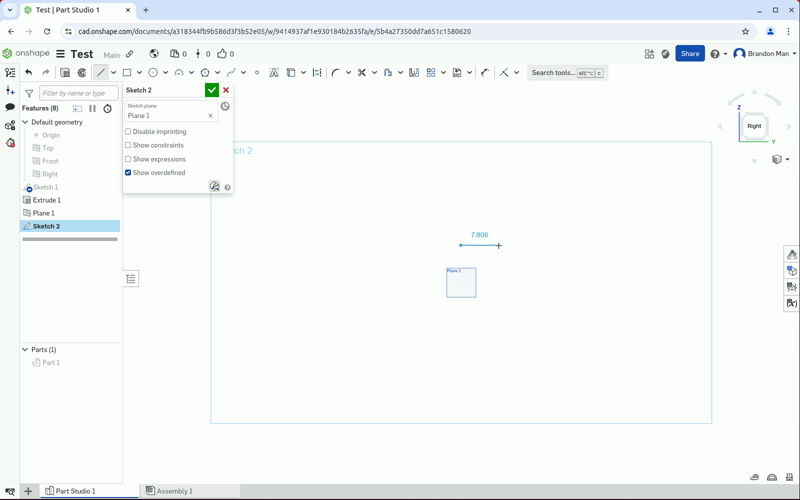
key_down(shift)
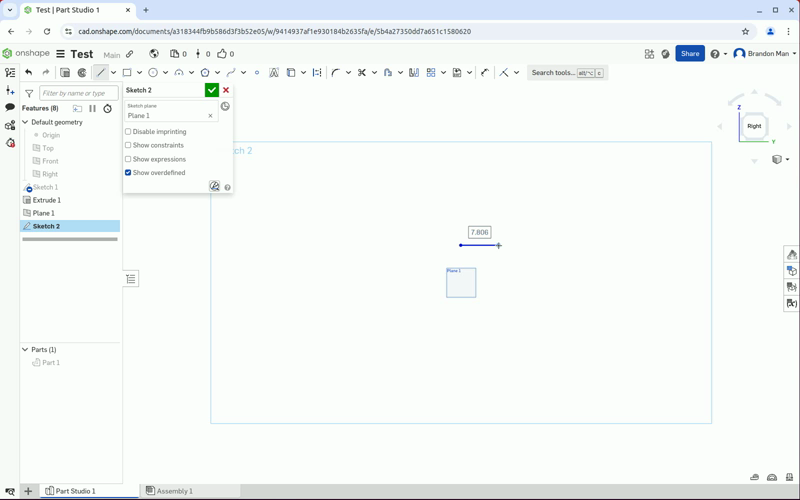
mouse_move(528, 245)
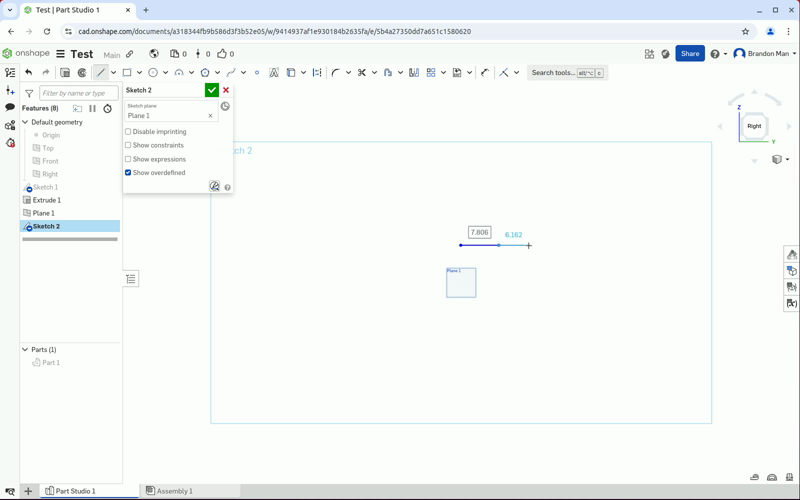
mouse_move(498, 188)
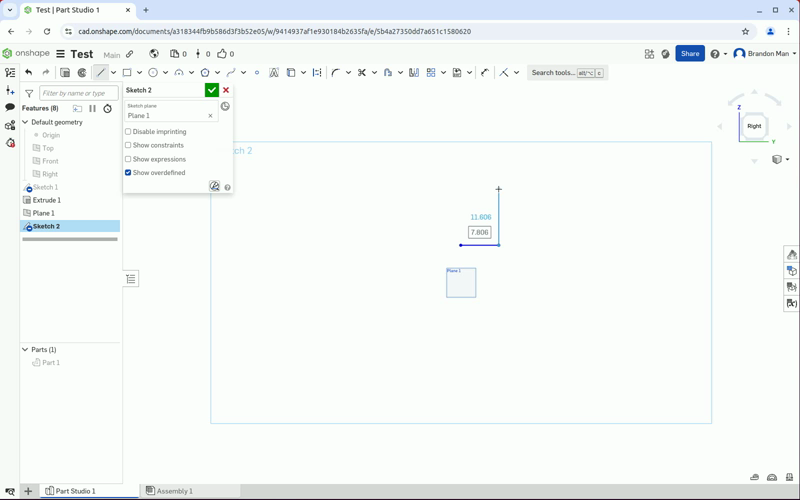
click(498, 188)
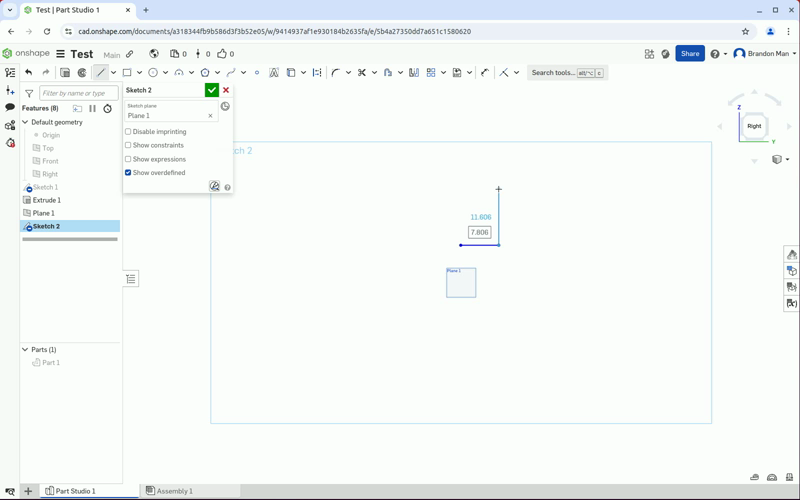
key_up(shift)
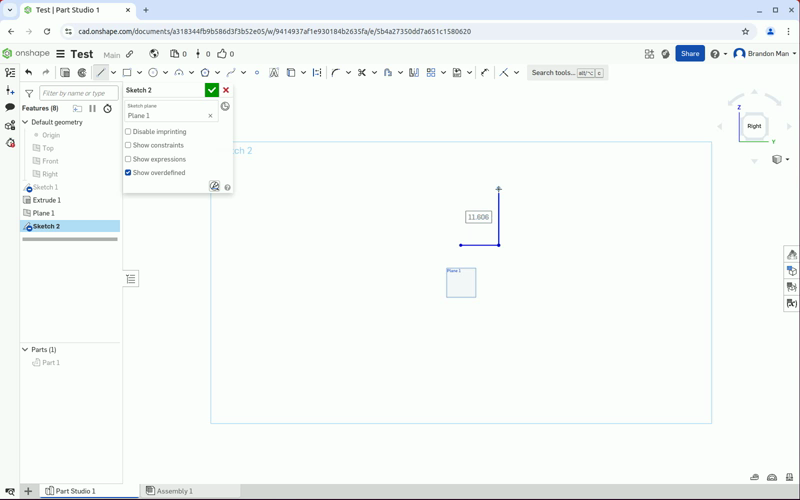
key_down(shift)
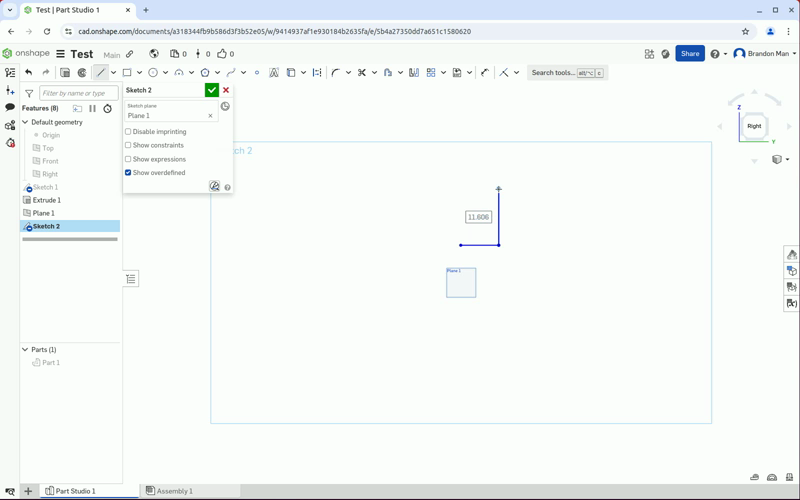
mouse_move(528, 188)
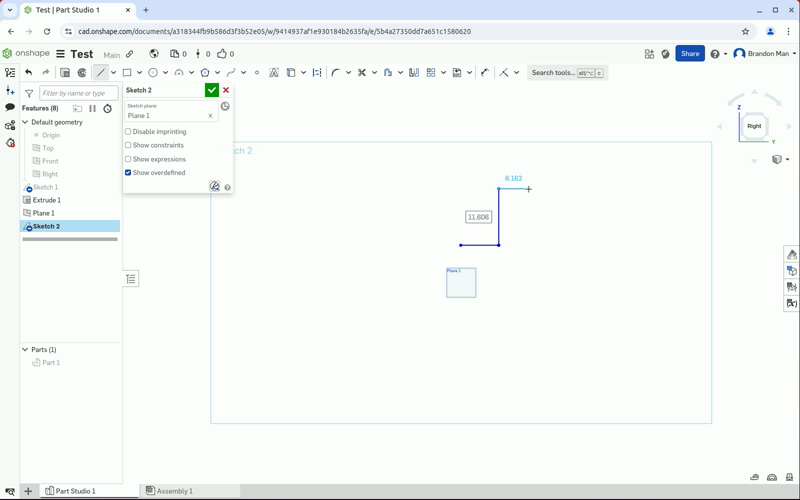
mouse_move(460, 188)
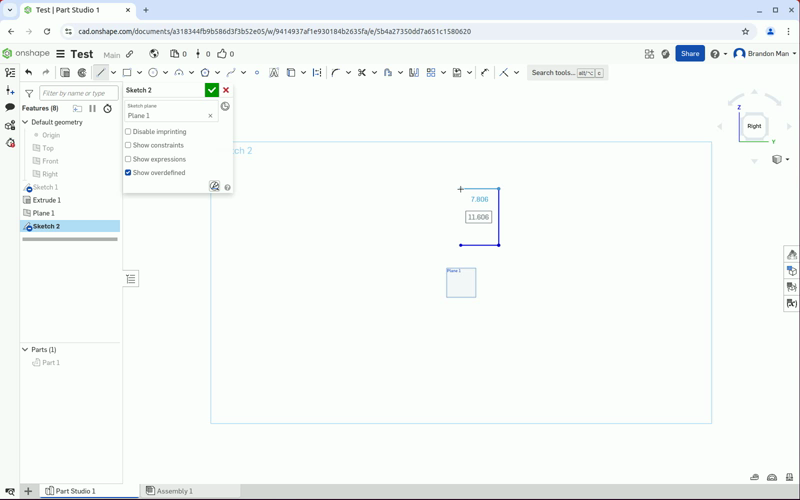
click(460, 188)
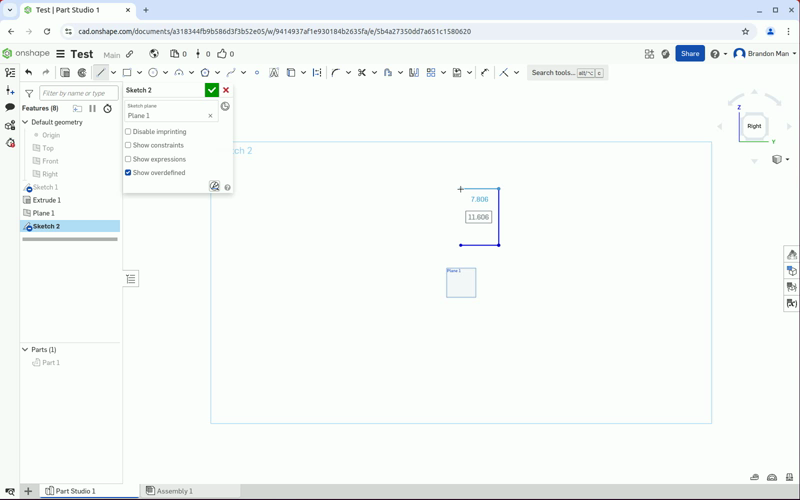
key_up(shift)
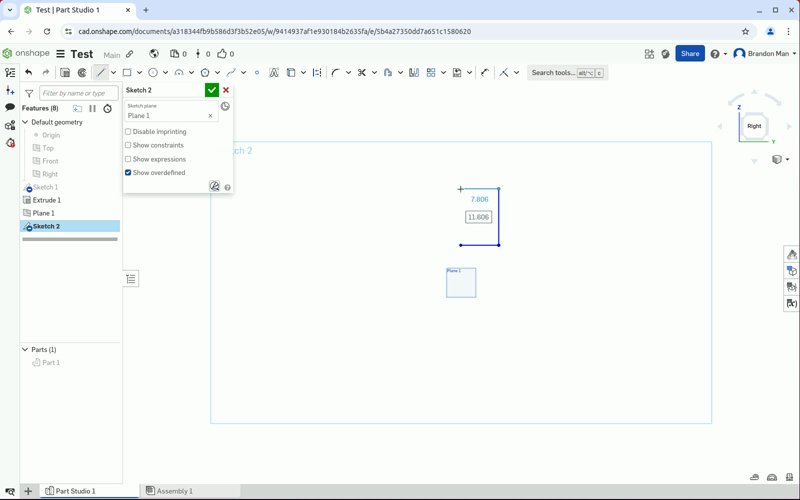
mouse_move(490, 188)
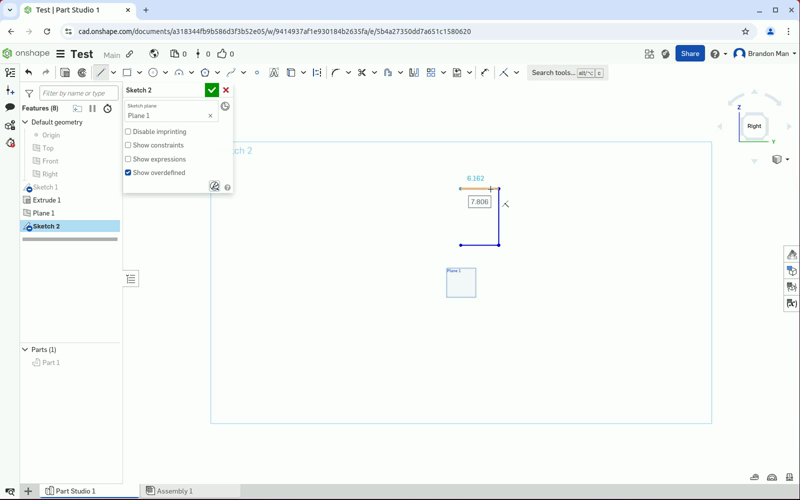
key_down(shift)
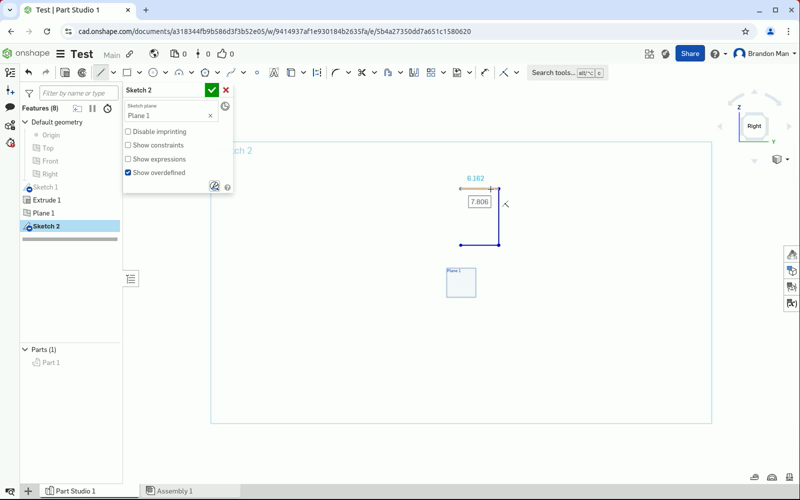
mouse_move(460, 245)
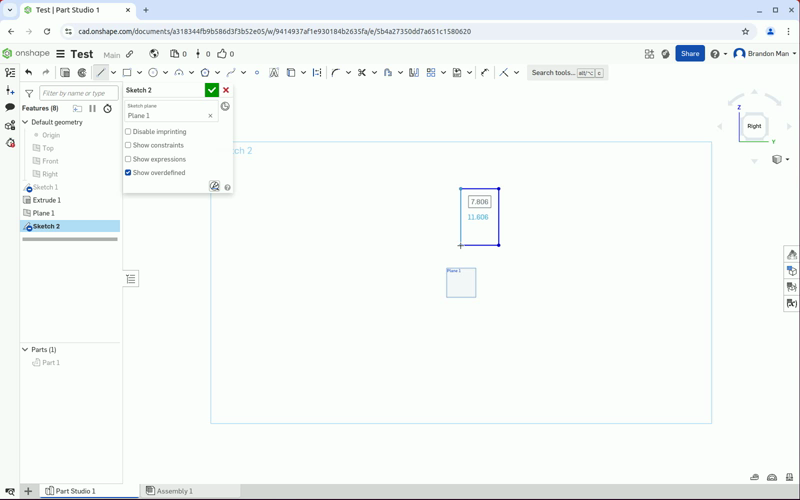
key_up(shift)
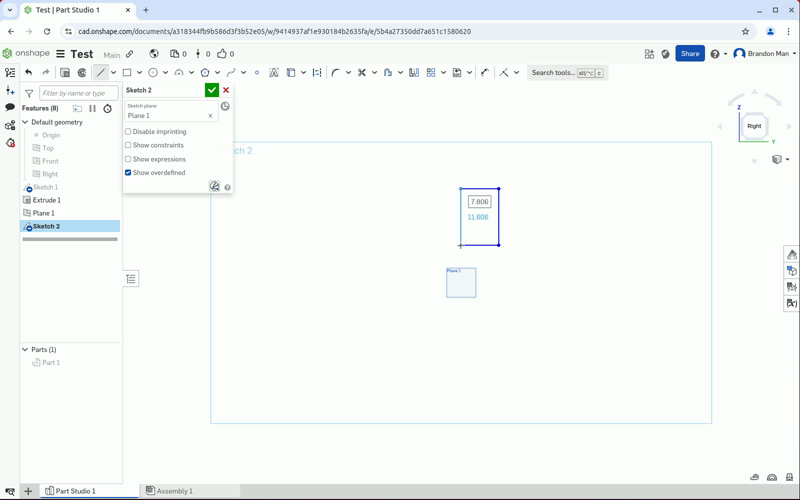
click(460, 245)
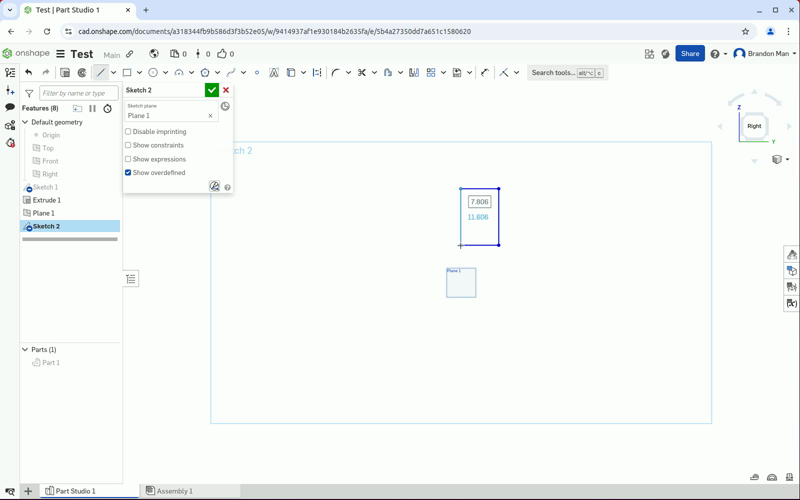
key(esc)
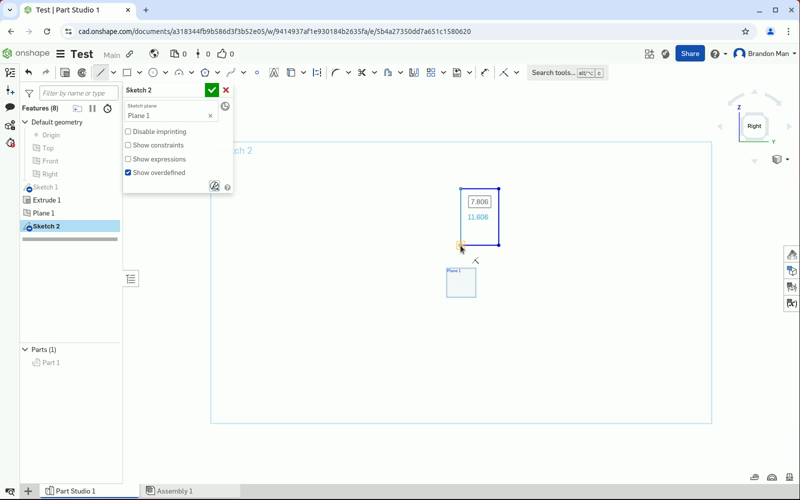
mouse_move(464, 190)
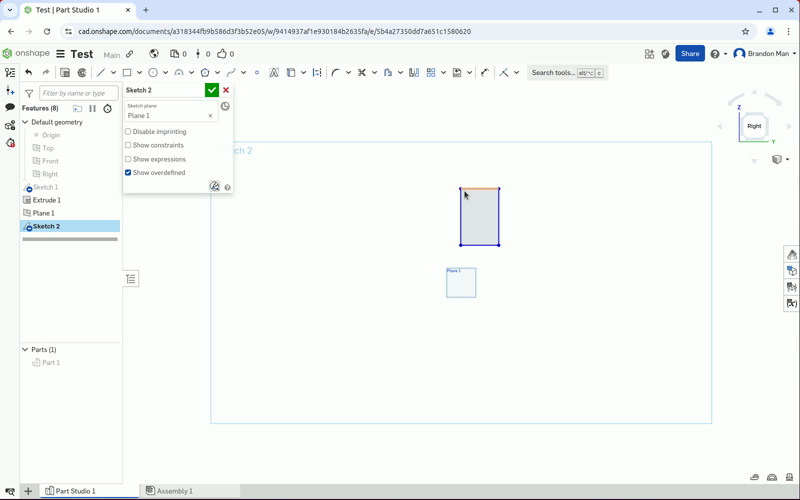
click(464, 190)
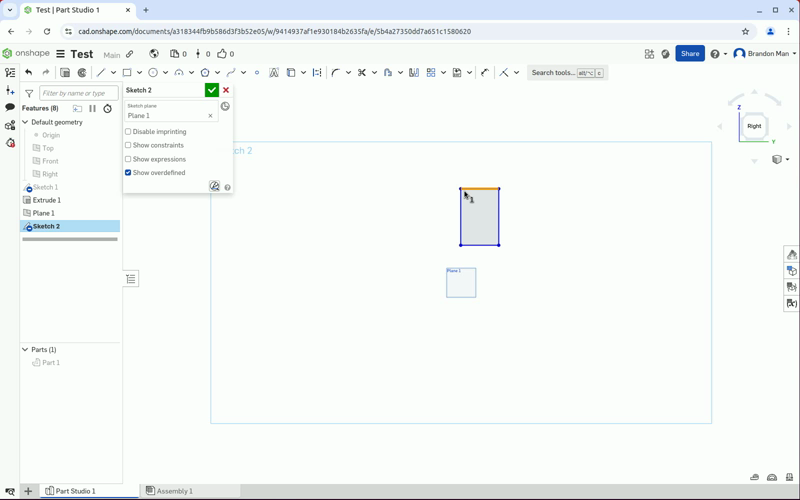
mouse_move(73, 352)
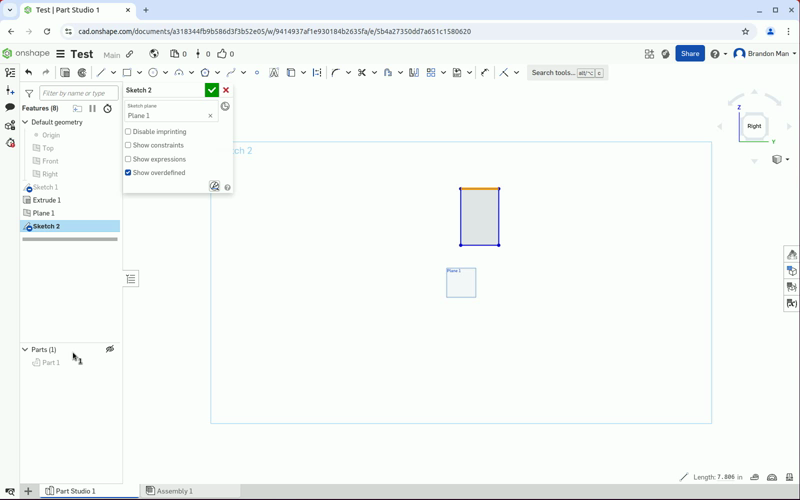
key(shift+y)
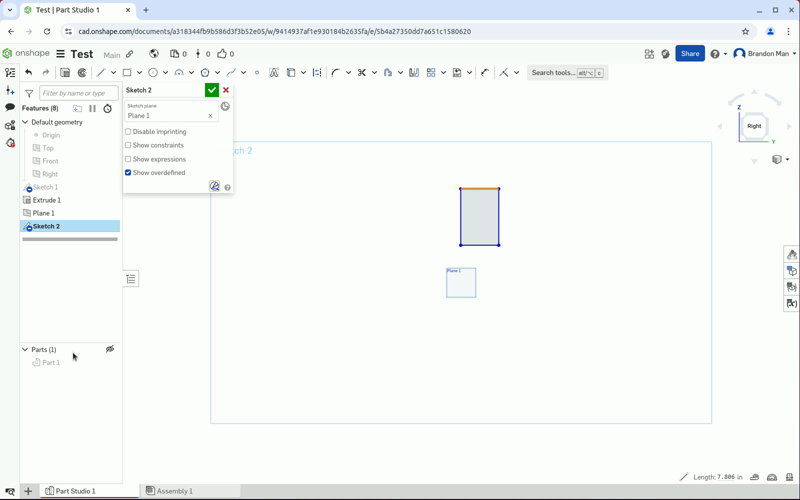
key(shift+e)
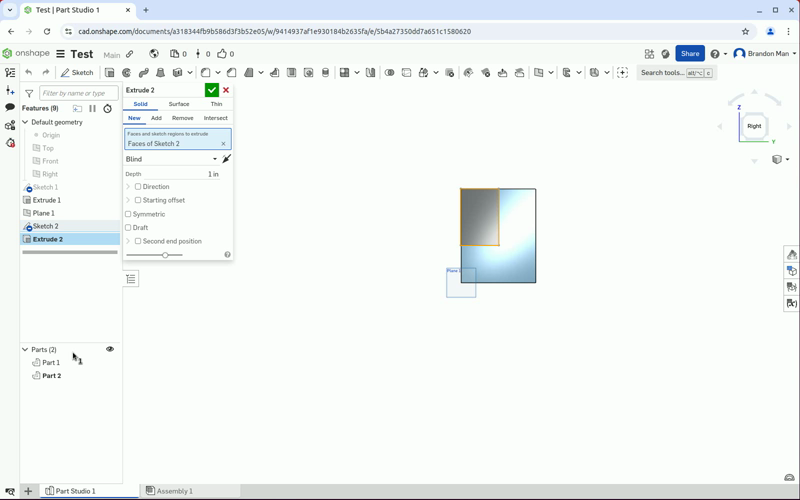
mouse_move(143, 106)
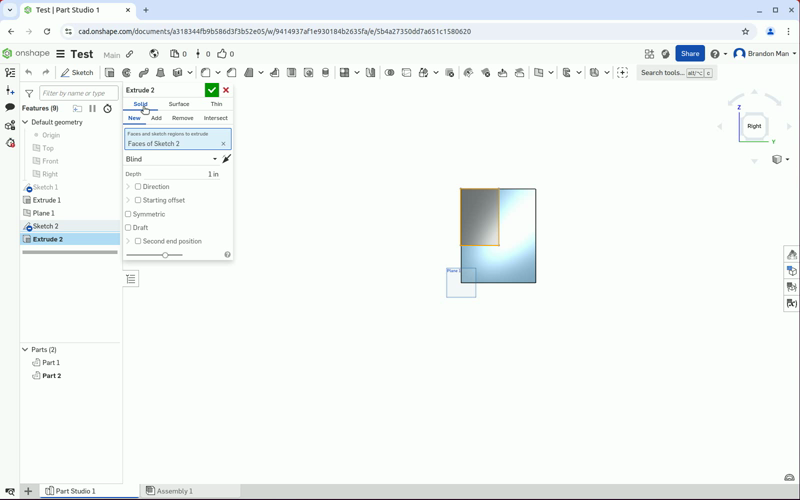
click(143, 106)
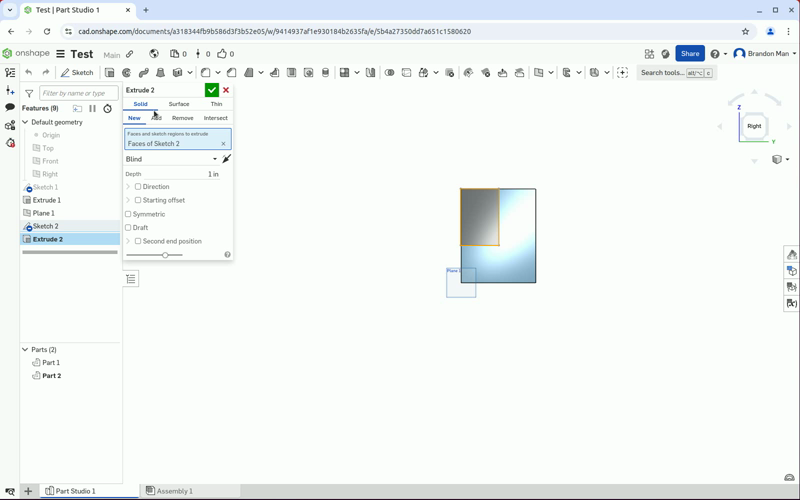
mouse_move(186, 120)
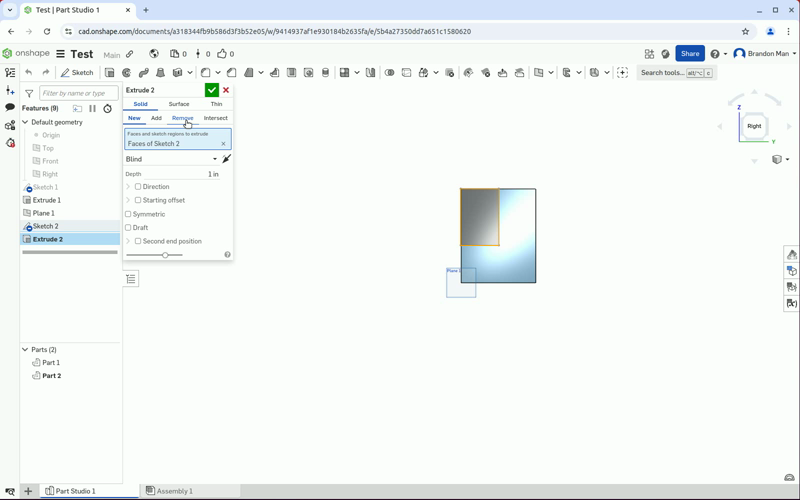
click(186, 120)
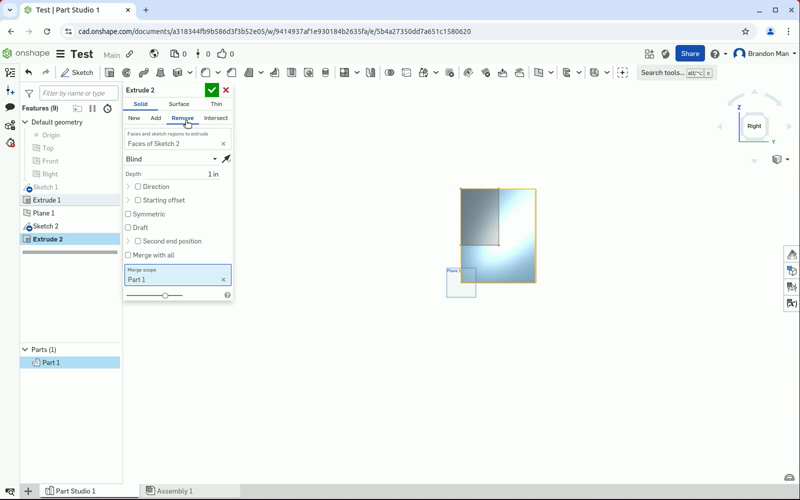
key(tab, 4)
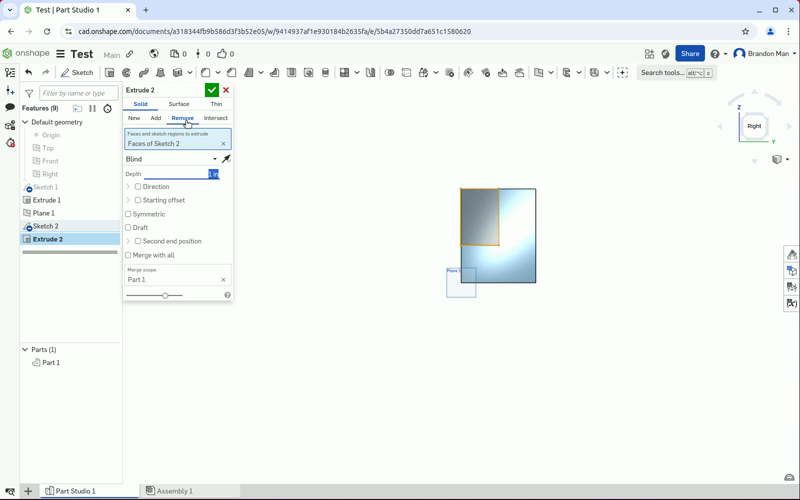
text(30.811)
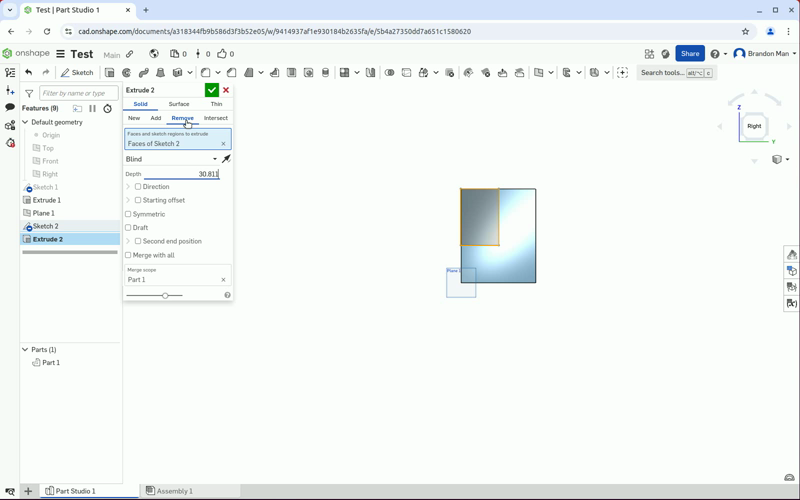
key(tab, 6)
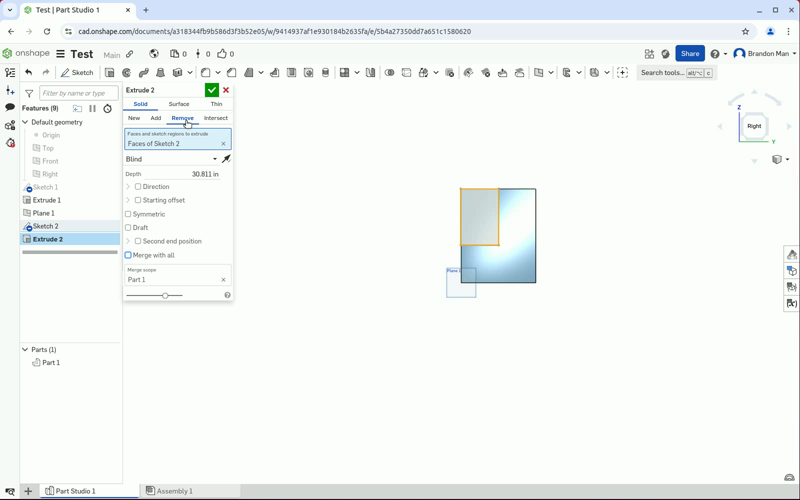
key(space)
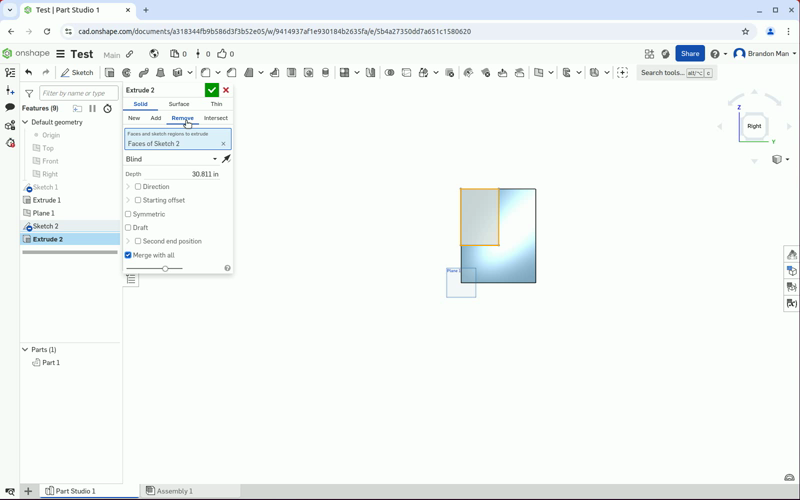
key(enter)
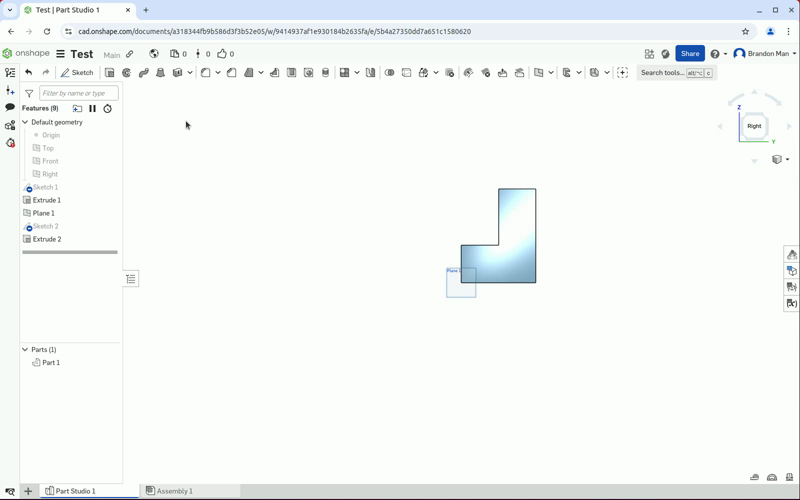
key(shift+h)
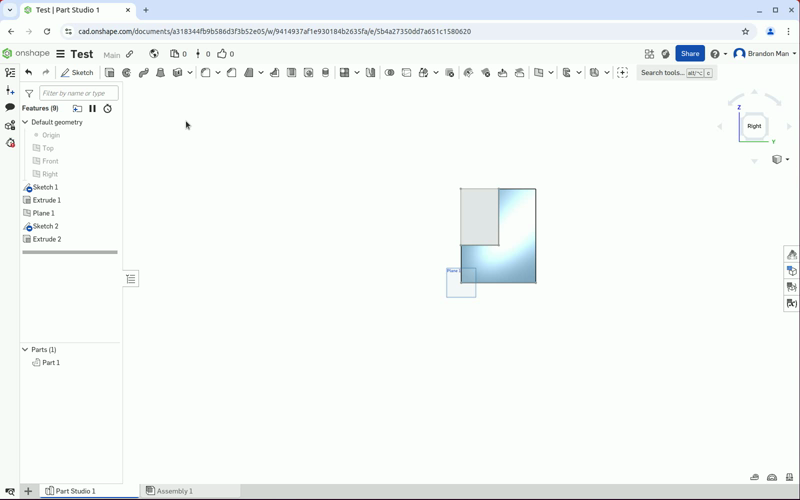
key(shift+h)
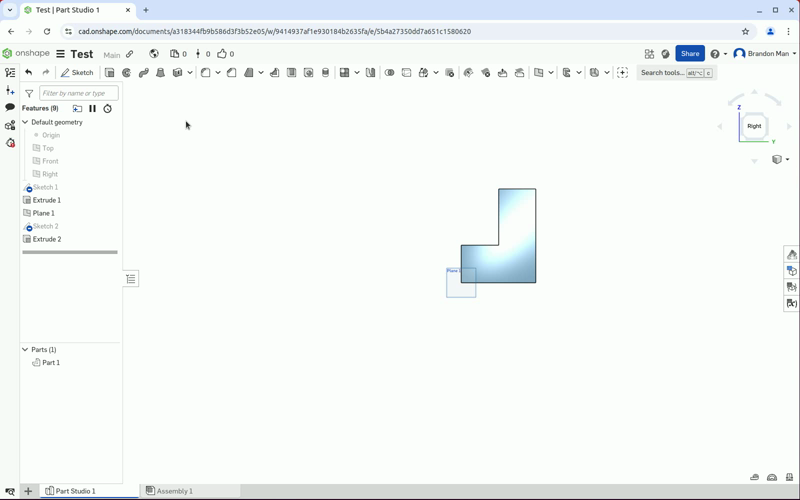
mouse_move(73, 189)
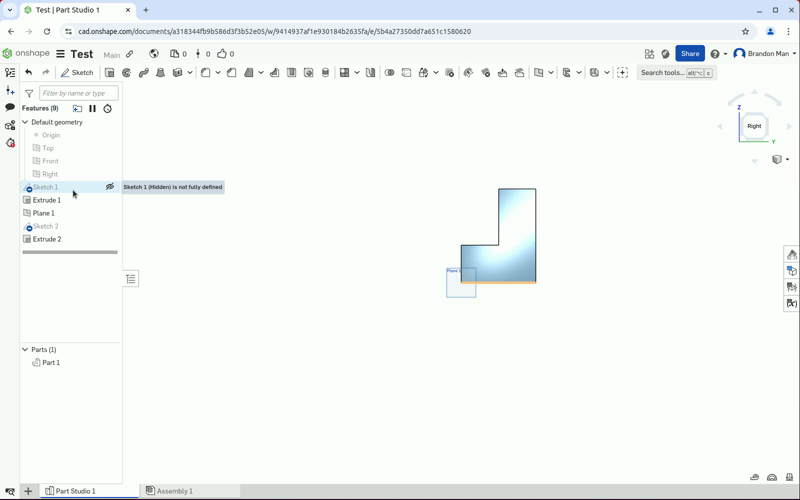
click(73, 189)
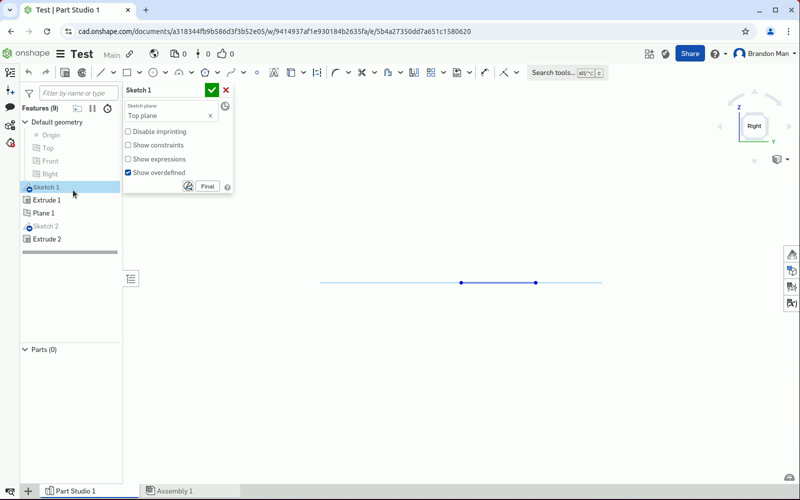
mouse_move(229, 92)
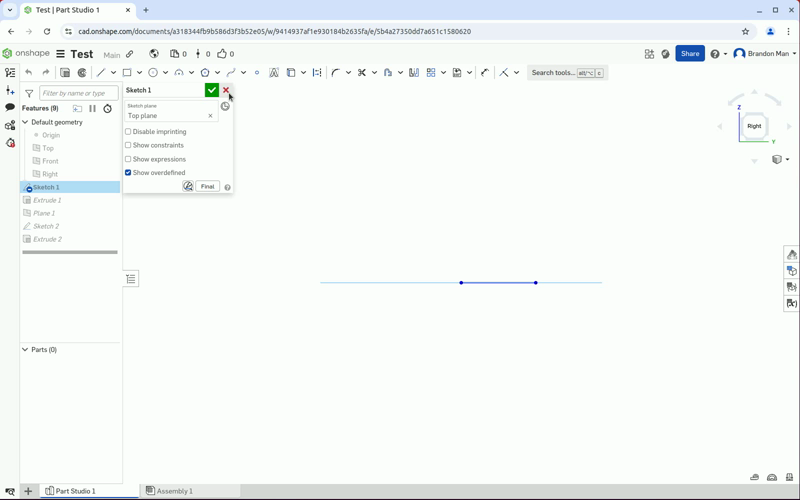
click(229, 92)
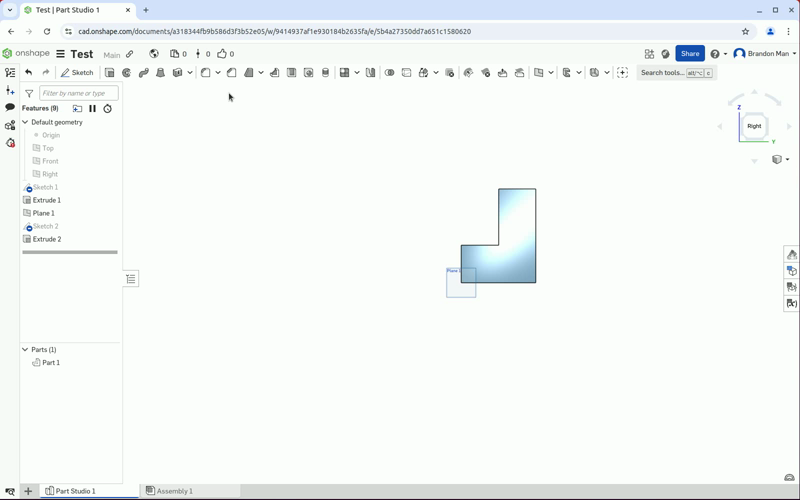
mouse_move(73, 352)
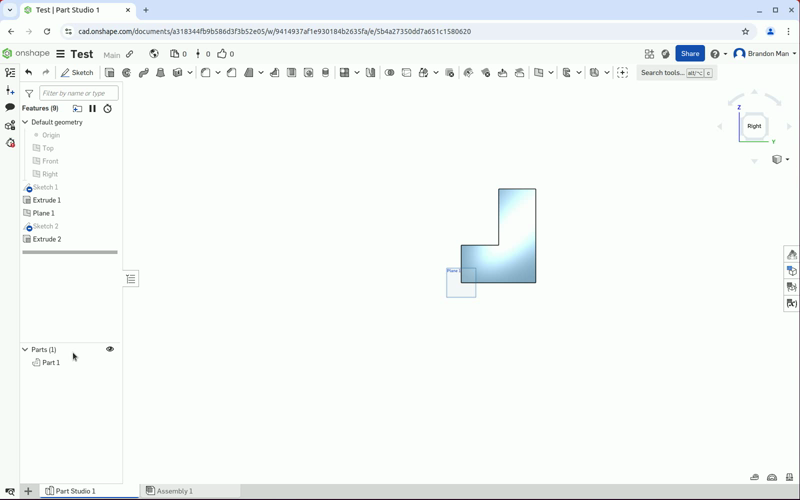
key(y)
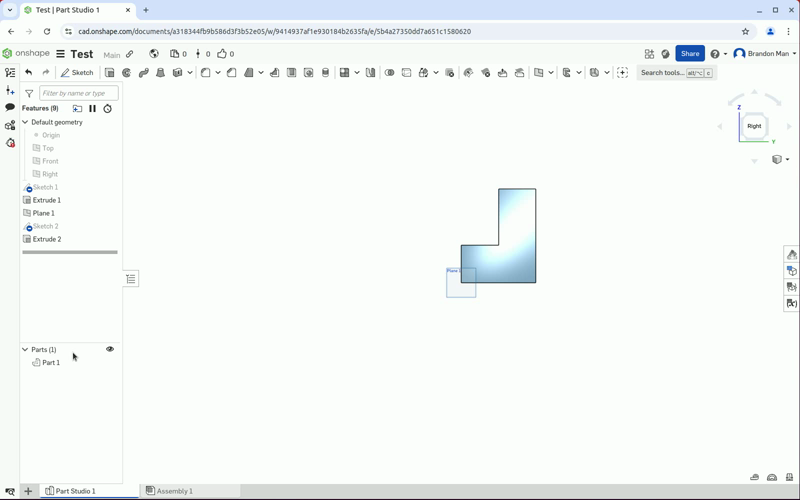
key(shift+p)
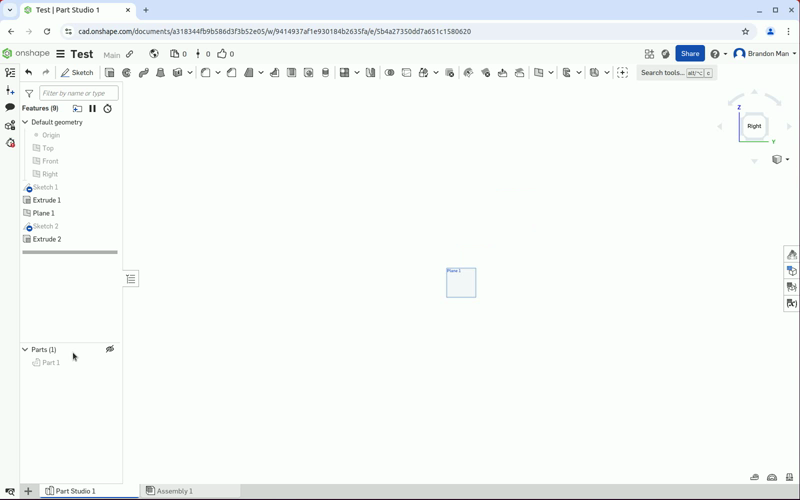
key(space)
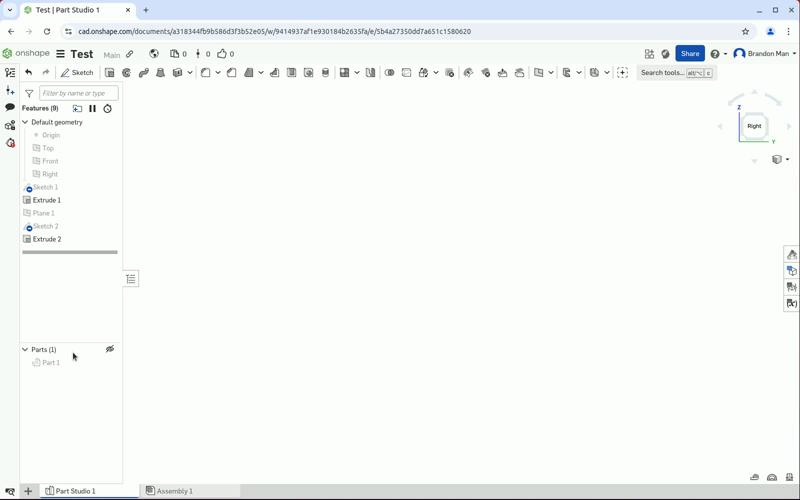
key_down(shift)
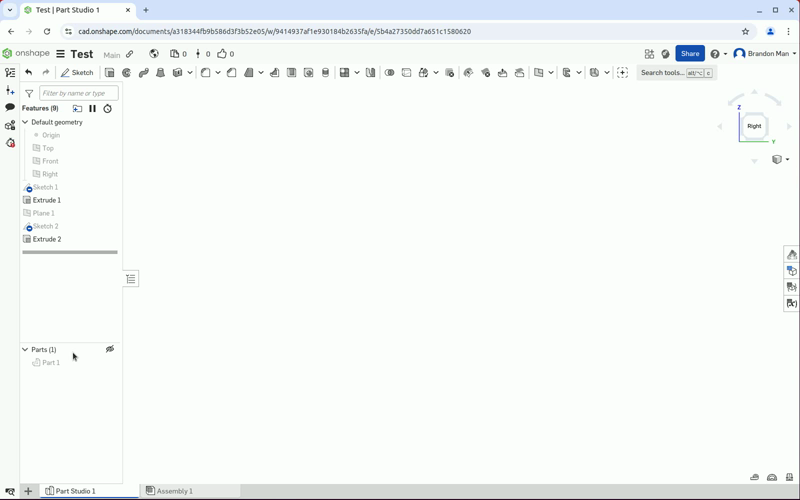
key(right)
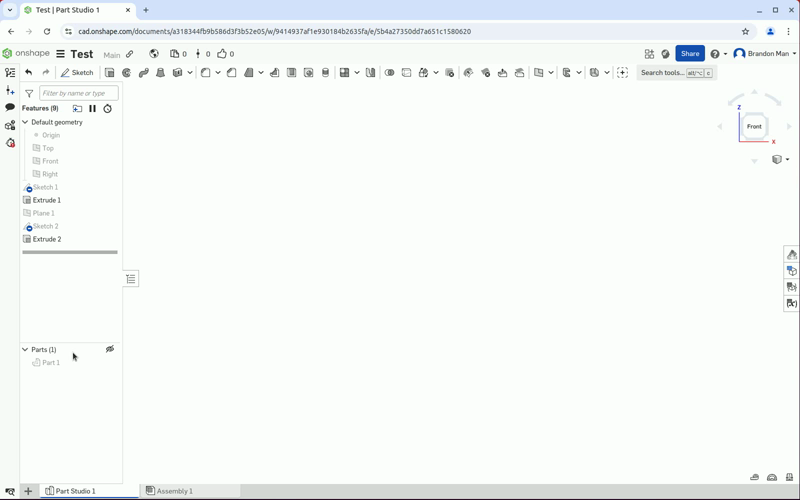
key_up(shift)
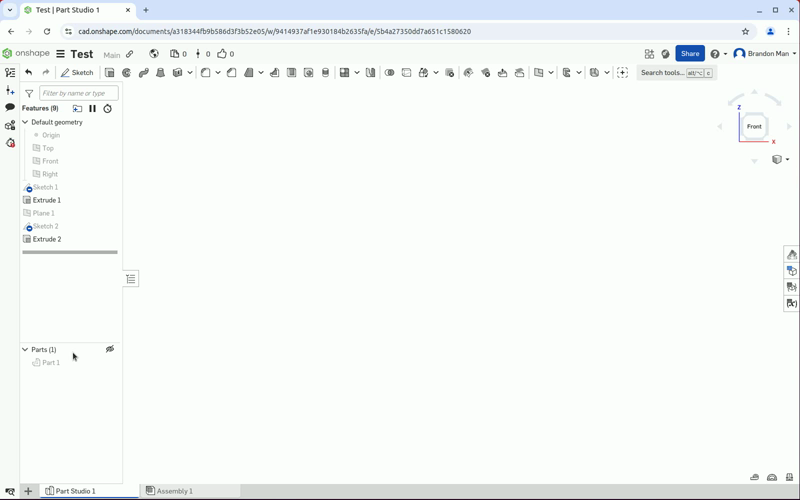
mouse_move(73, 352)
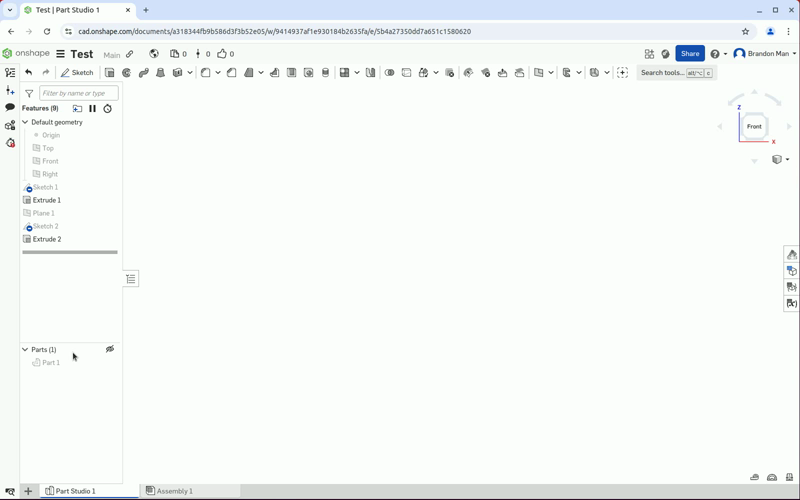
key(shift+y)
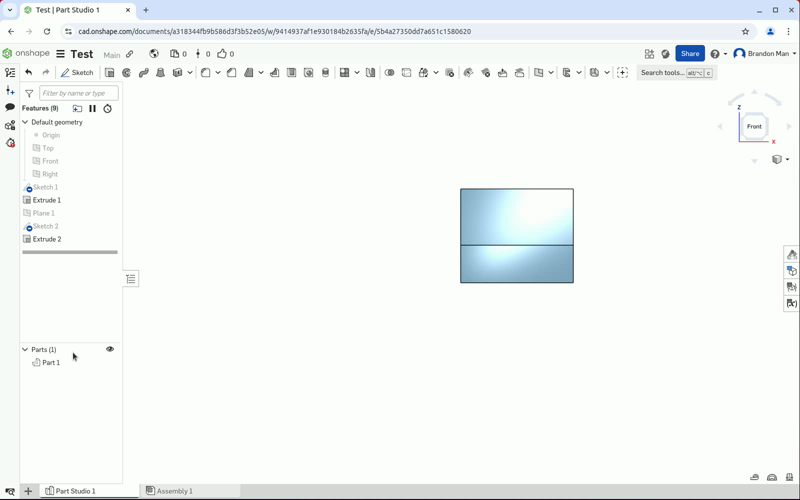
mouse_move(541, 75)
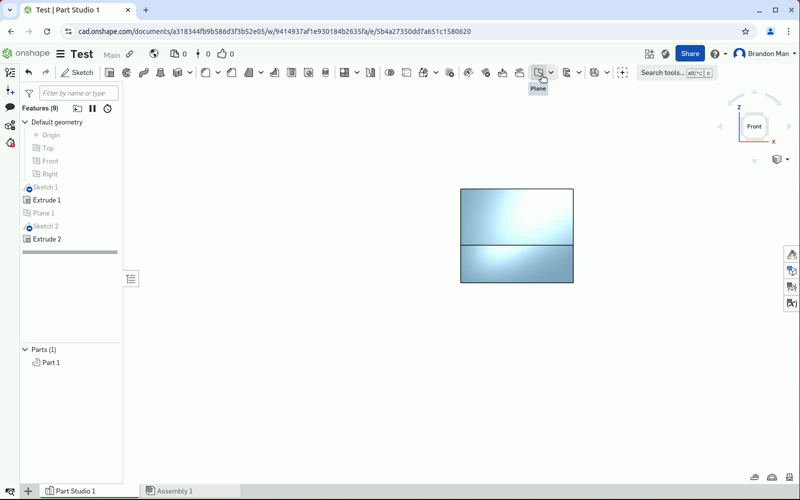
click(541, 75)
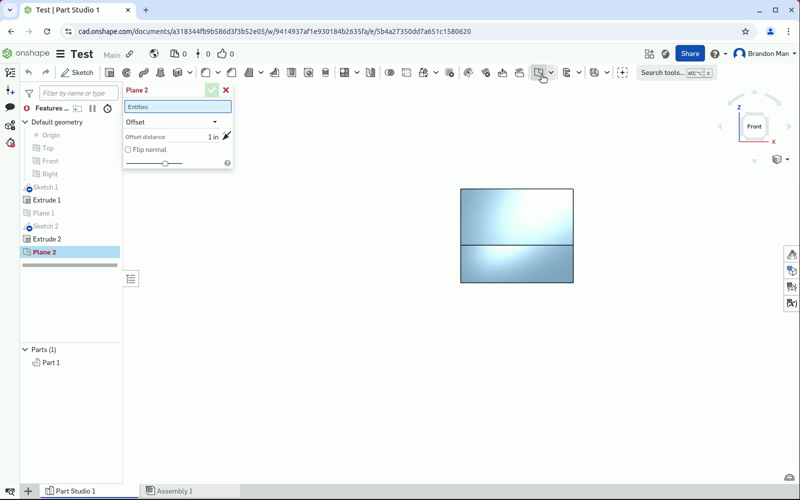
mouse_move(73, 163)
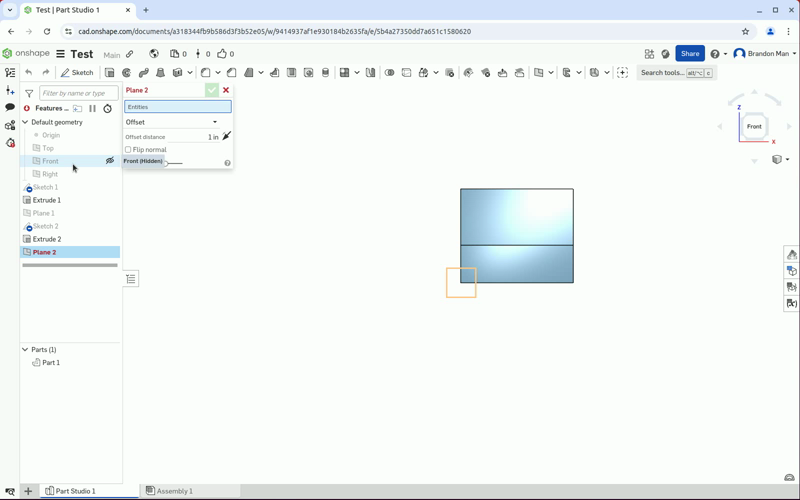
click(73, 163)
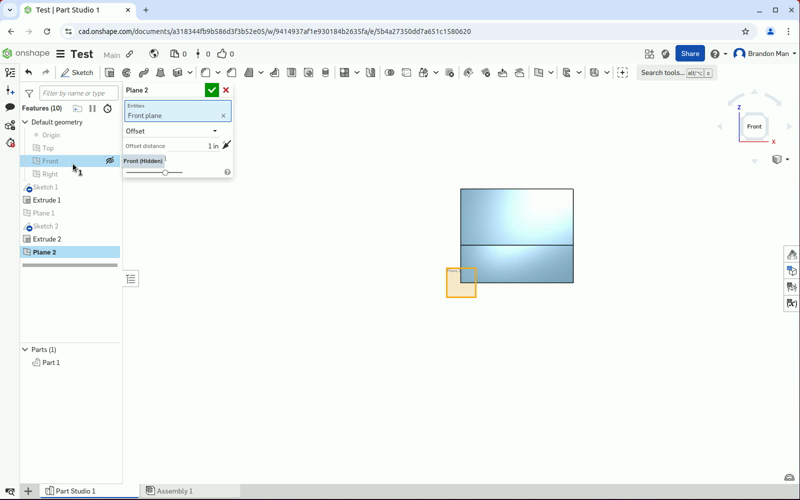
key(tab, 2)
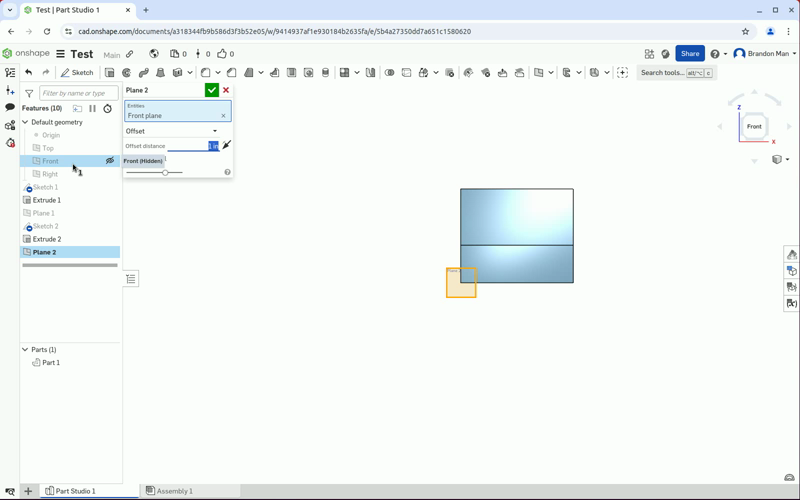
text(7.703)
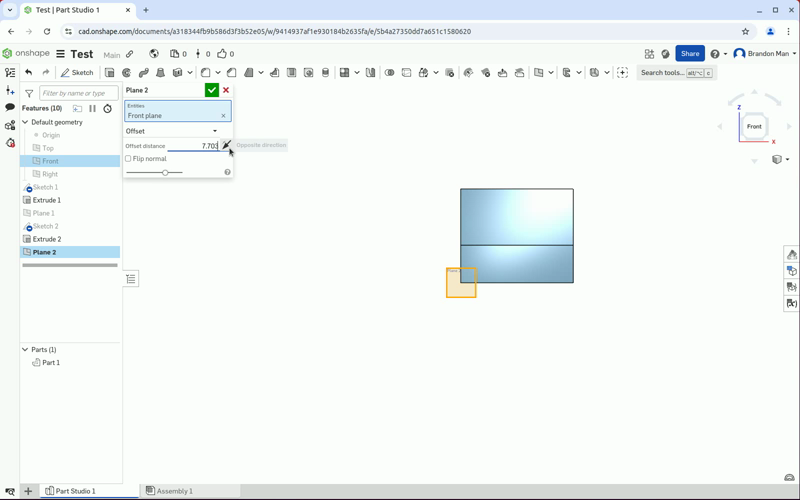
mouse_move(229, 147)
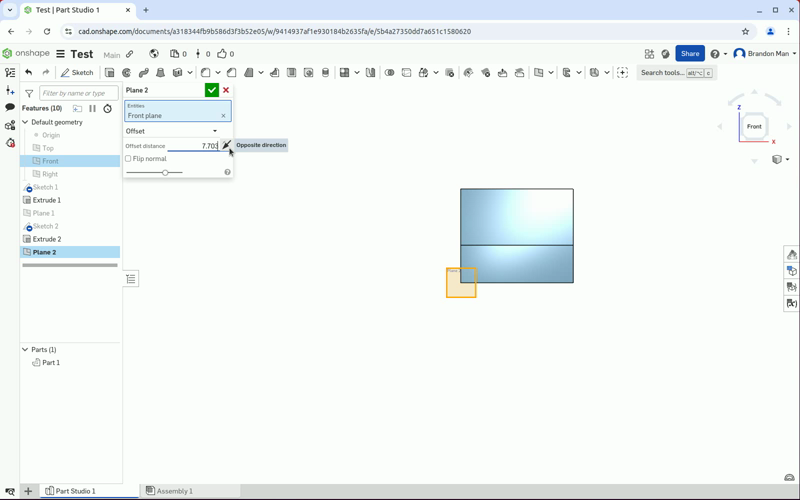
click(229, 147)
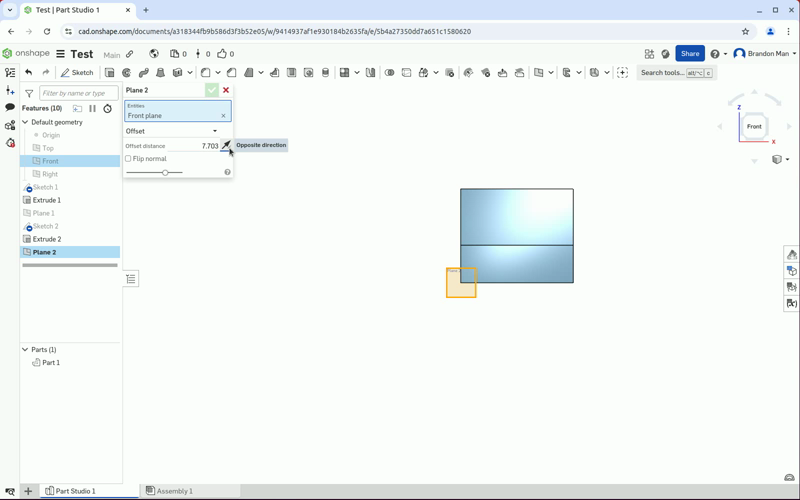
key(enter, 2)
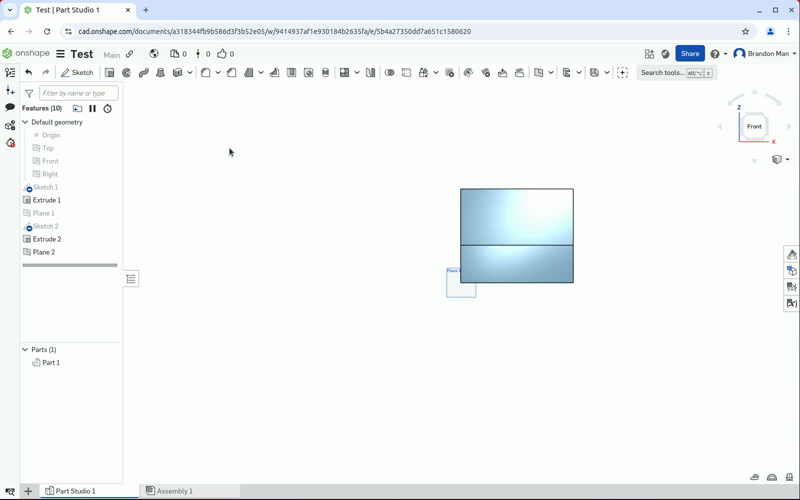
key(shift+s)
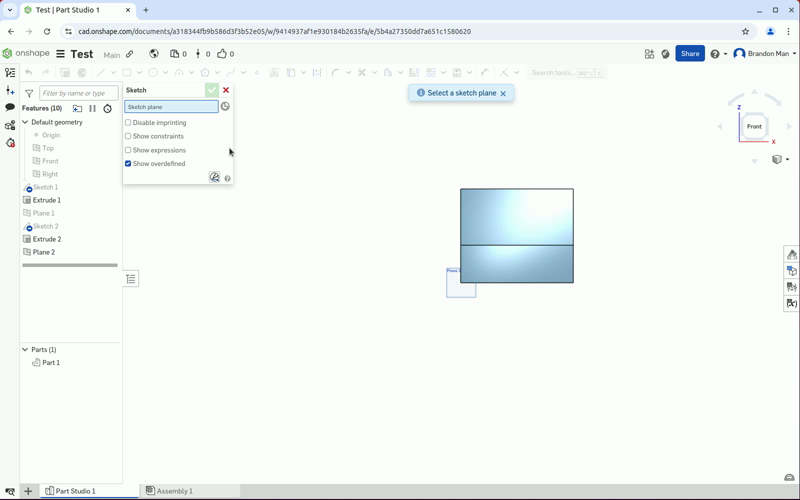
mouse_move(73, 254)
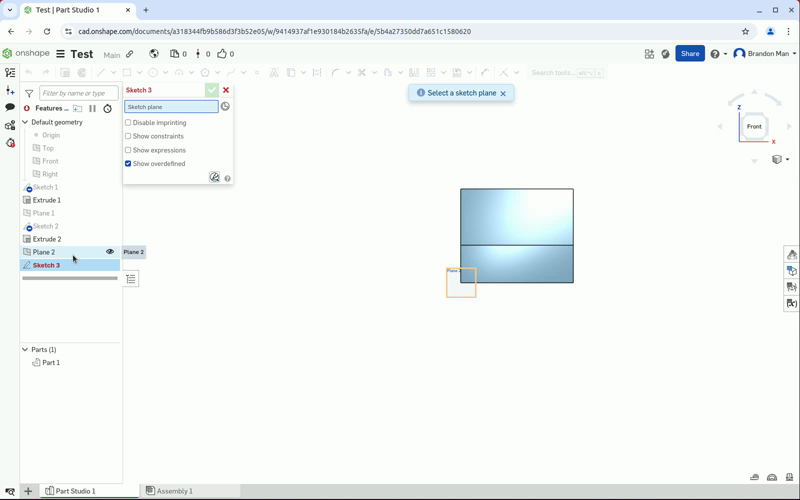
click(73, 254)
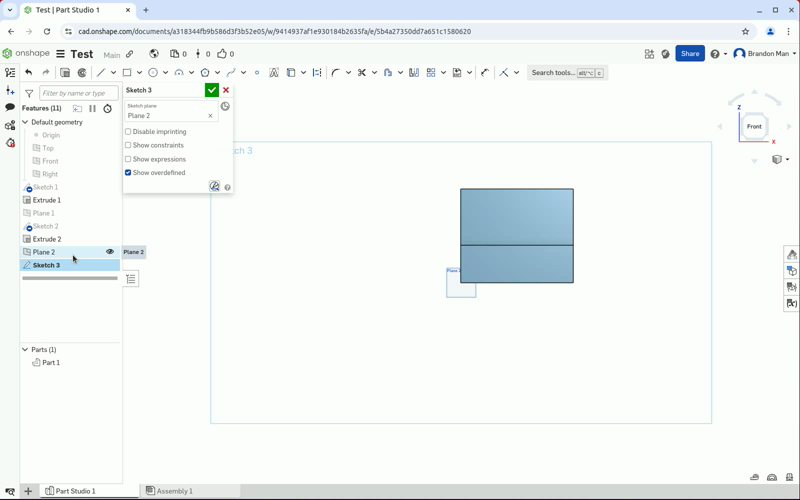
mouse_move(73, 352)
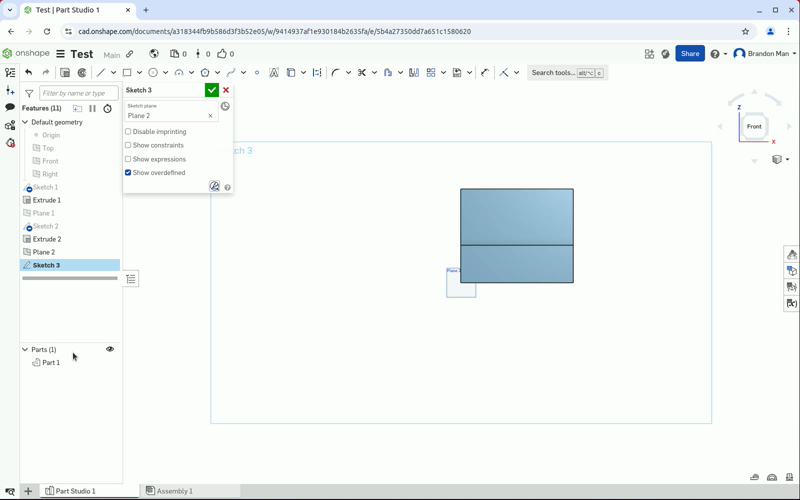
key(y)
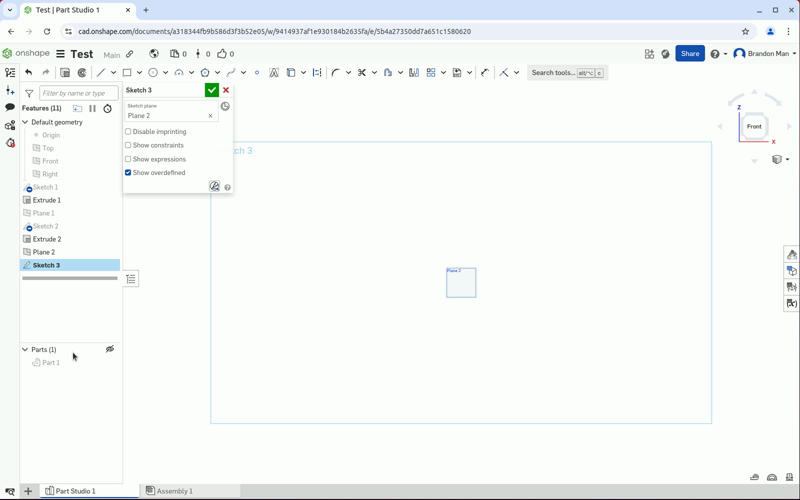
key(l)
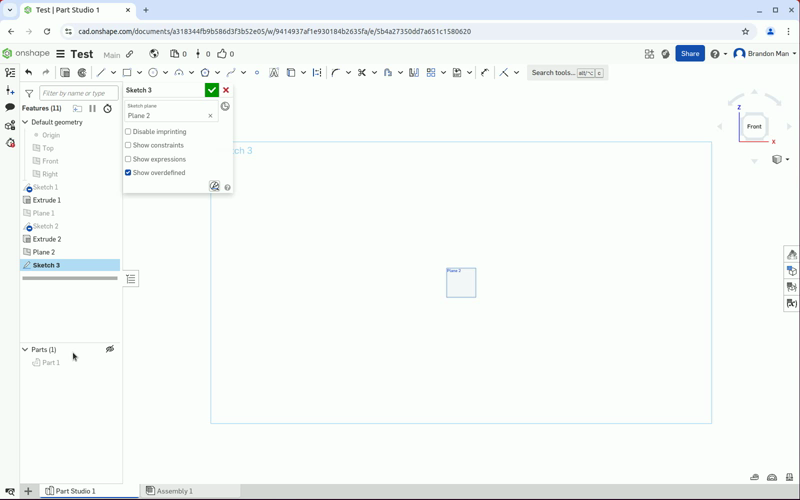
key_down(shift)
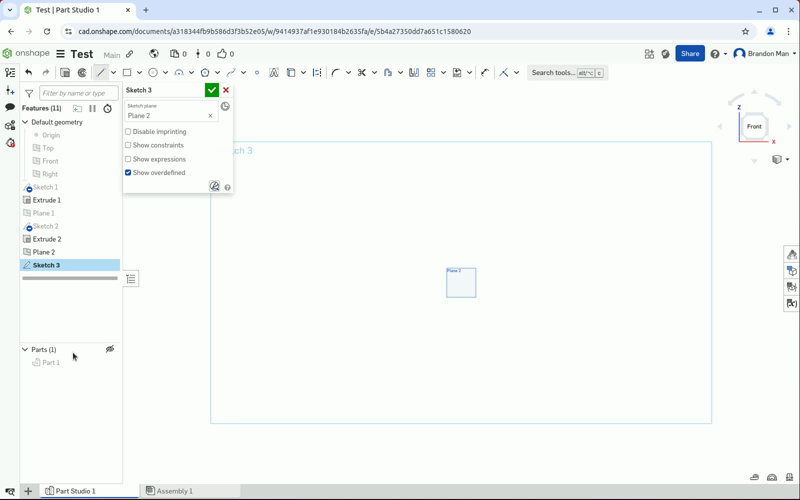
mouse_move(535, 189)
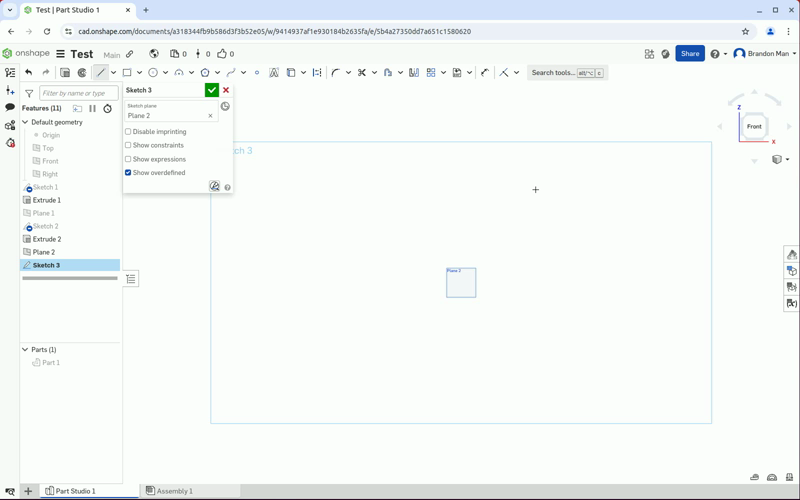
click(535, 189)
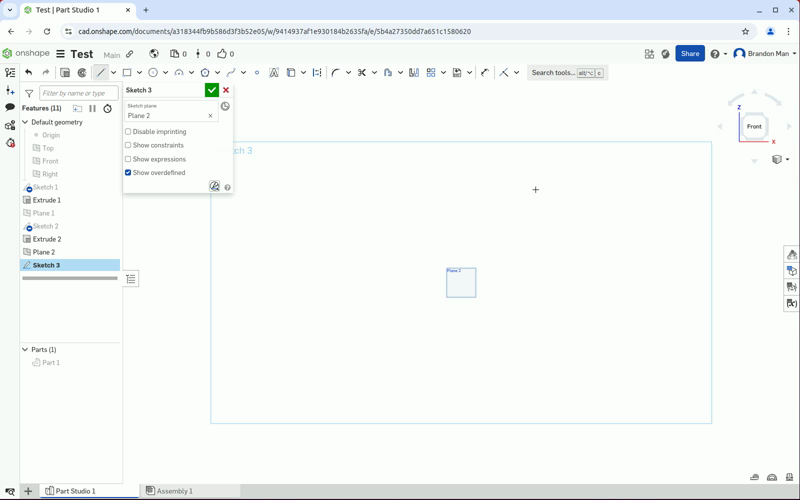
key_up(shift)
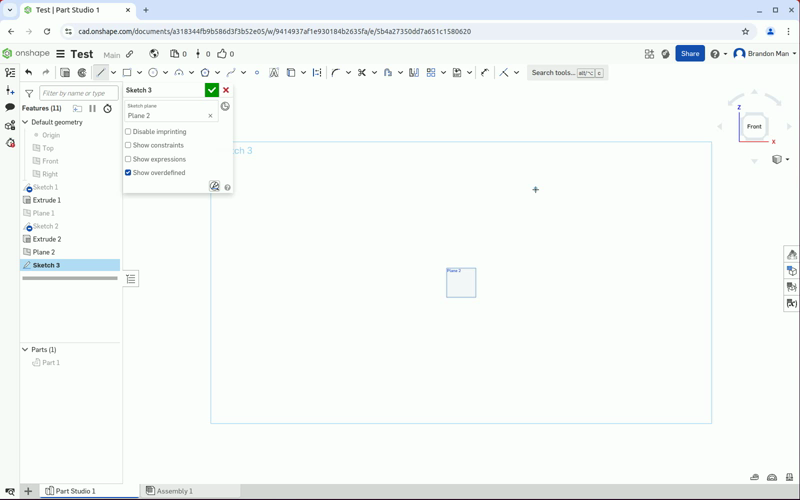
key_down(shift)
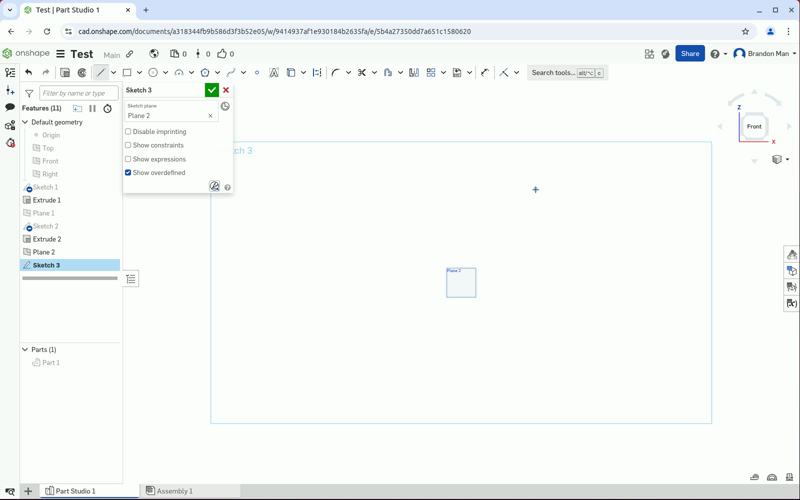
mouse_move(573, 246)
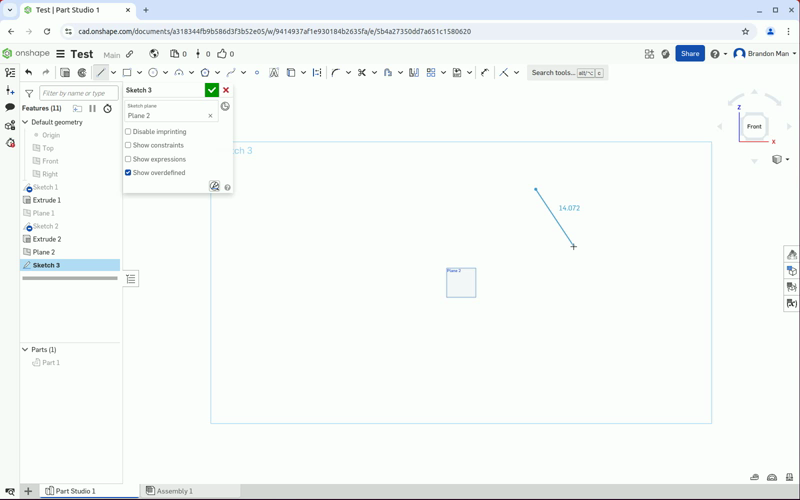
click(573, 246)
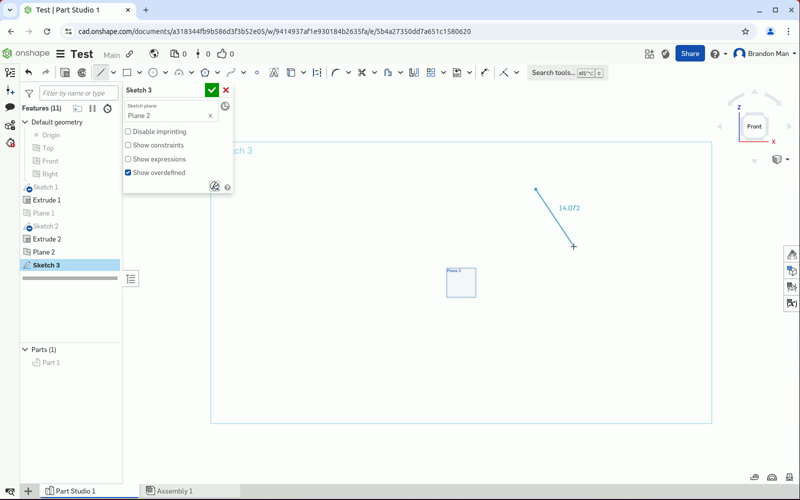
key_up(shift)
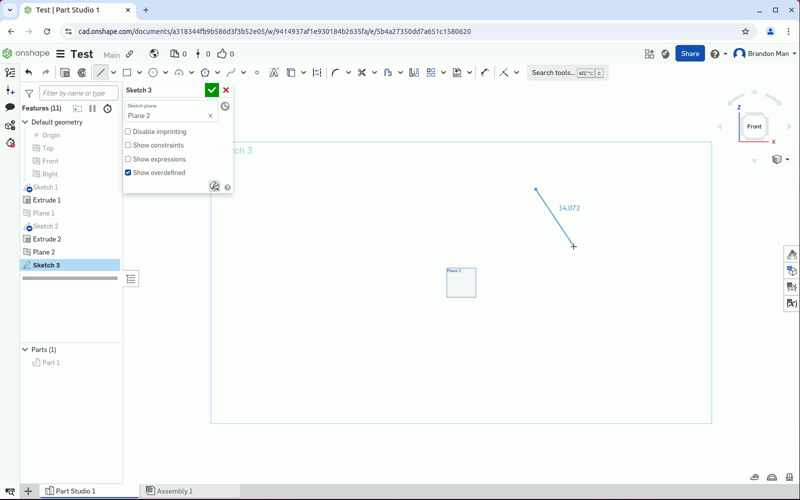
key_down(shift)
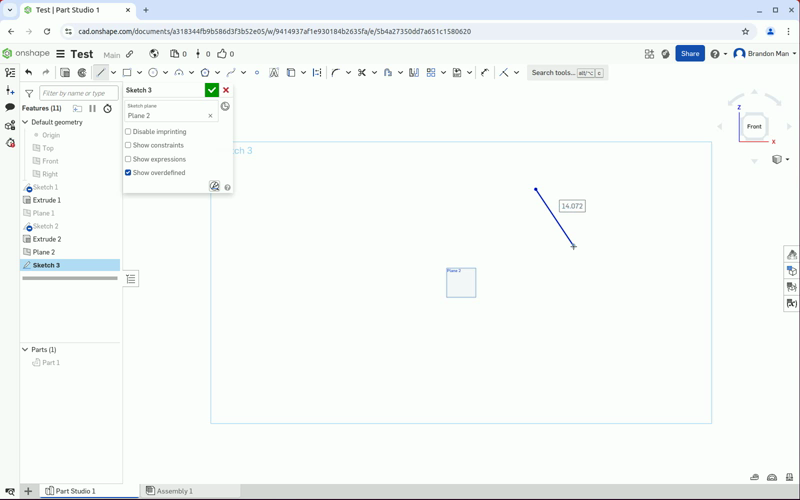
mouse_move(589, 246)
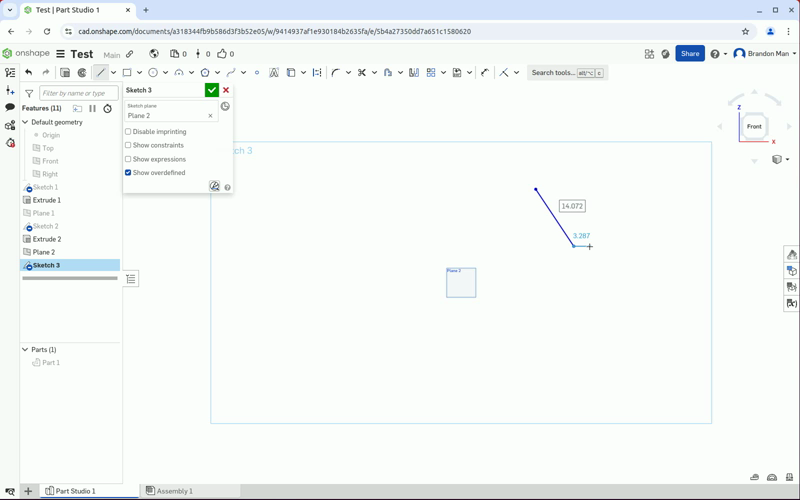
mouse_move(573, 189)
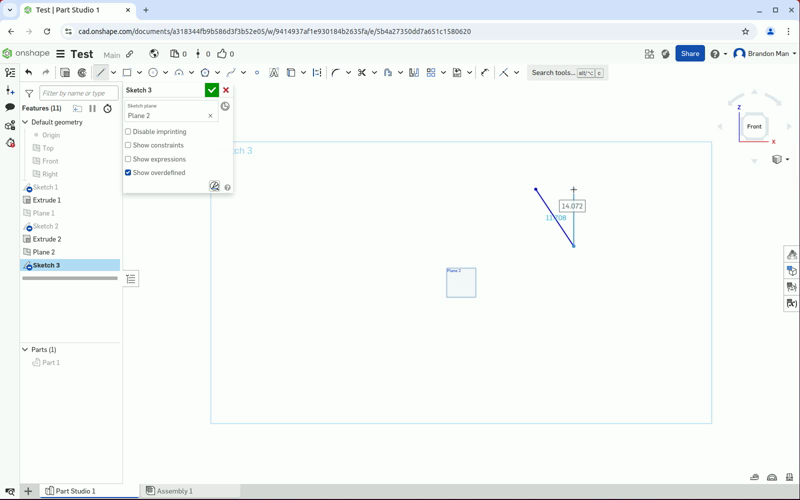
click(573, 189)
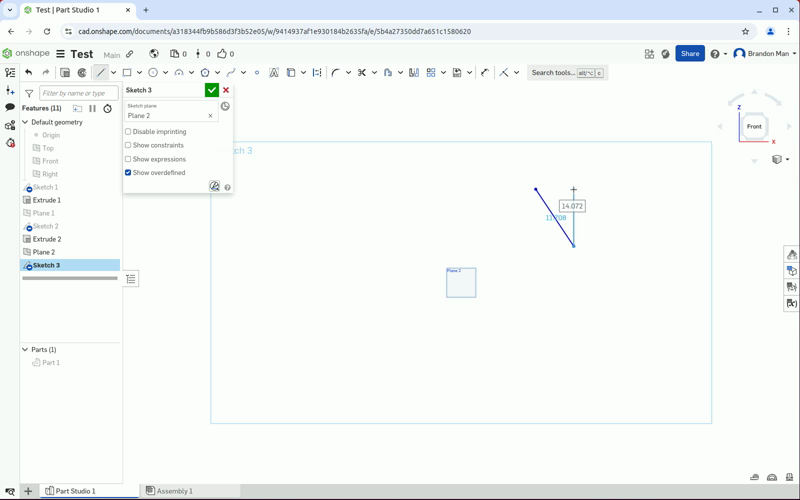
key_up(shift)
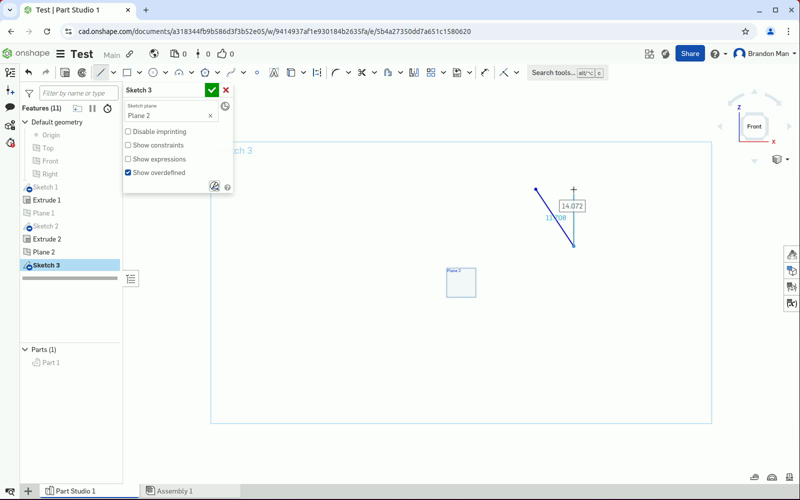
mouse_move(589, 189)
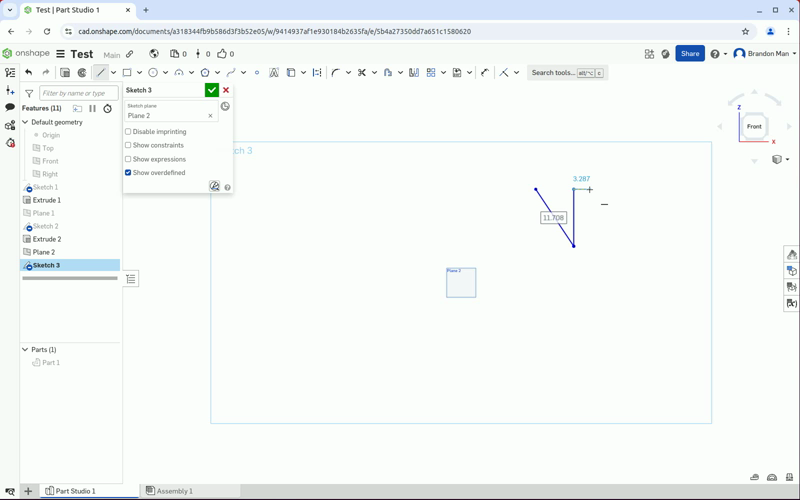
key_down(shift)
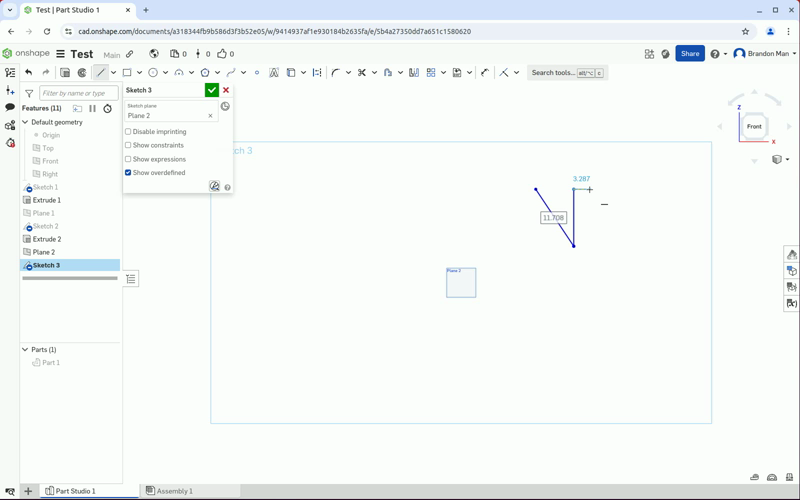
mouse_move(535, 189)
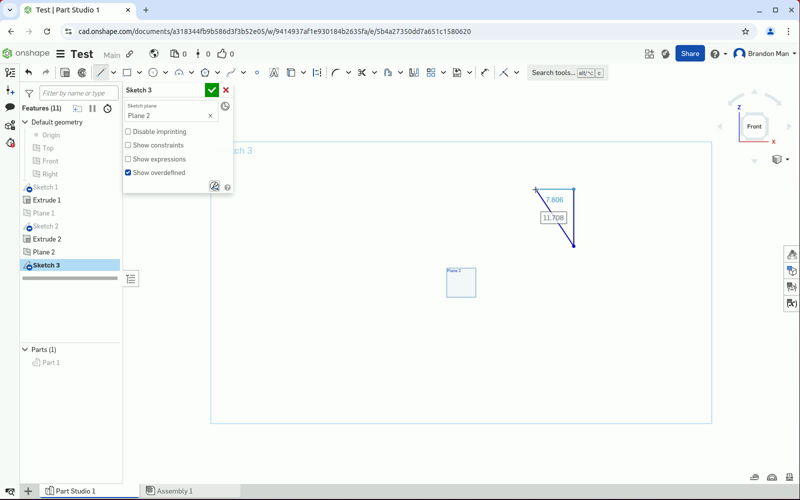
key_up(shift)
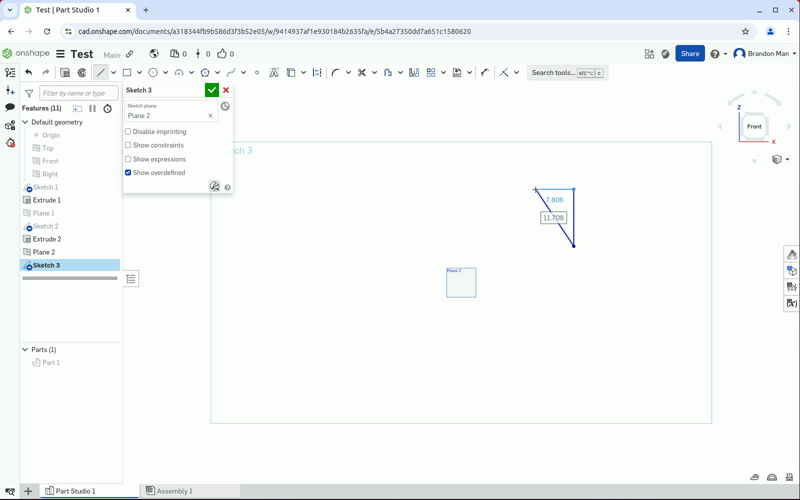
click(535, 189)
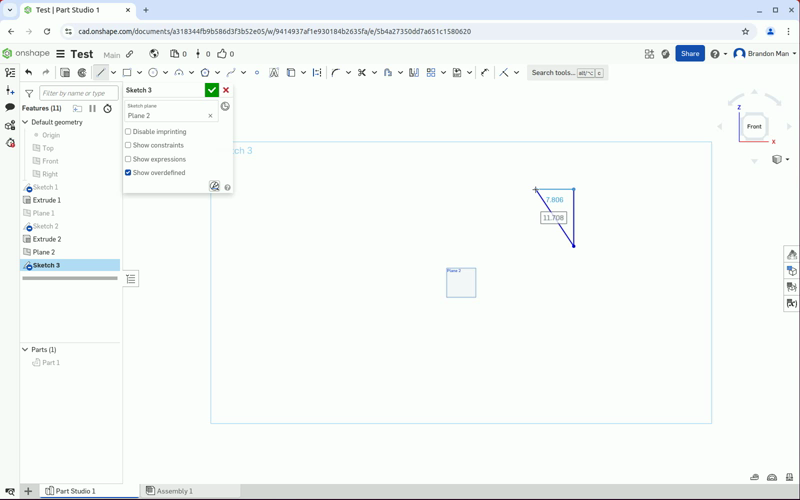
key(esc)
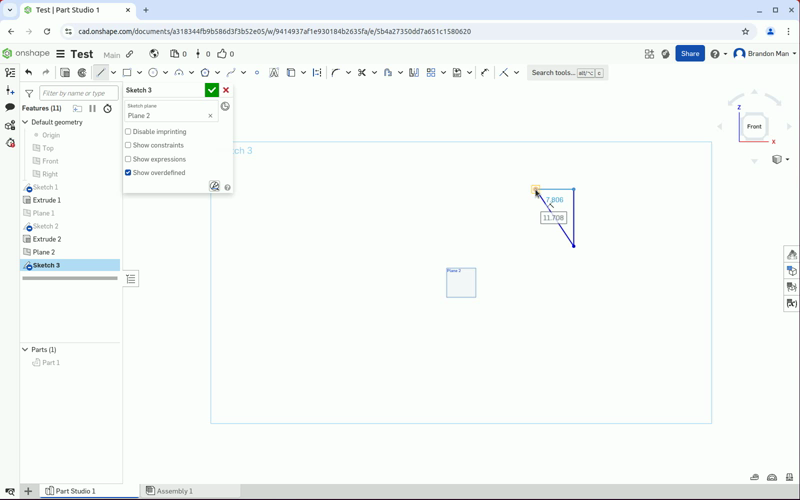
mouse_move(569, 191)
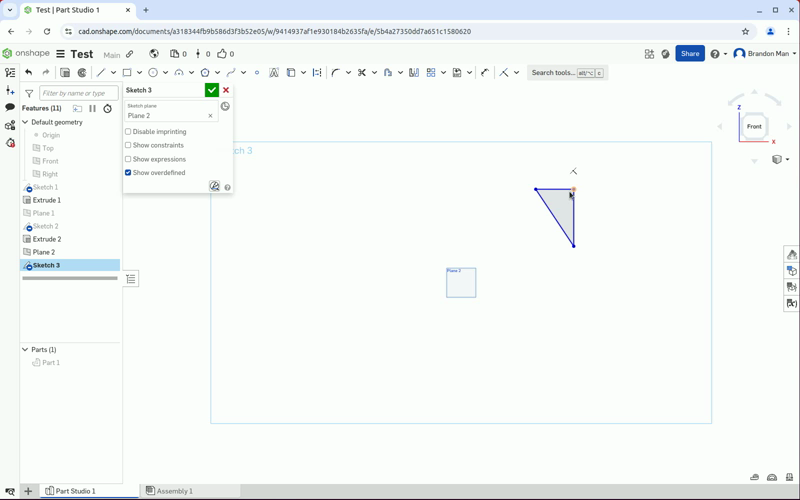
scroll(6)
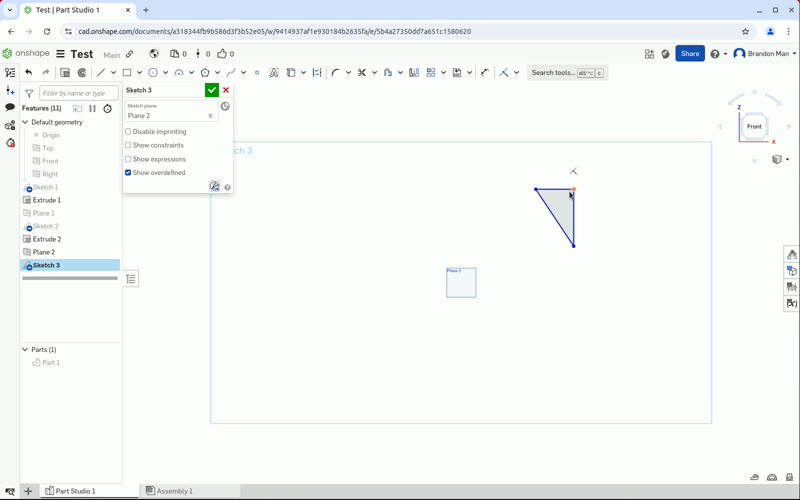
scroll(6)
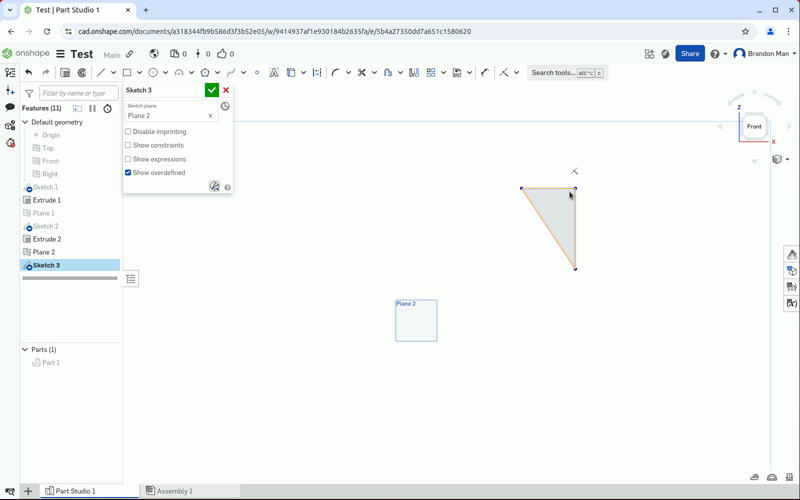
scroll(6)
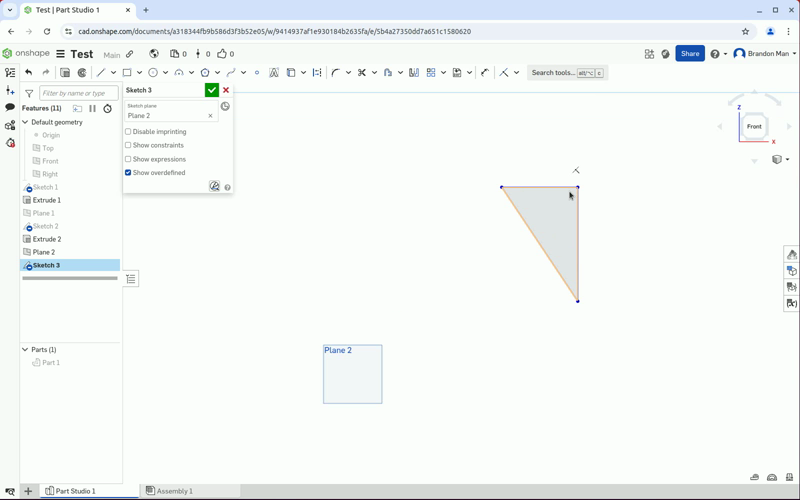
scroll(6)
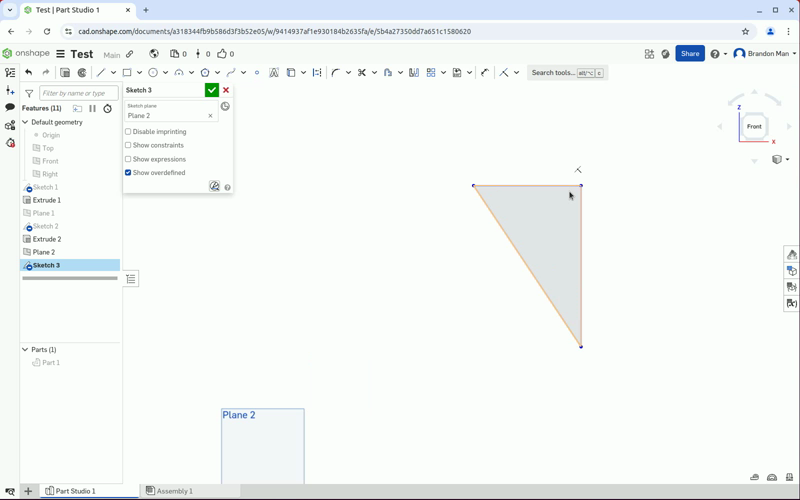
scroll(6)
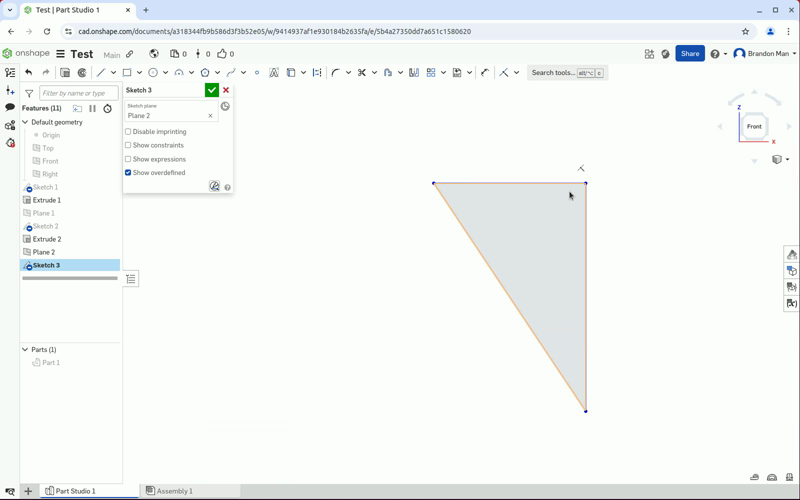
scroll(6)
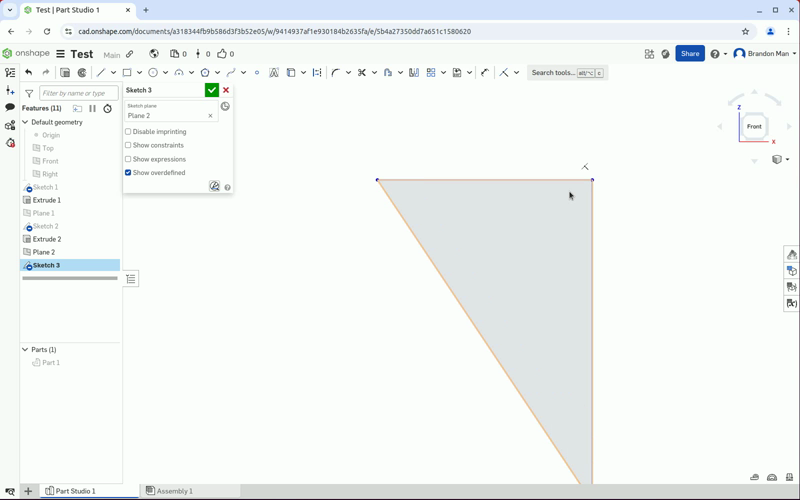
scroll(6)
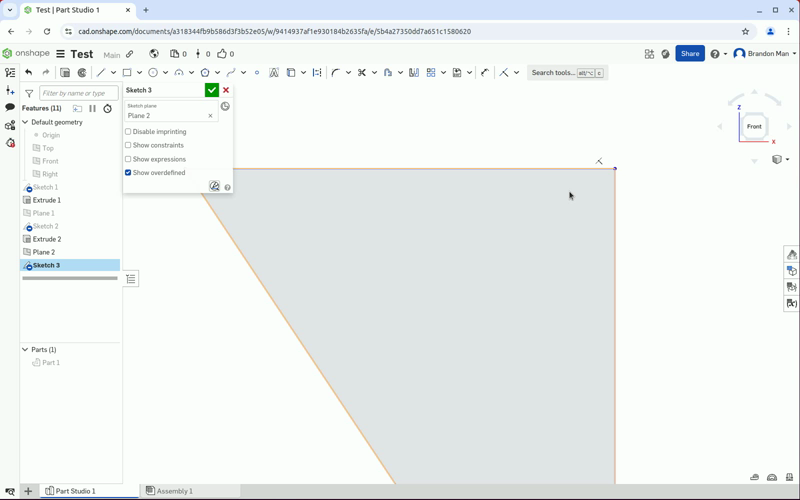
click(569, 191)
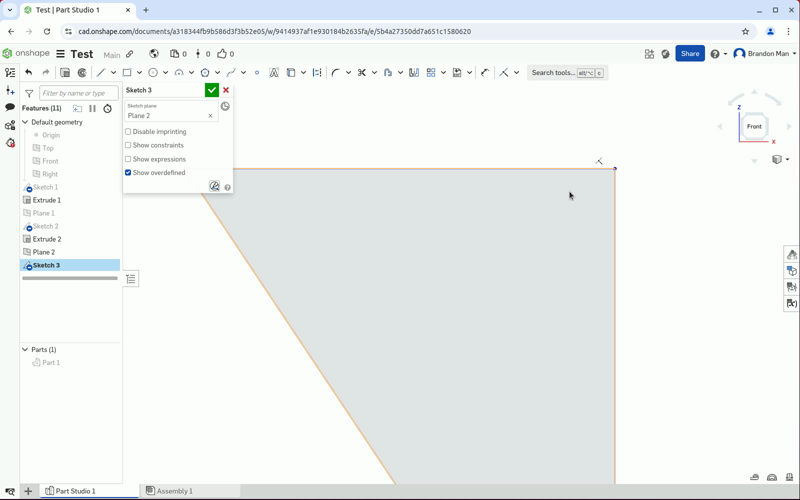
scroll(-6)
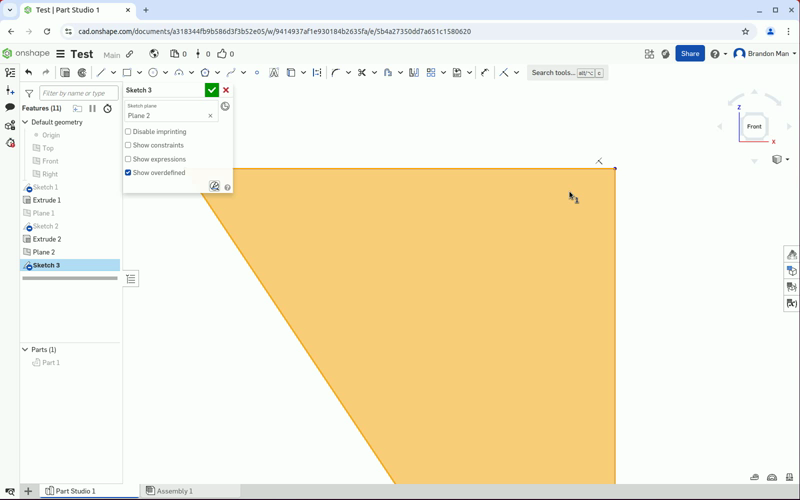
scroll(-6)
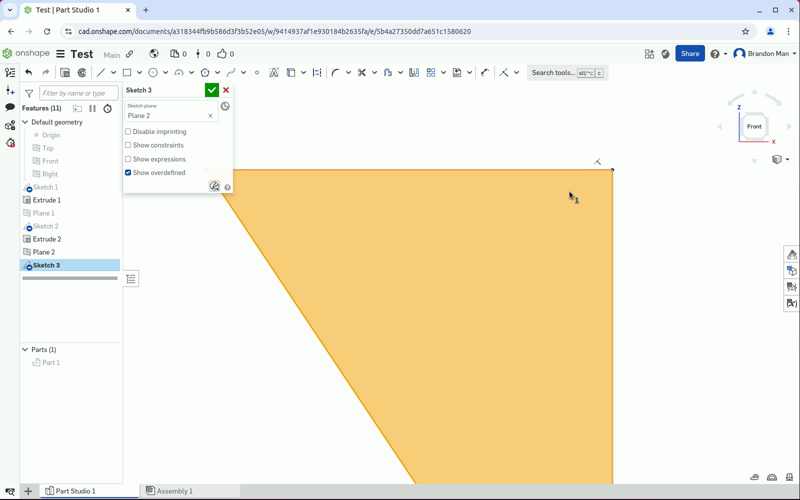
scroll(-6)
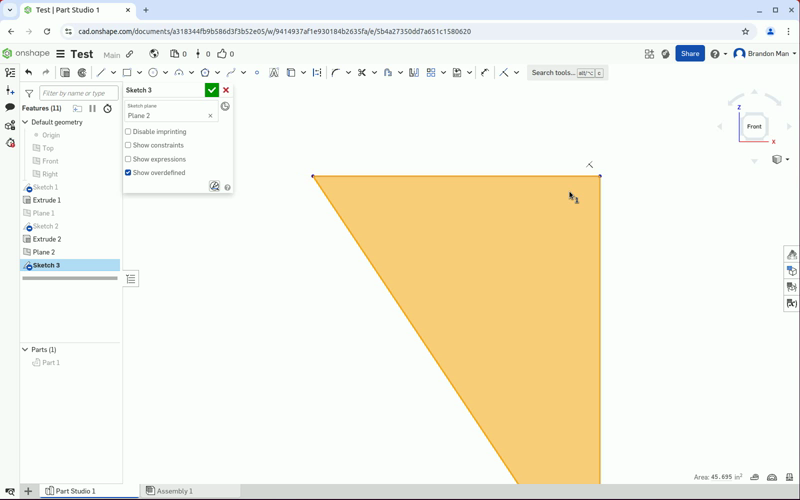
scroll(-6)
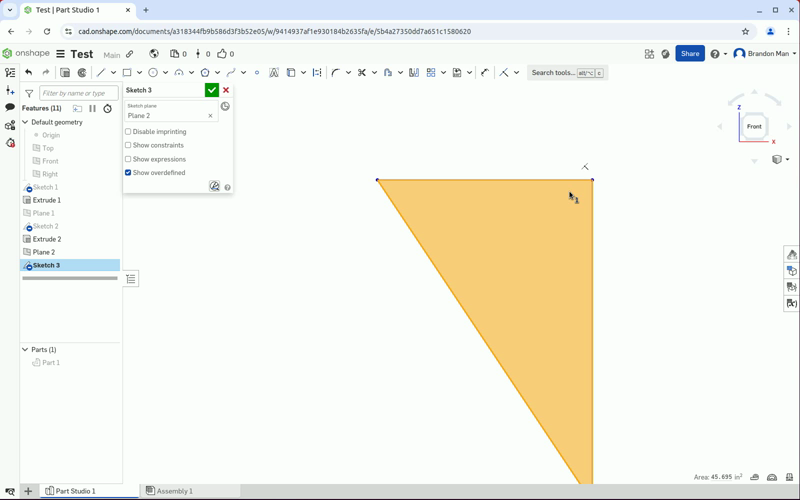
scroll(-6)
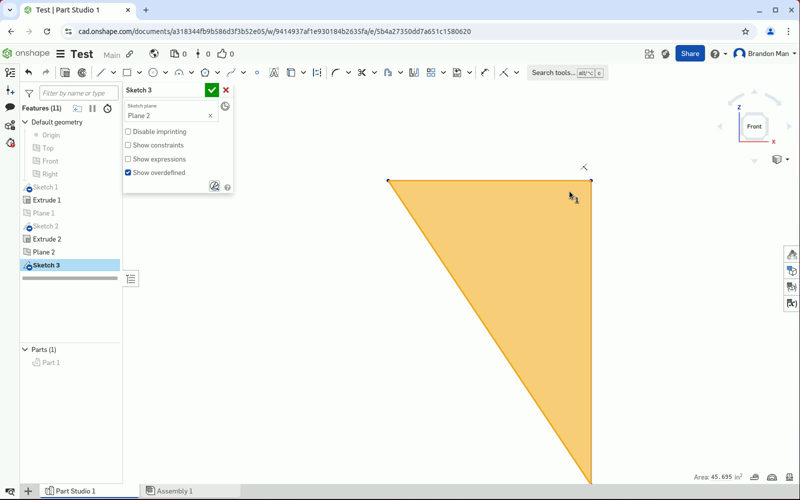
scroll(-6)
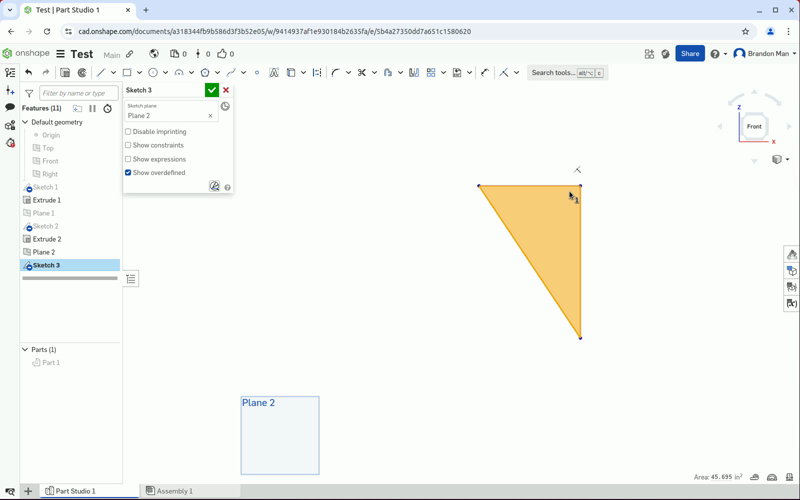
scroll(-6)
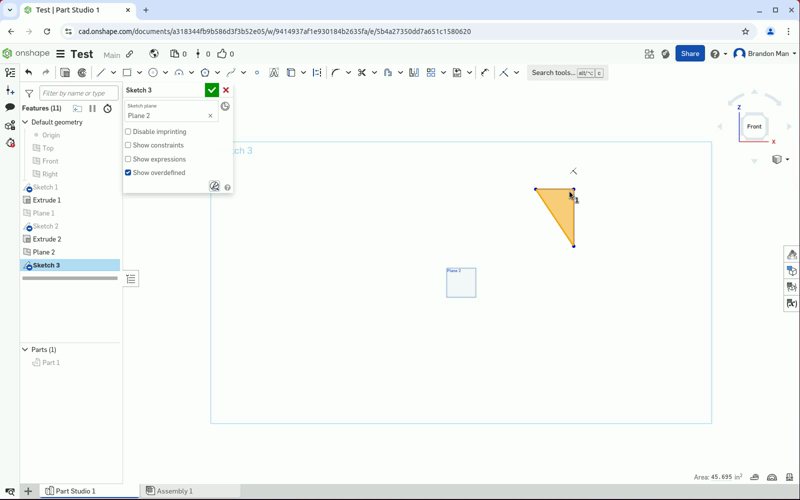
mouse_move(73, 352)
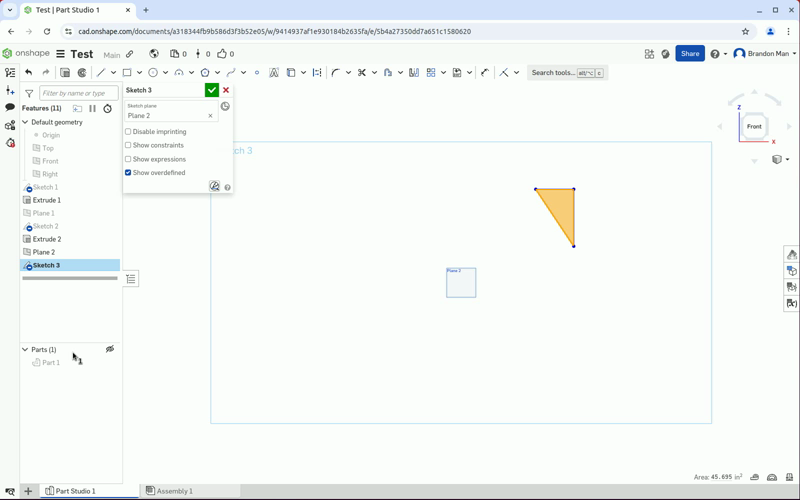
key(shift+y)
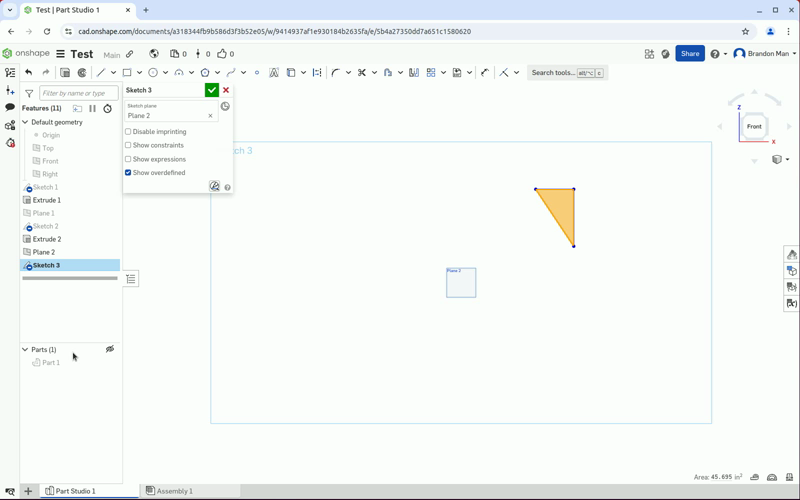
key(shift+e)
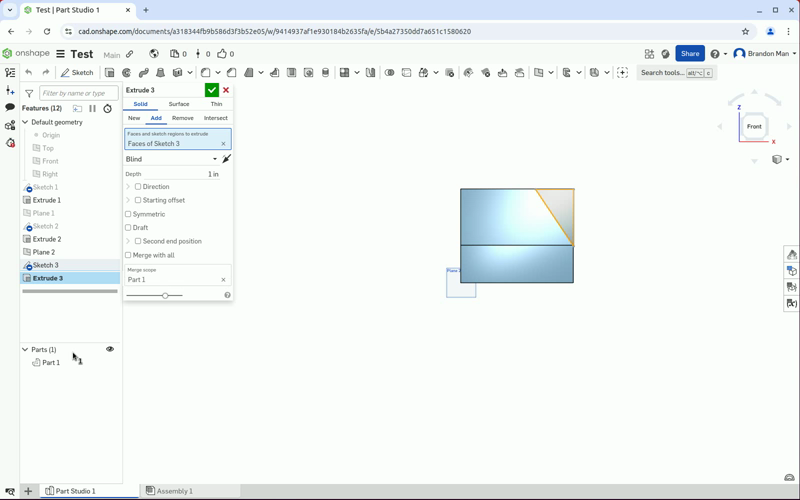
mouse_move(143, 106)
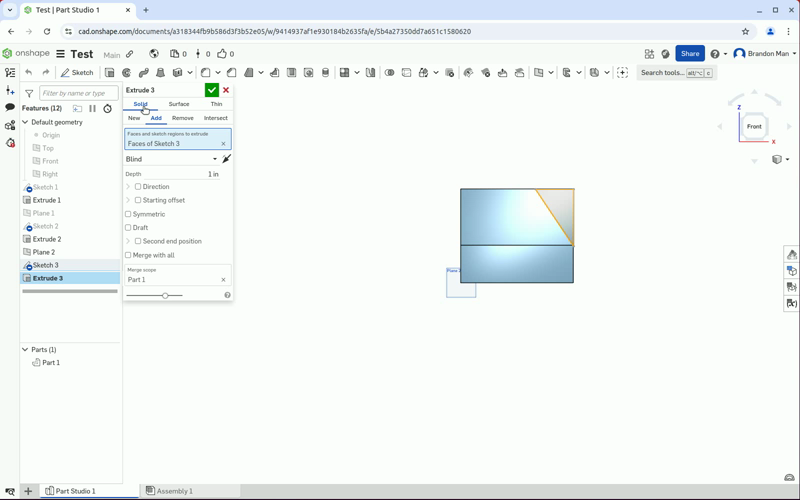
click(143, 106)
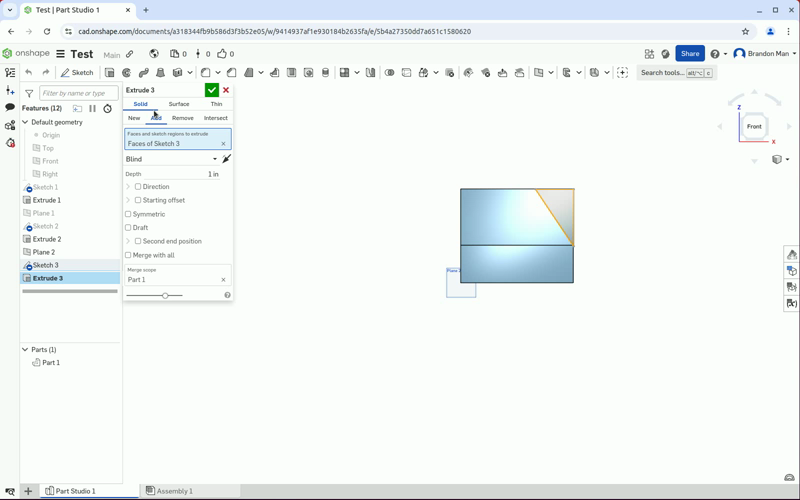
mouse_move(186, 120)
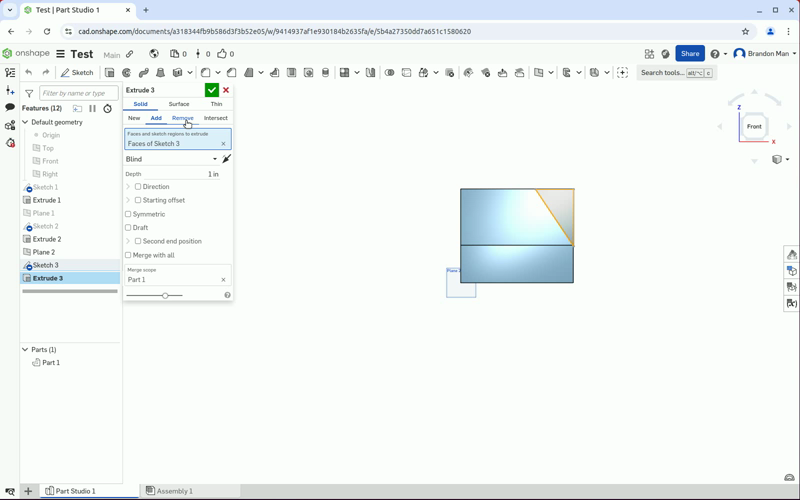
click(186, 120)
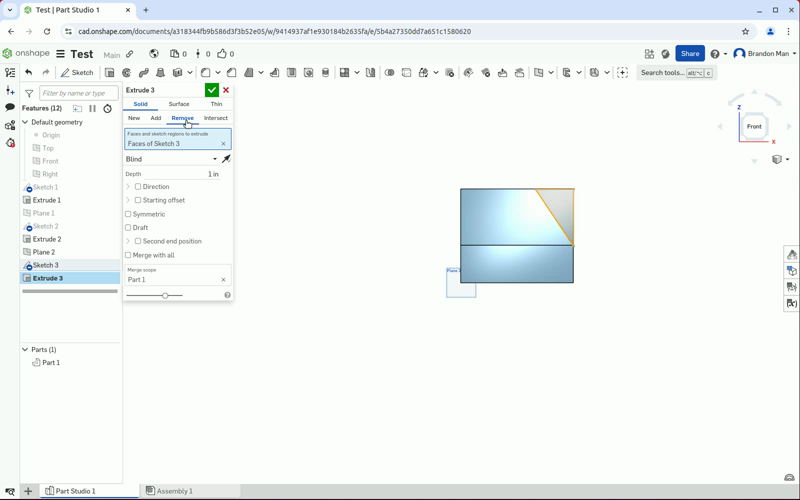
key(tab, 4)
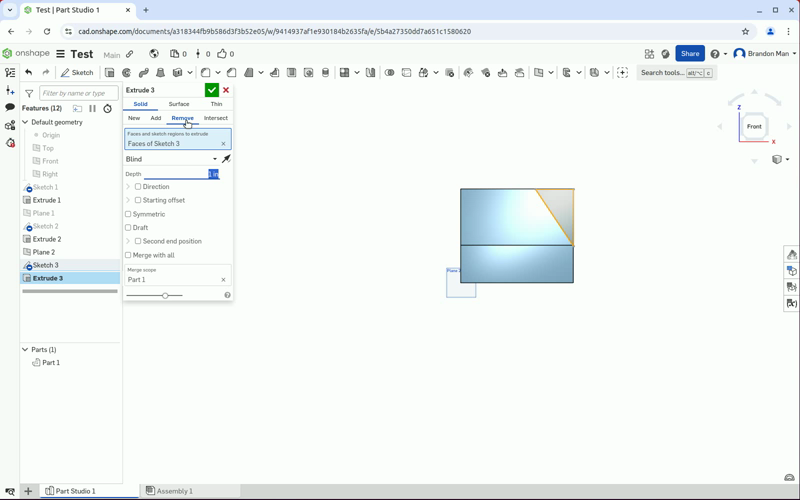
text(15.405)
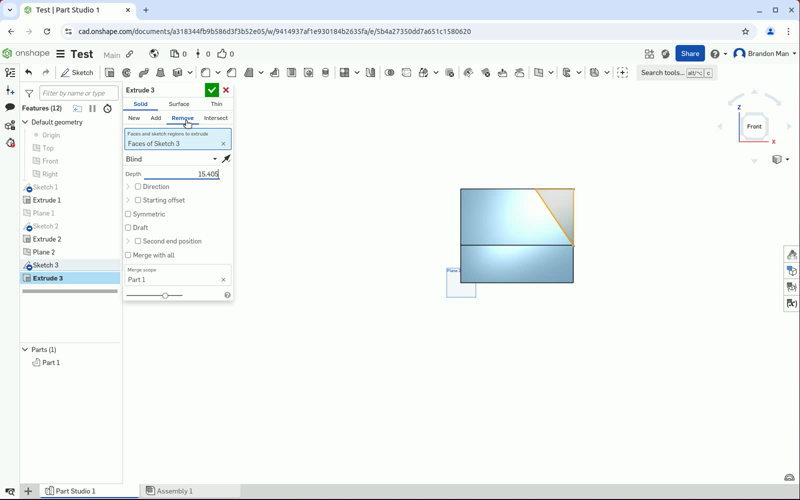
key(tab, 6)
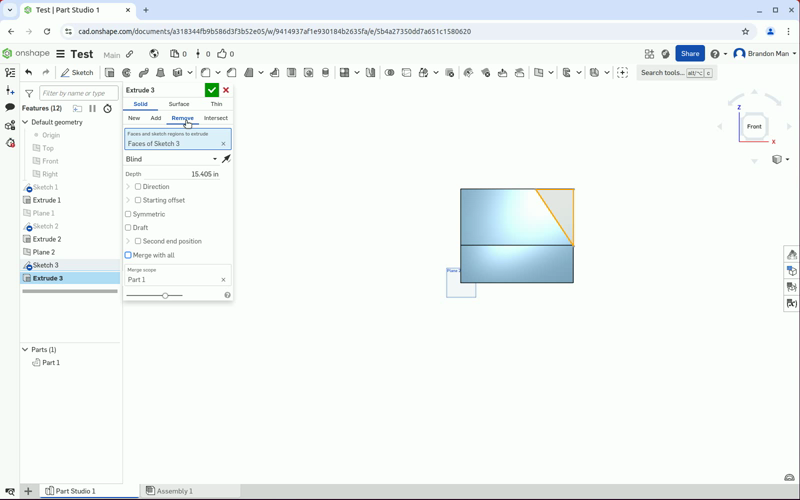
key(space)
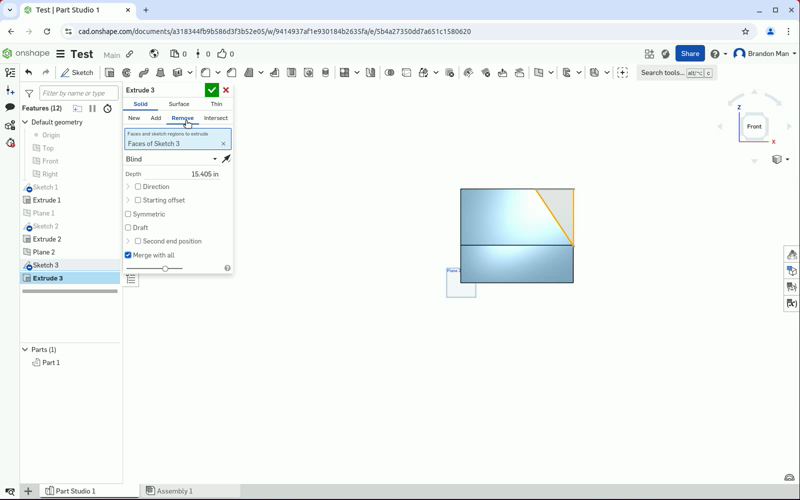
key(enter)
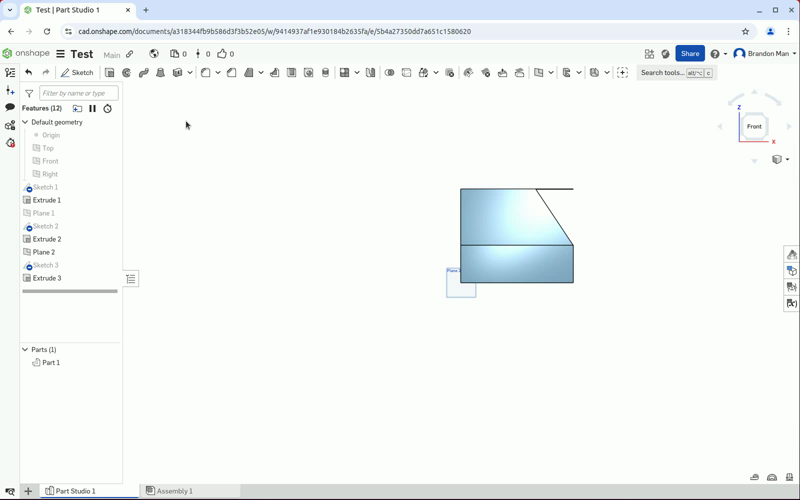
key(shift+h)
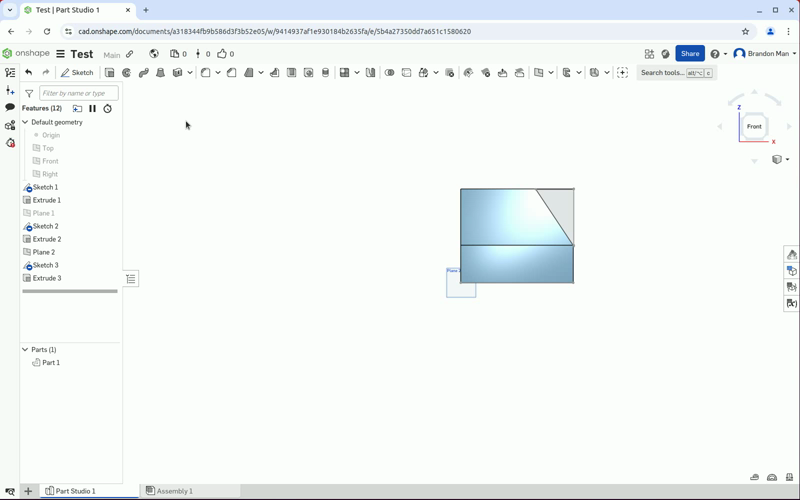
key(shift+h)
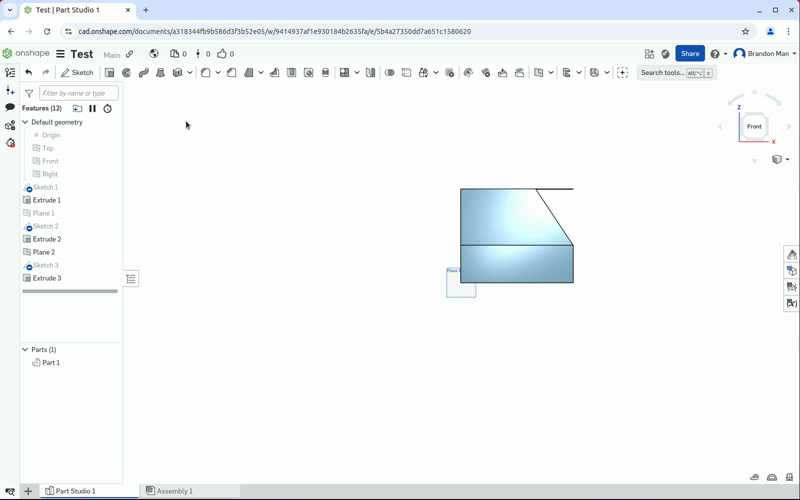
mouse_move(73, 189)
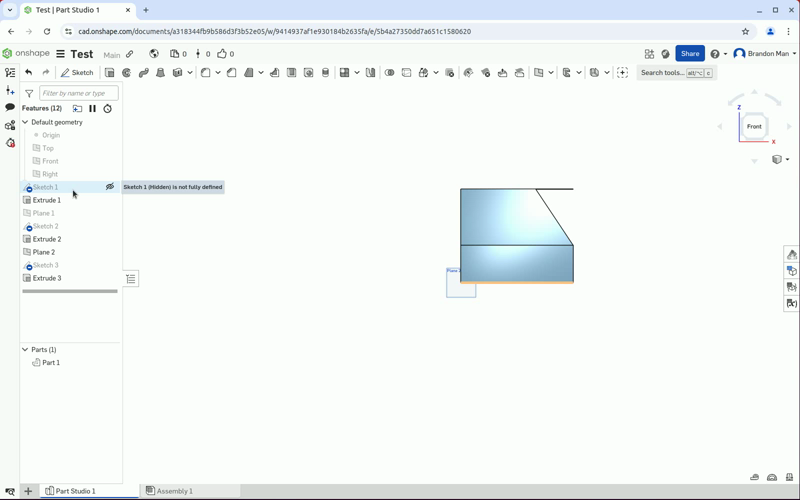
click(73, 189)
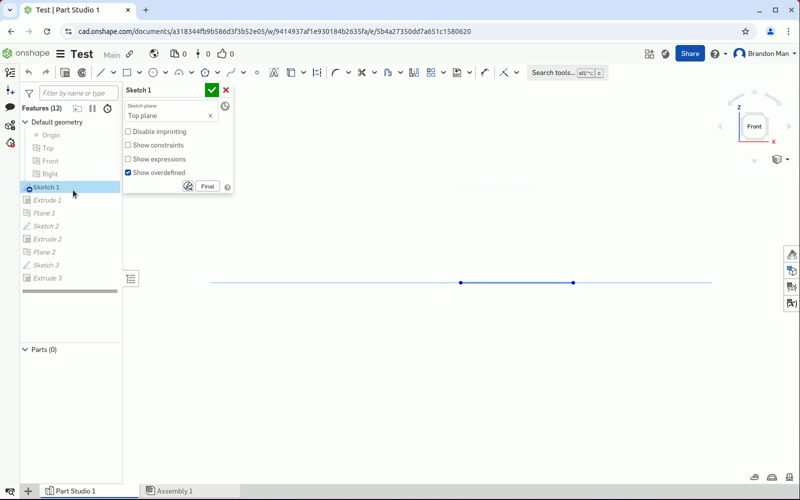
mouse_move(229, 92)
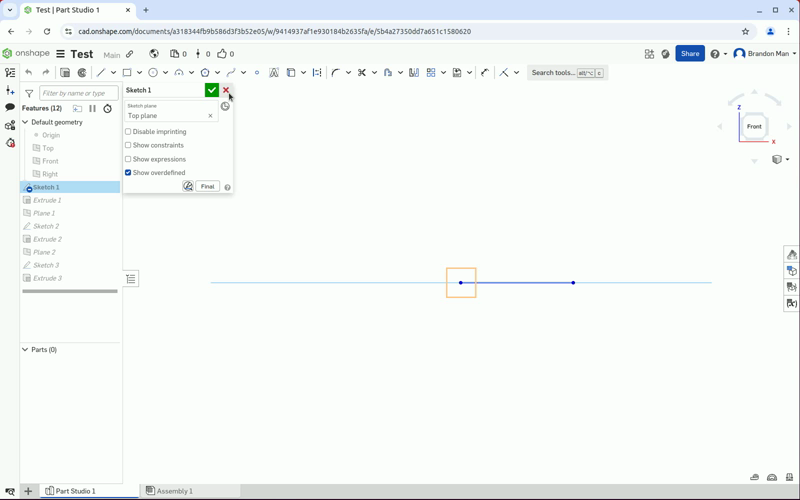
click(229, 92)
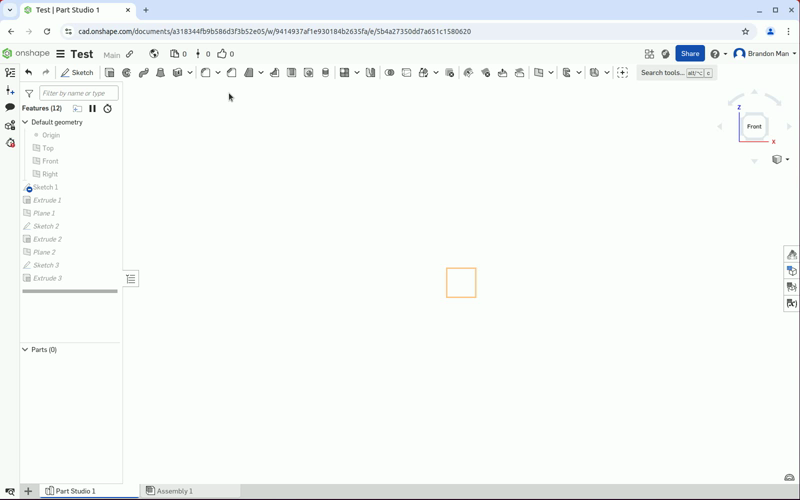
mouse_move(73, 352)
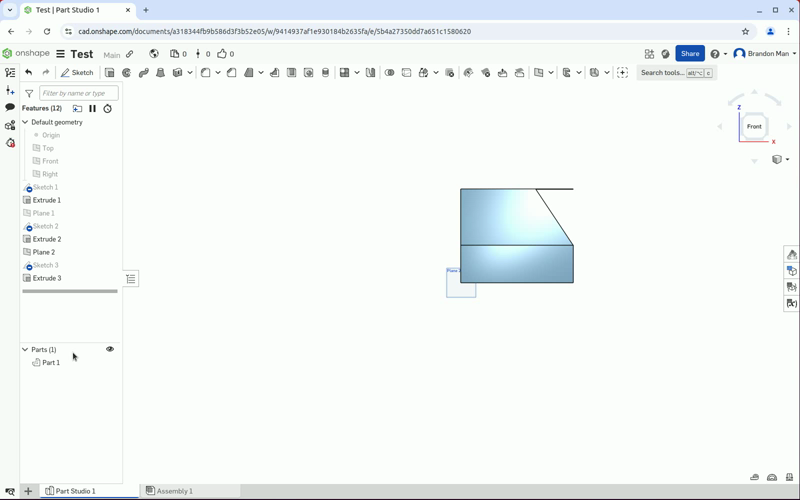
key(y)
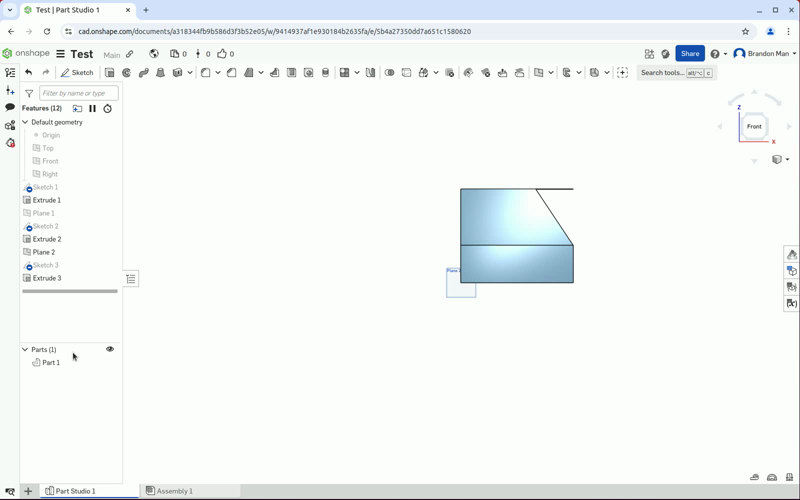
key(shift+p)
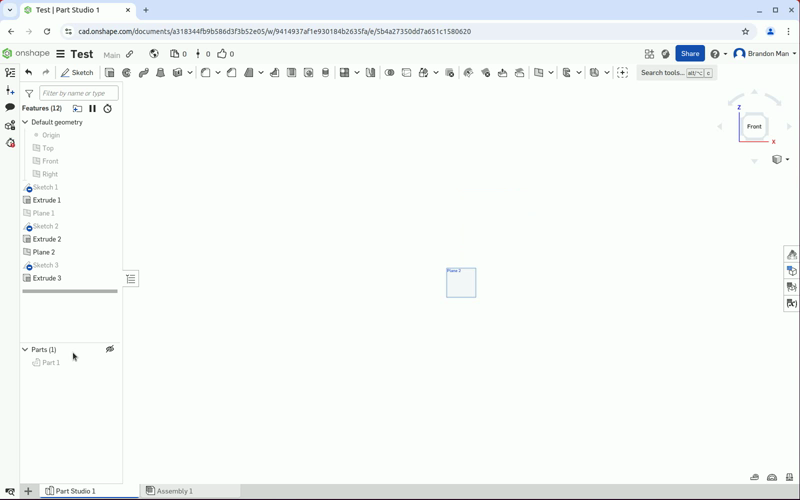
key(space)
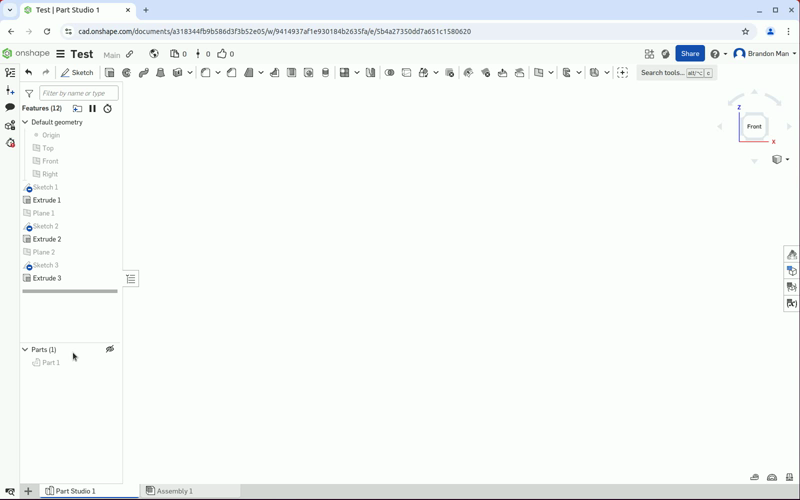
key_down(shift)
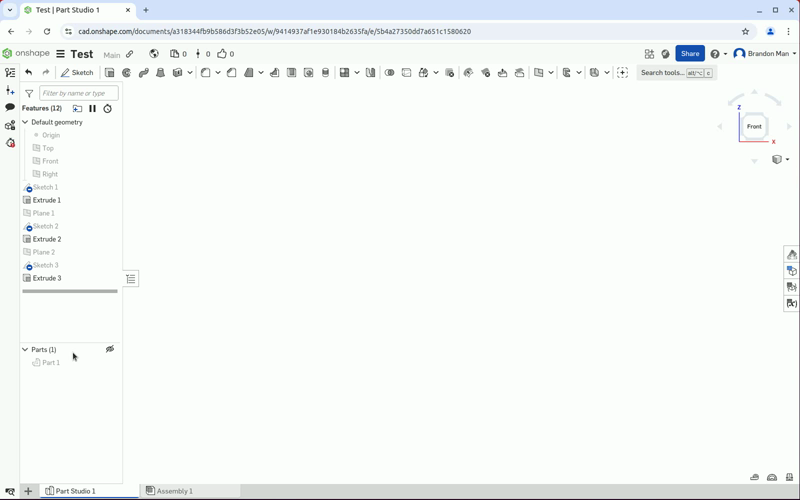
key(down)
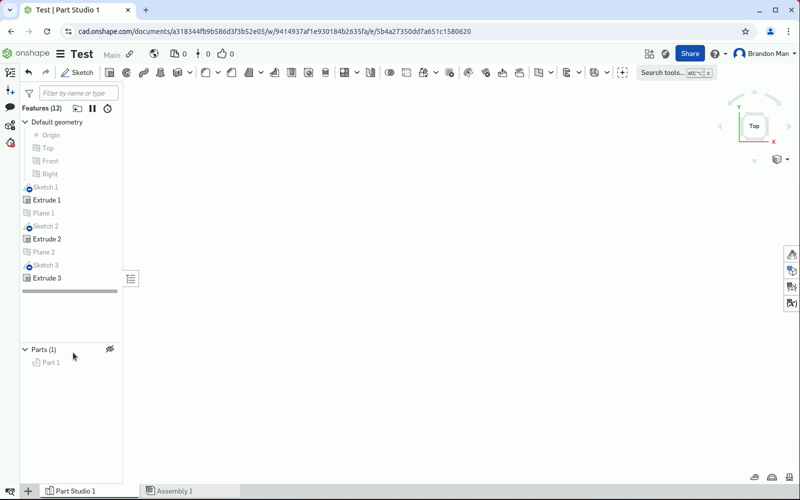
key_up(shift)
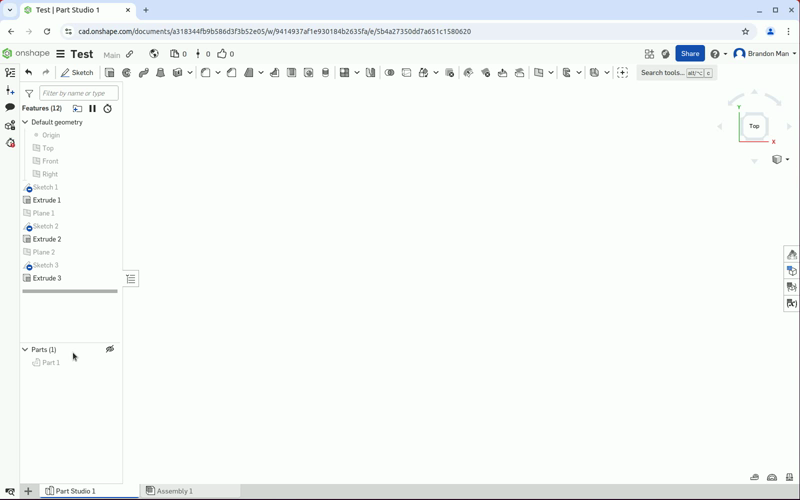
mouse_move(73, 352)
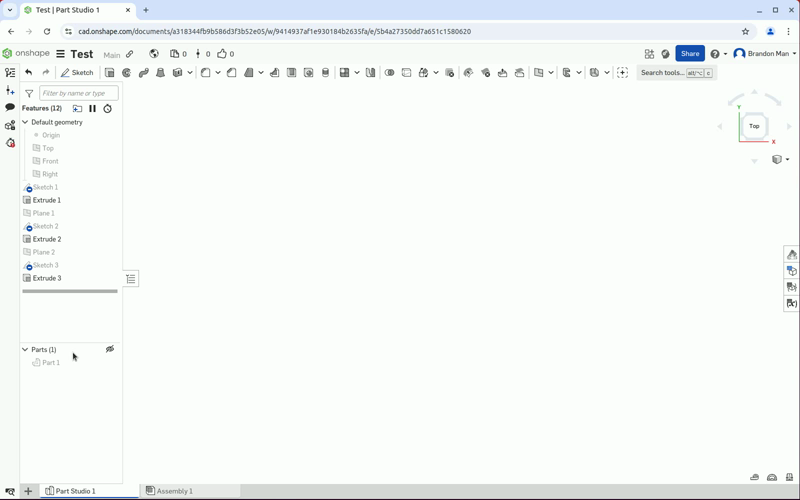
key(shift+y)
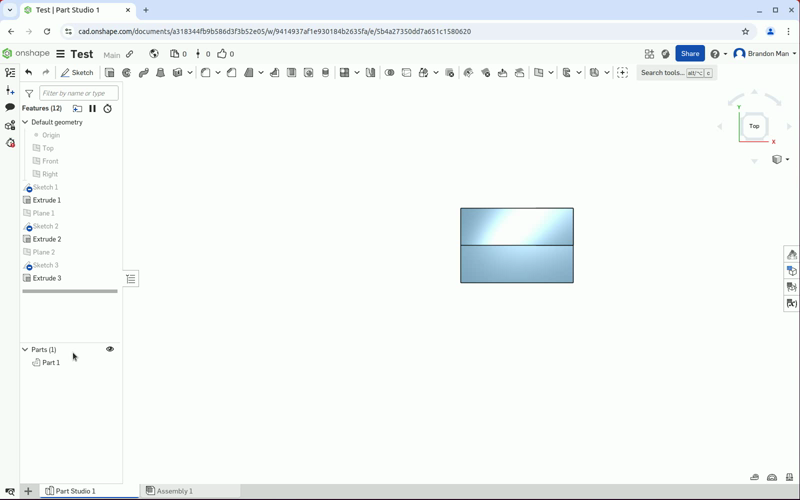
mouse_move(541, 75)
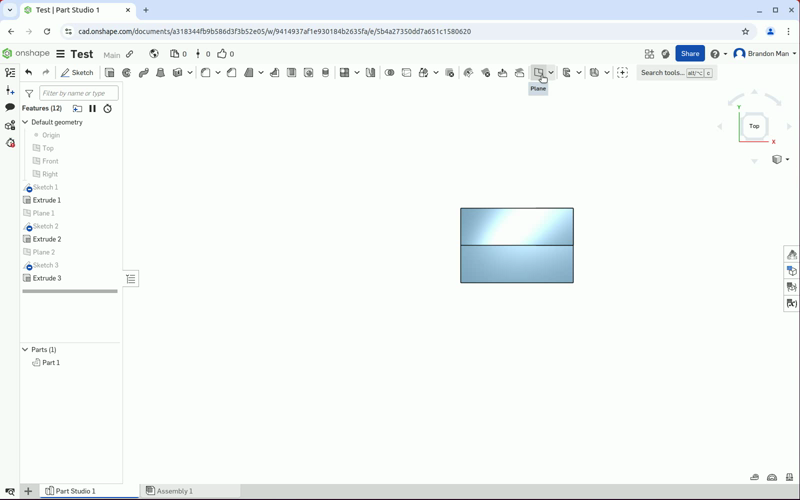
click(541, 75)
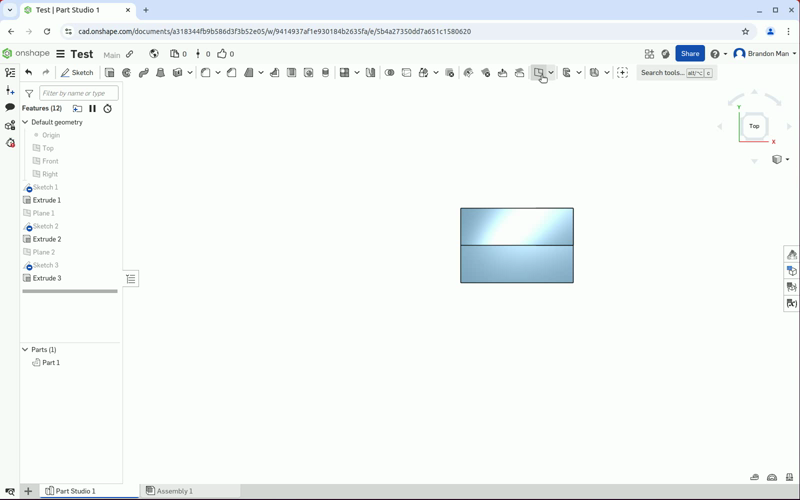
mouse_move(73, 150)
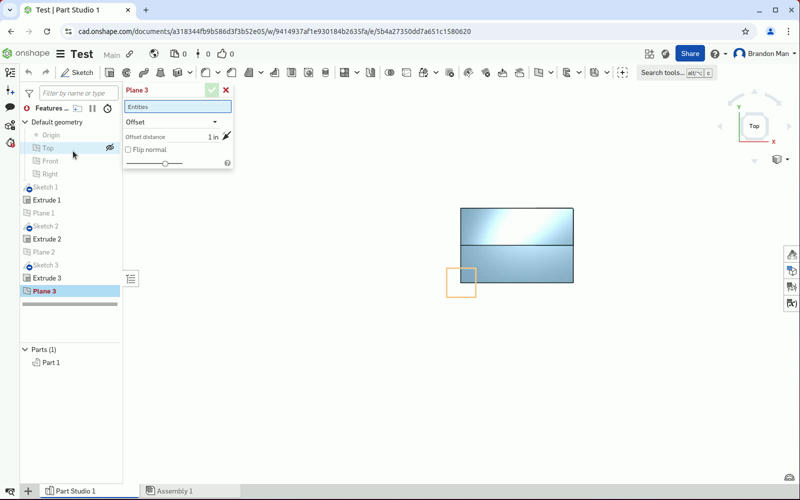
click(73, 150)
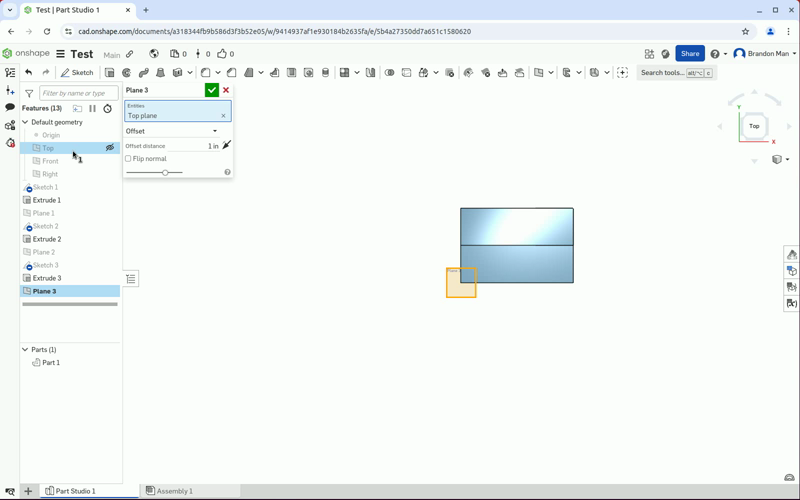
key(tab, 2)
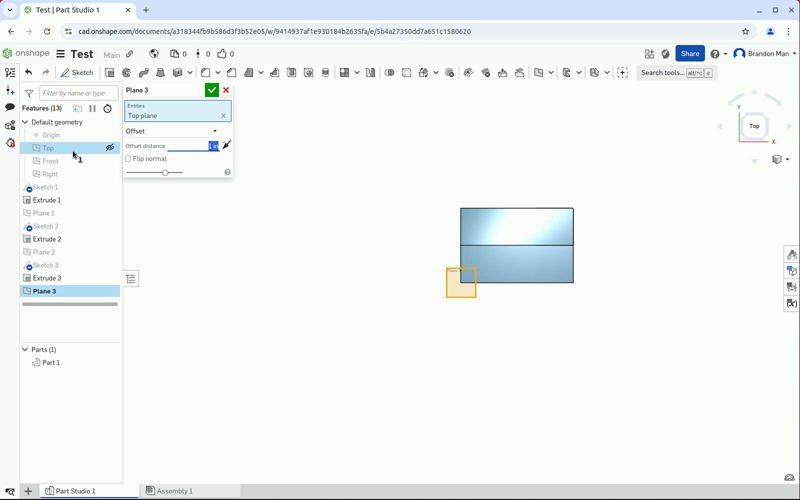
text(7.703)
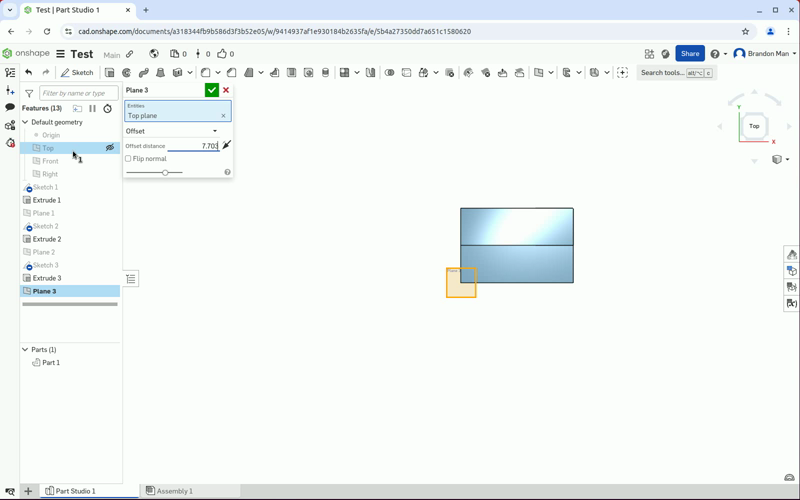
key(enter, 2)
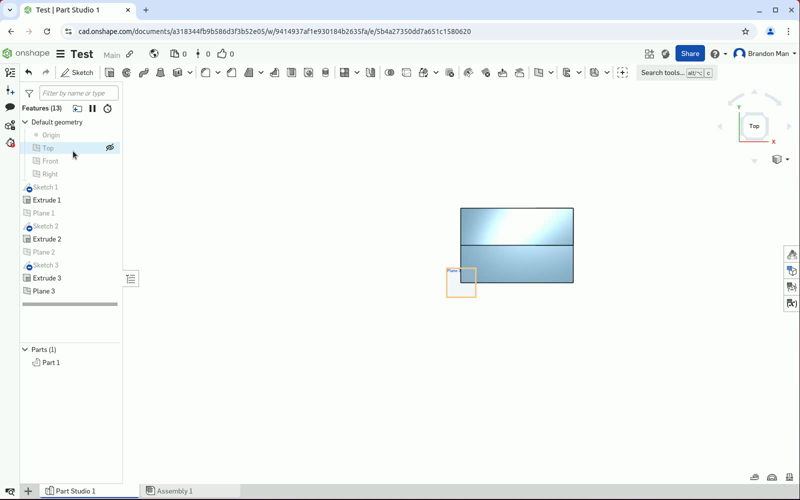
key(shift+s)
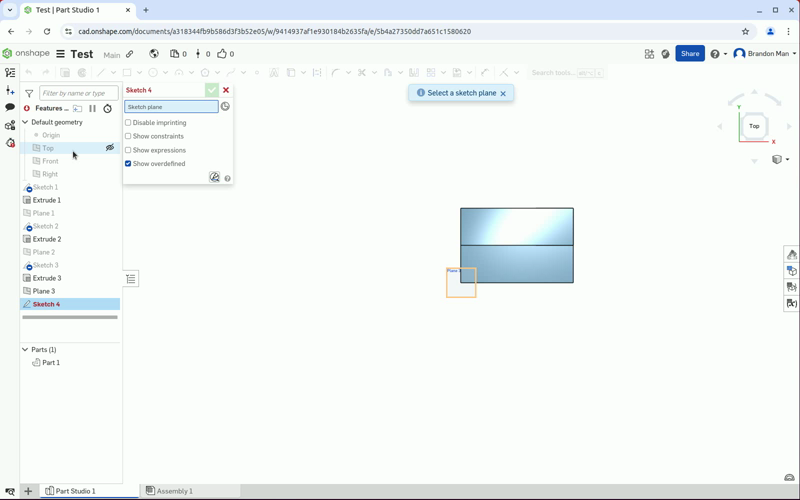
mouse_move(73, 293)
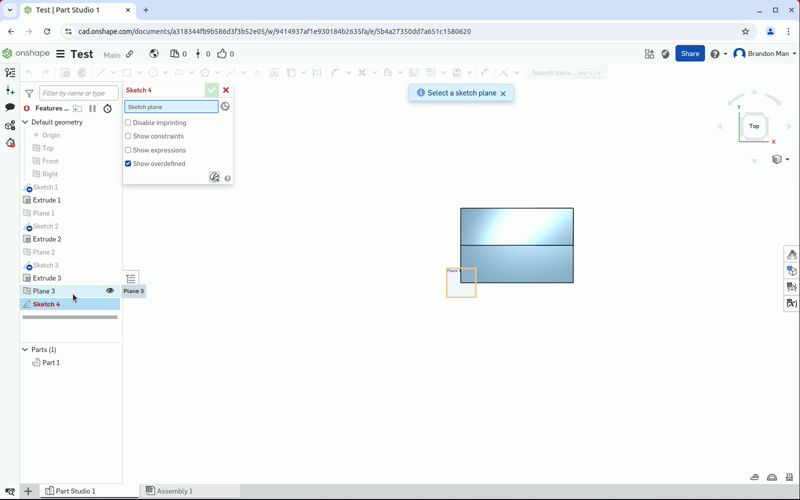
click(73, 293)
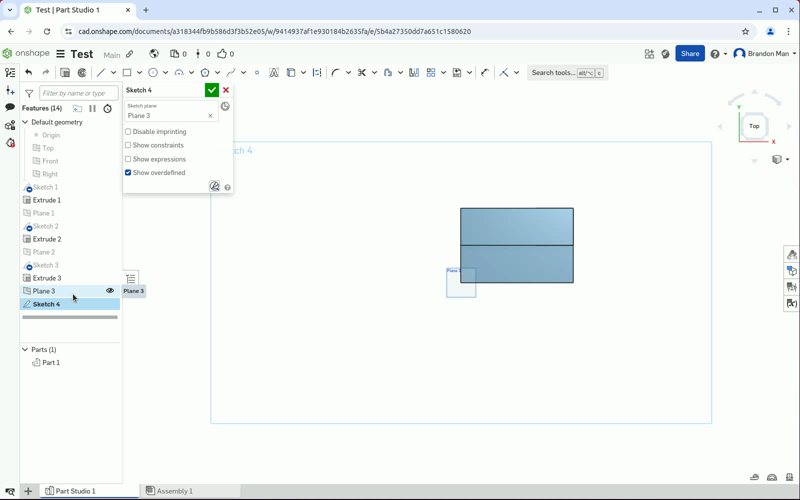
mouse_move(73, 352)
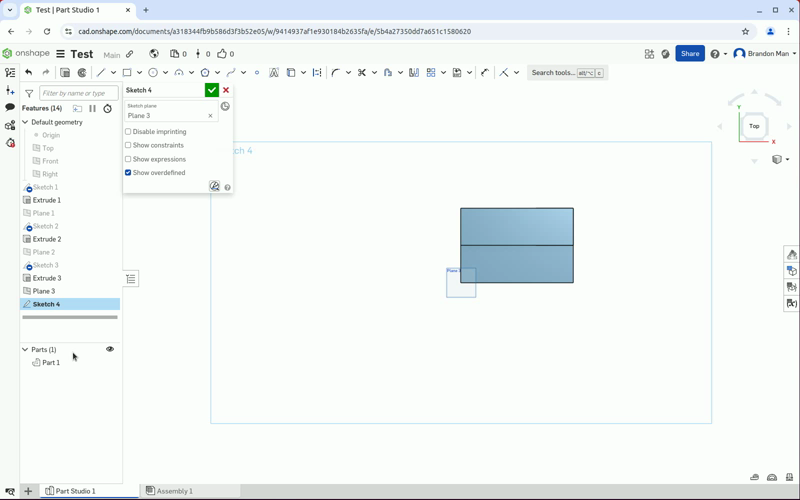
key(y)
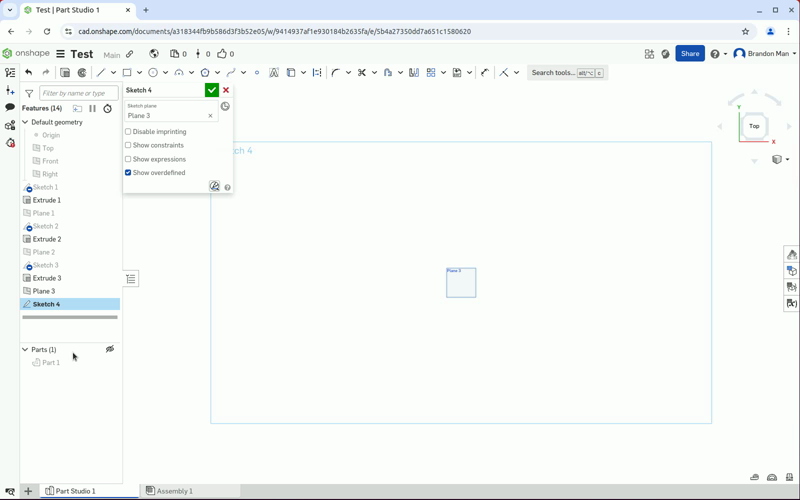
key(l)
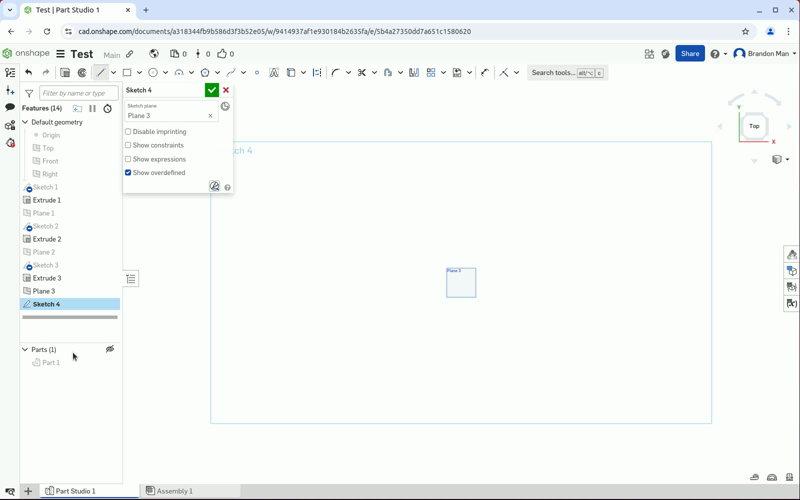
key_down(shift)
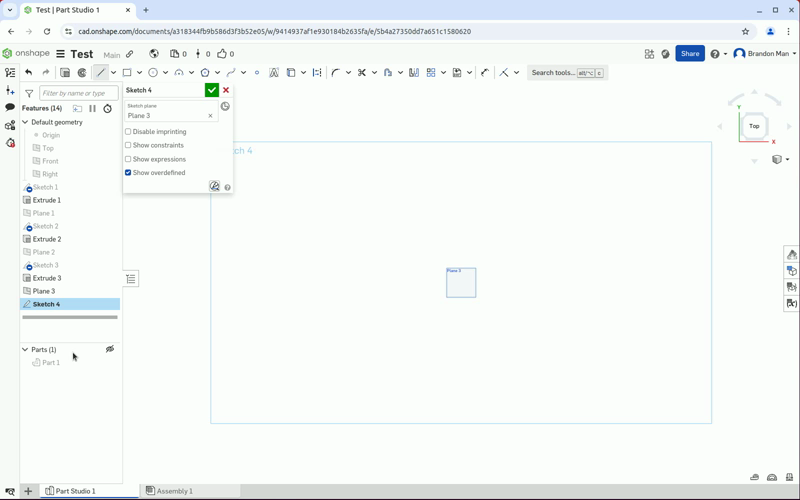
mouse_move(535, 282)
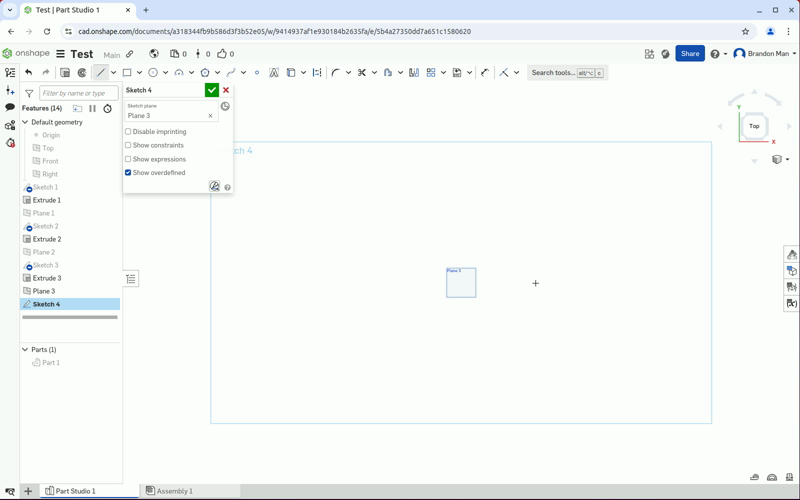
click(535, 282)
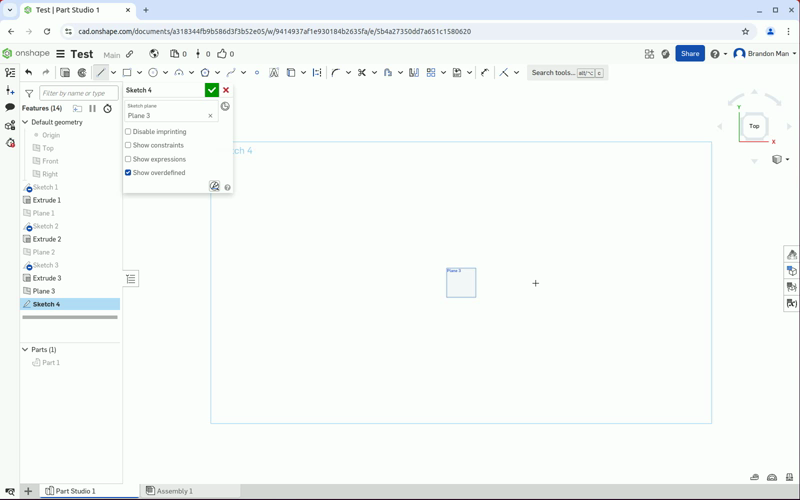
key_up(shift)
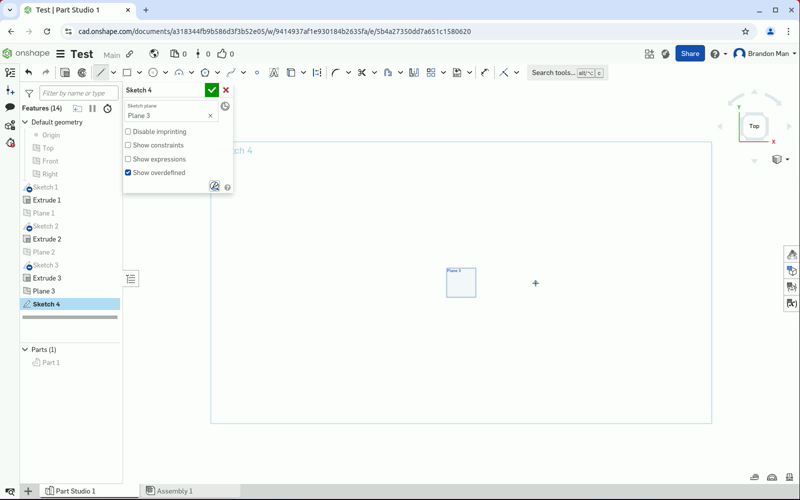
key_down(shift)
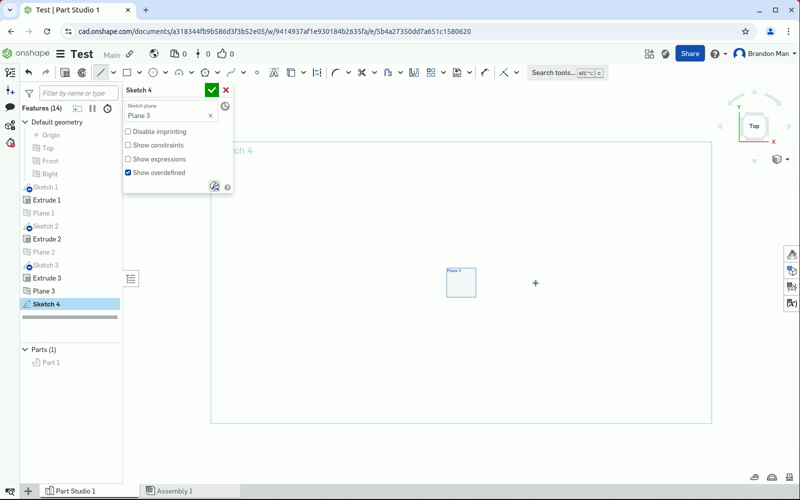
mouse_move(565, 282)
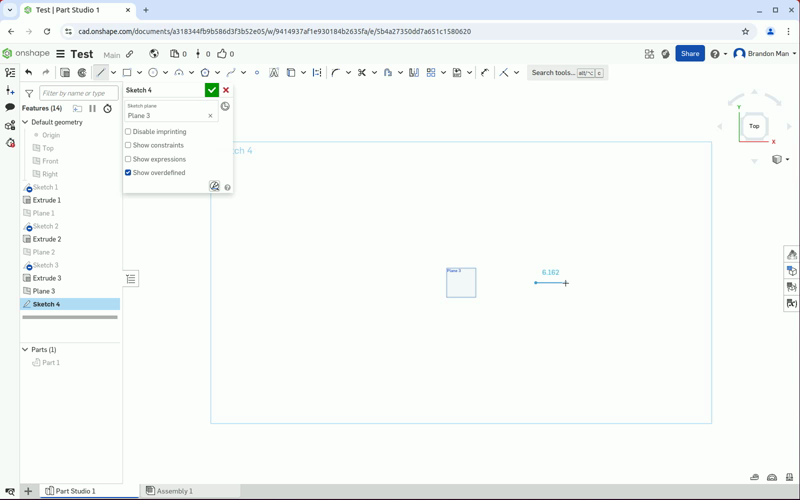
mouse_move(574, 282)
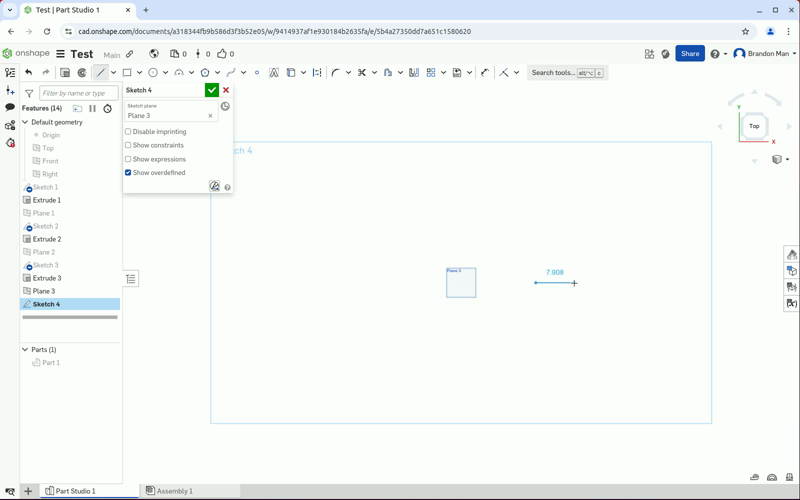
click(574, 282)
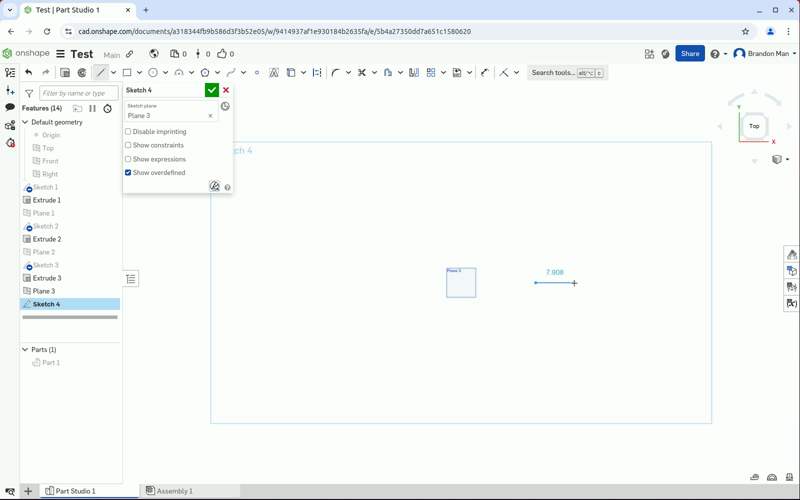
key_up(shift)
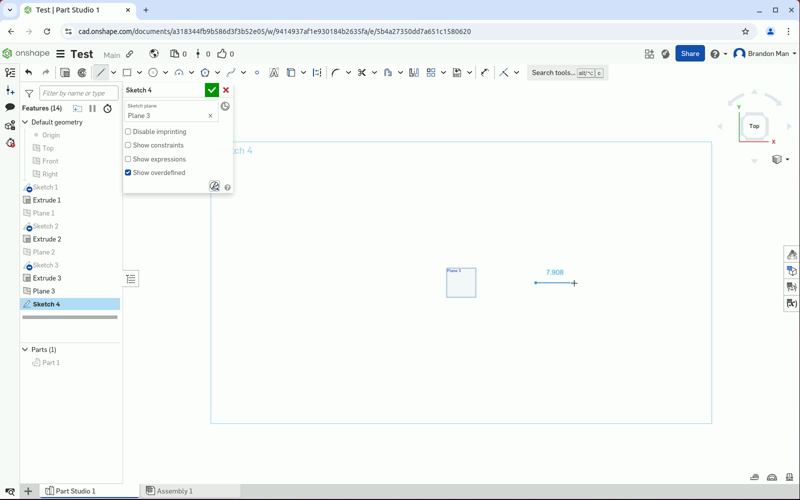
key_down(shift)
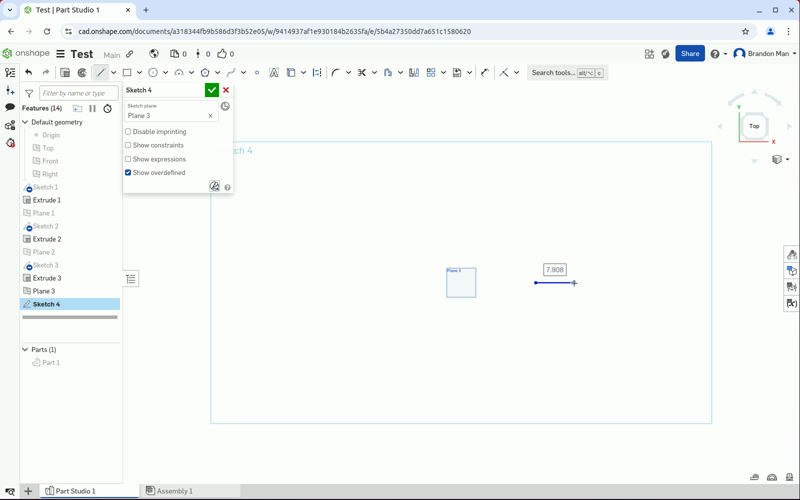
mouse_move(589, 282)
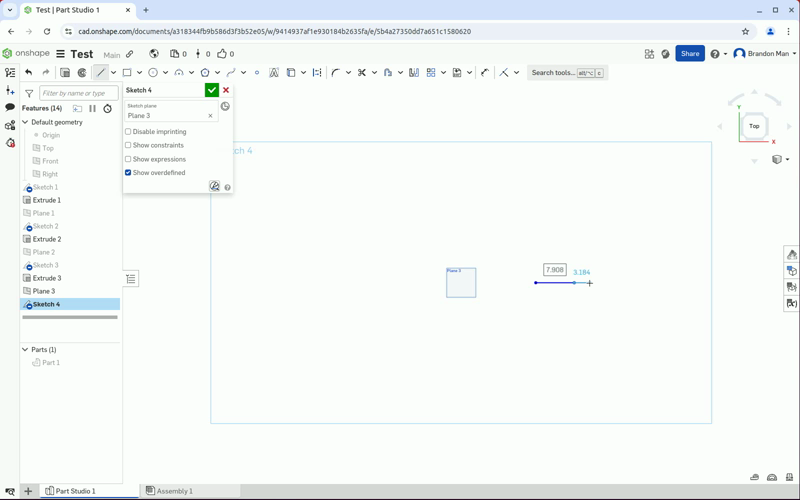
mouse_move(574, 244)
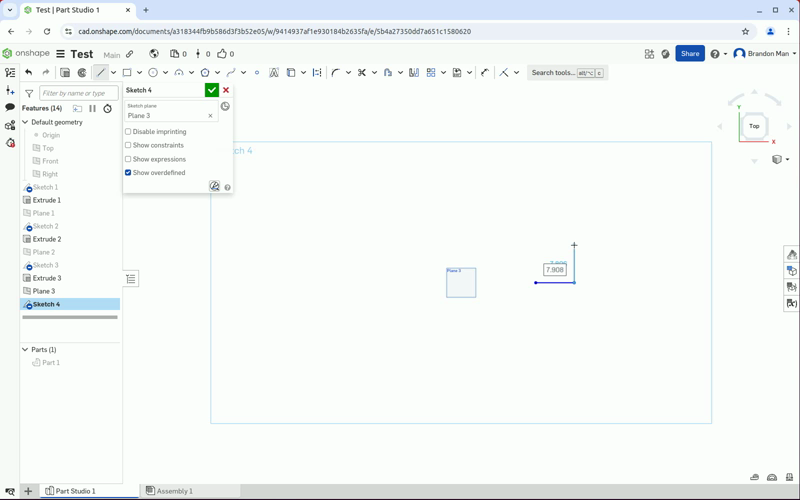
click(574, 244)
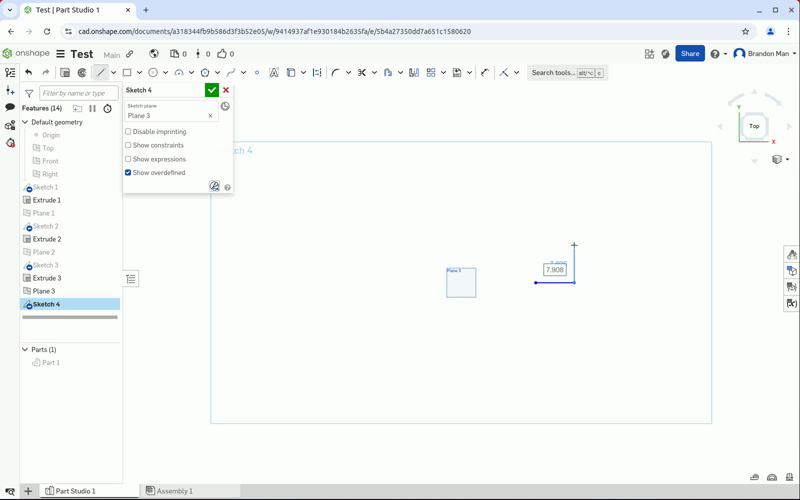
key_up(shift)
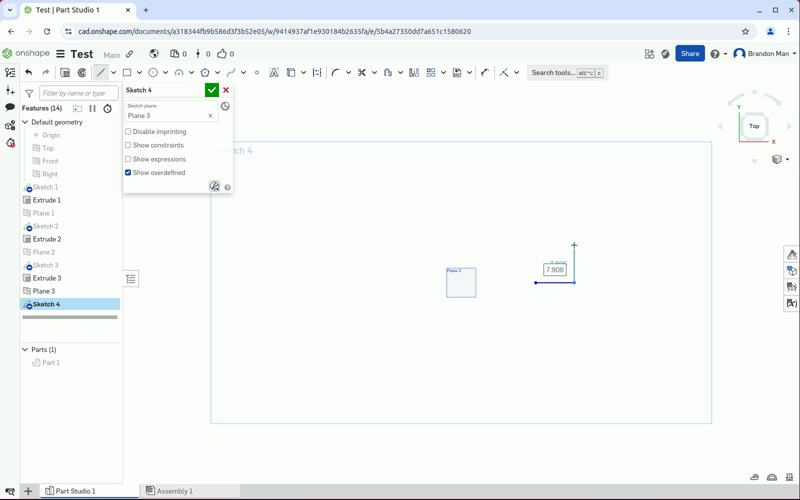
mouse_move(589, 244)
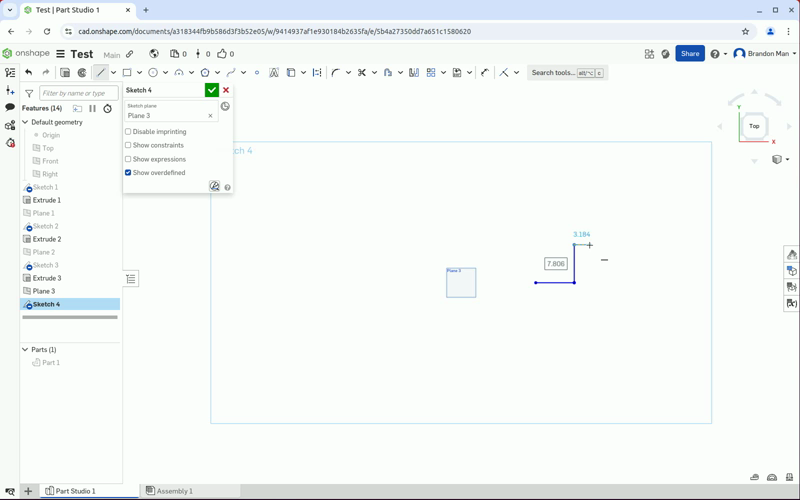
key_down(shift)
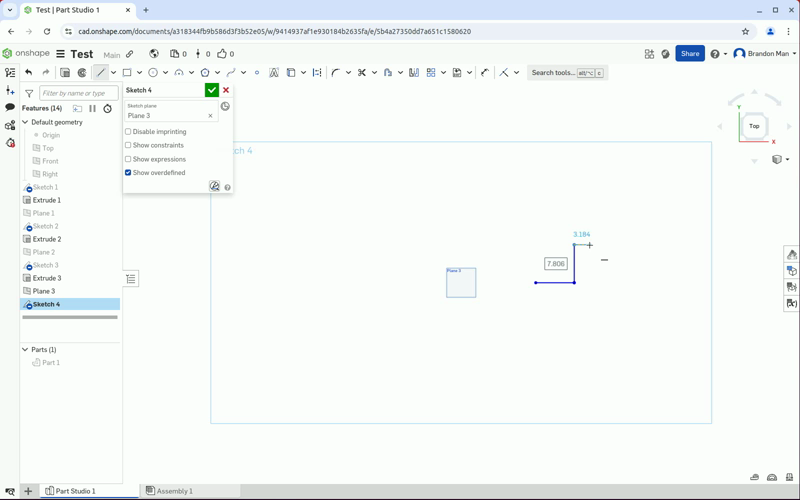
mouse_move(535, 282)
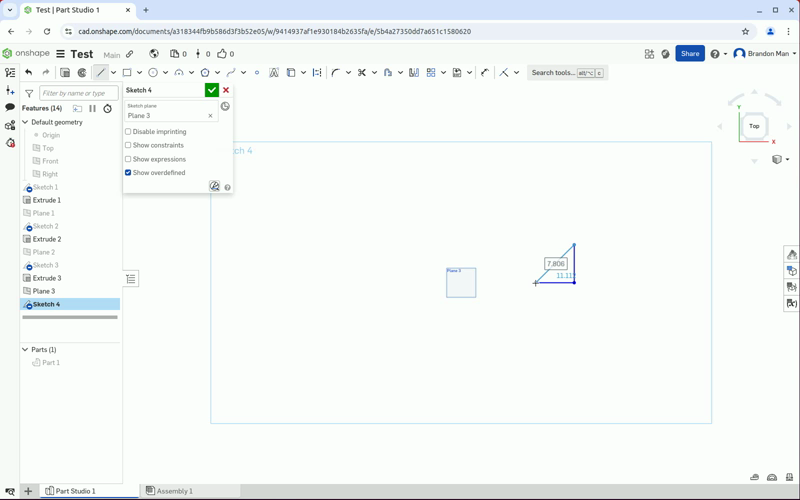
key_up(shift)
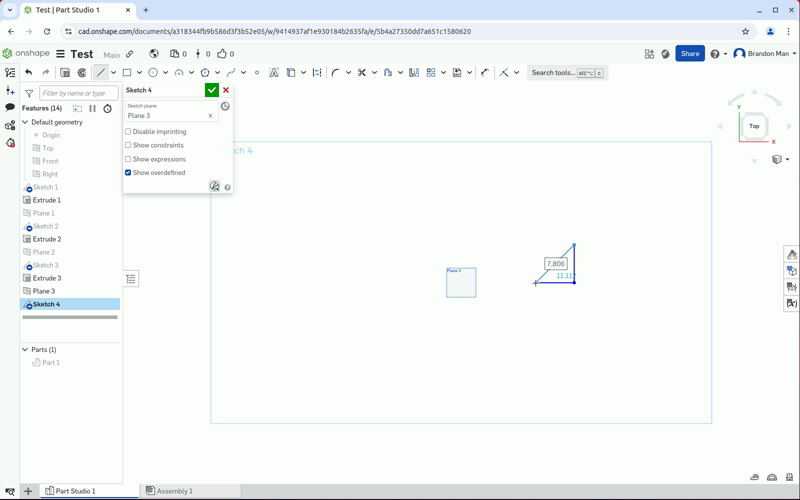
click(535, 282)
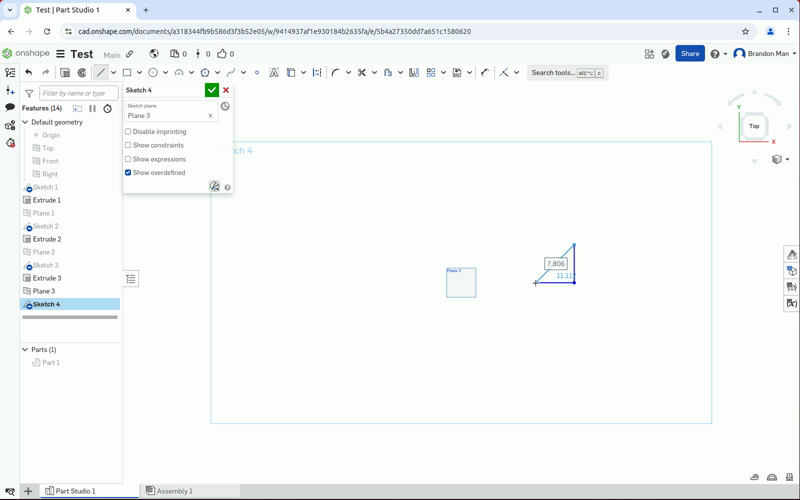
key(esc)
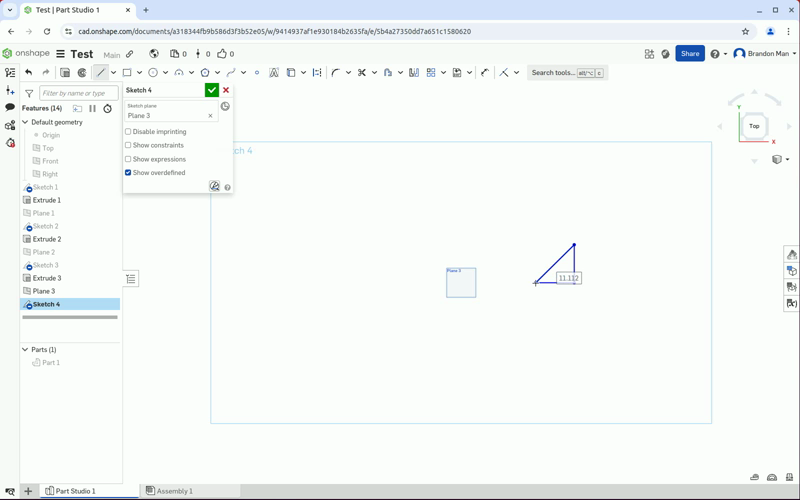
mouse_move(541, 281)
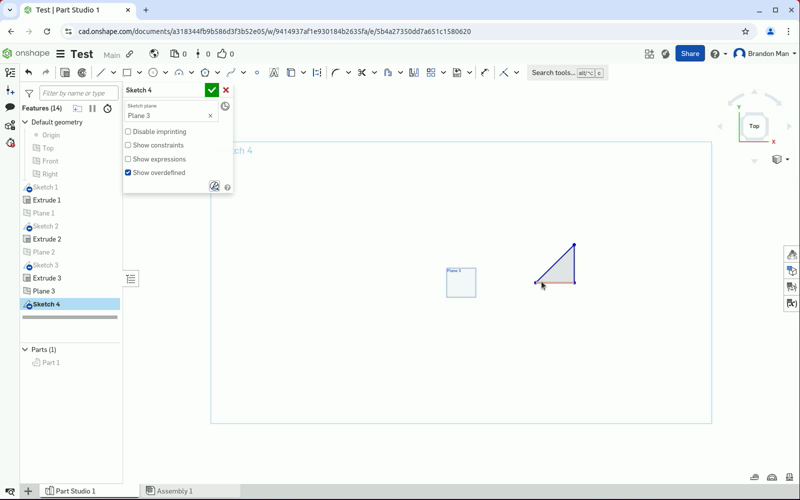
scroll(6)
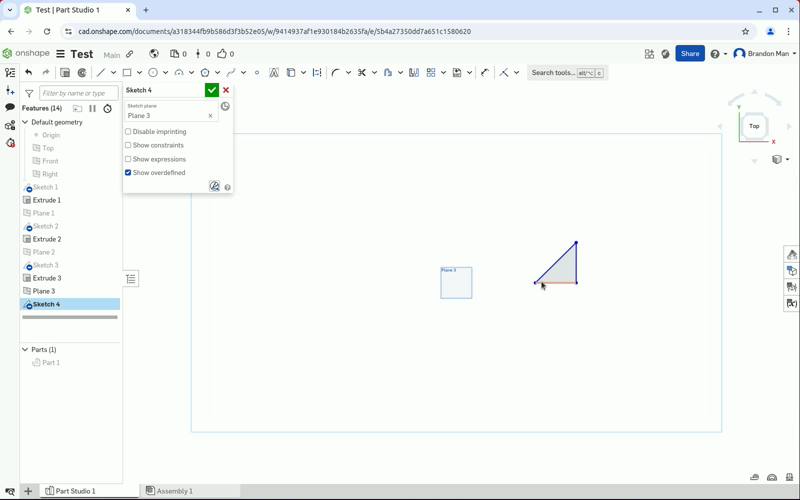
scroll(6)
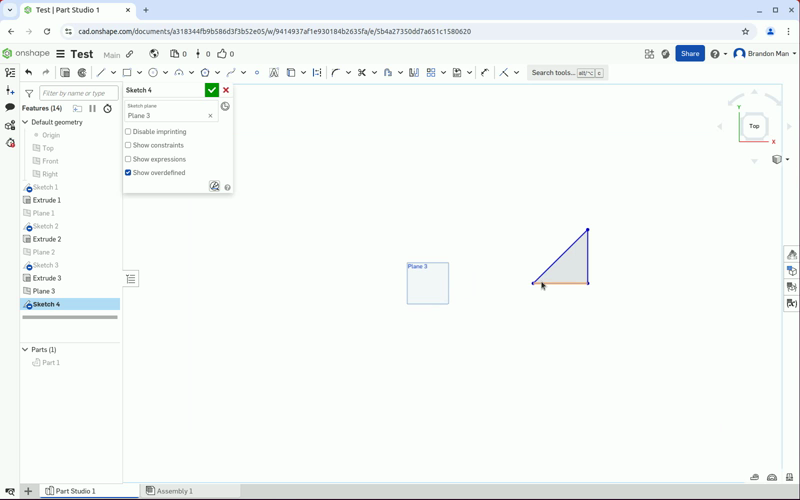
scroll(6)
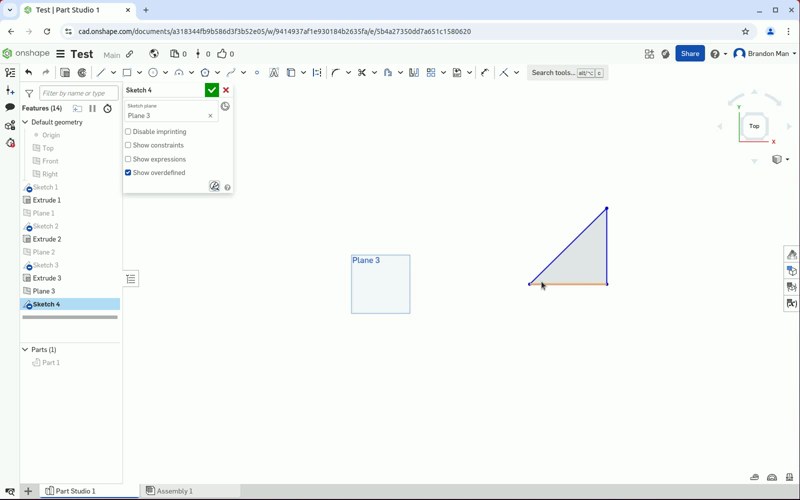
scroll(6)
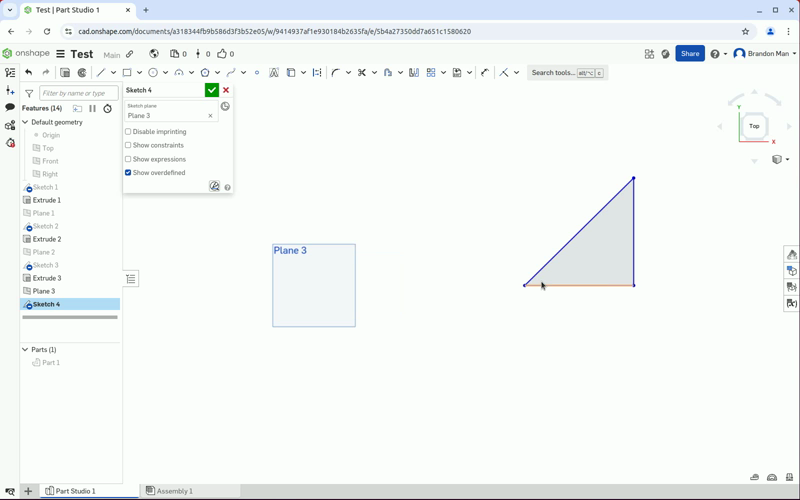
scroll(6)
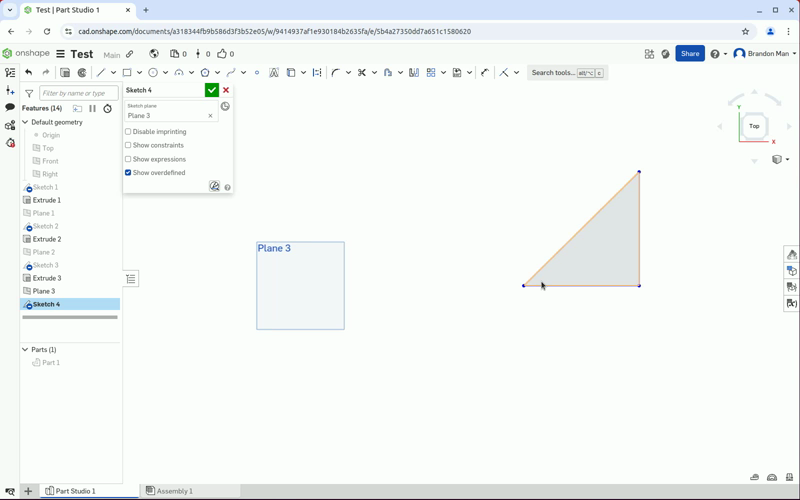
scroll(6)
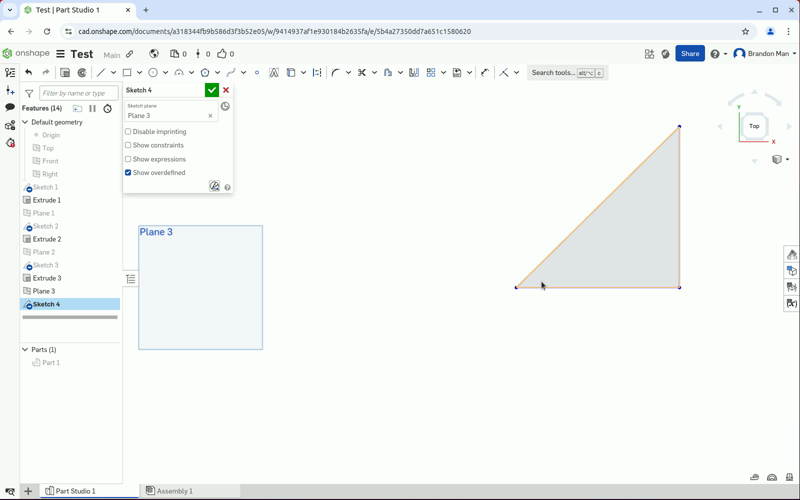
scroll(6)
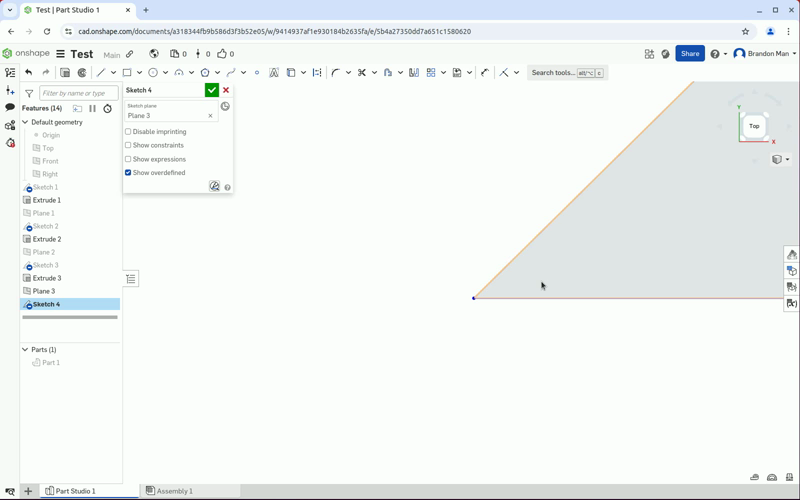
click(541, 281)
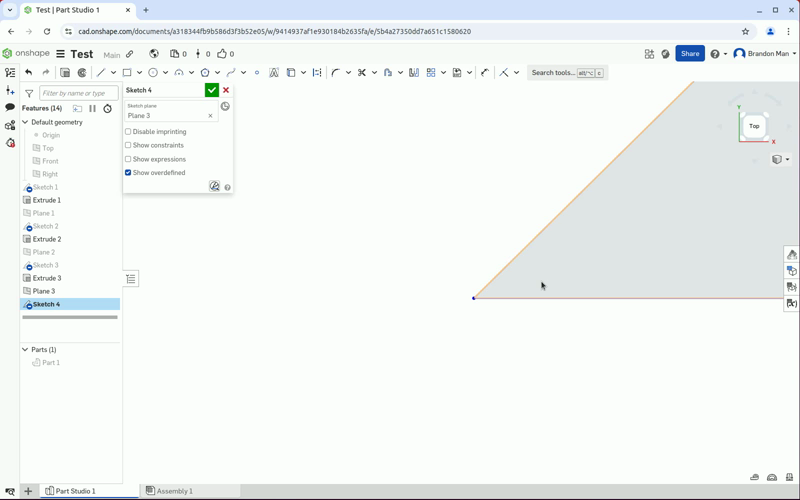
scroll(-6)
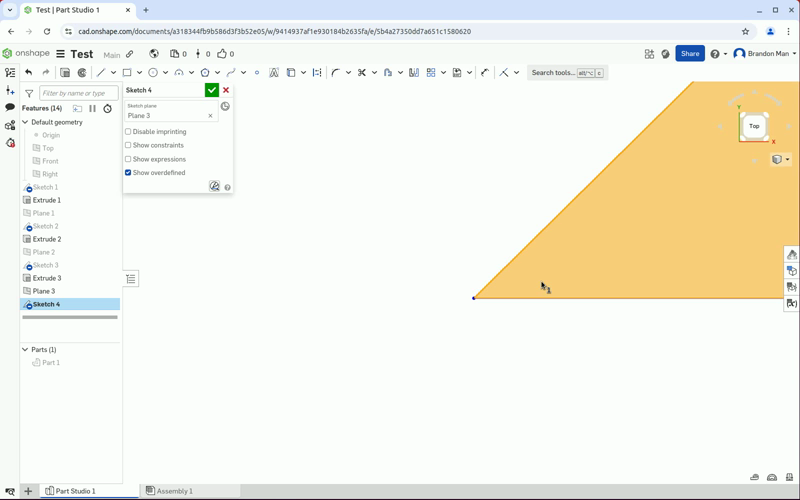
scroll(-6)
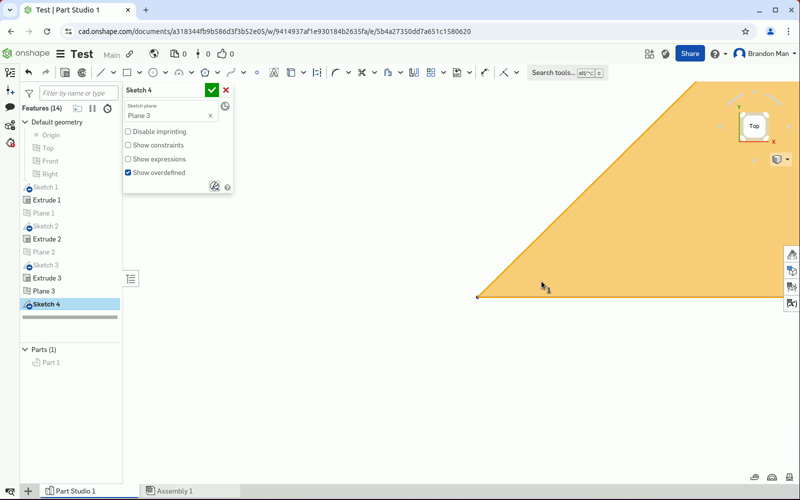
scroll(-6)
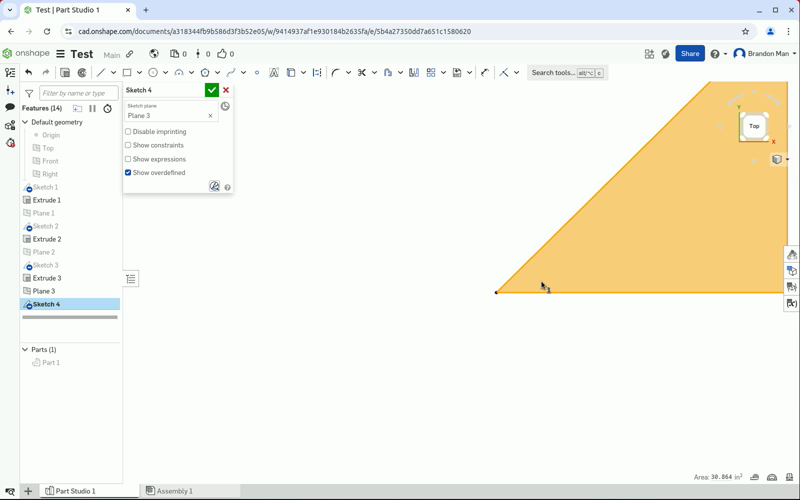
scroll(-6)
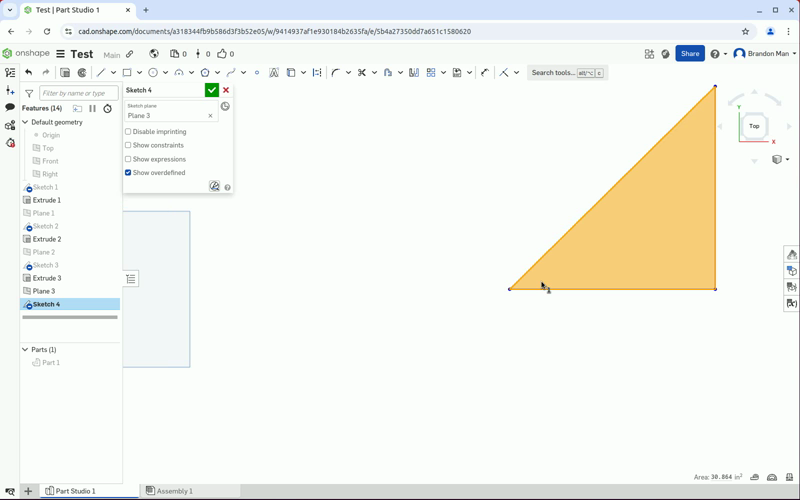
scroll(-6)
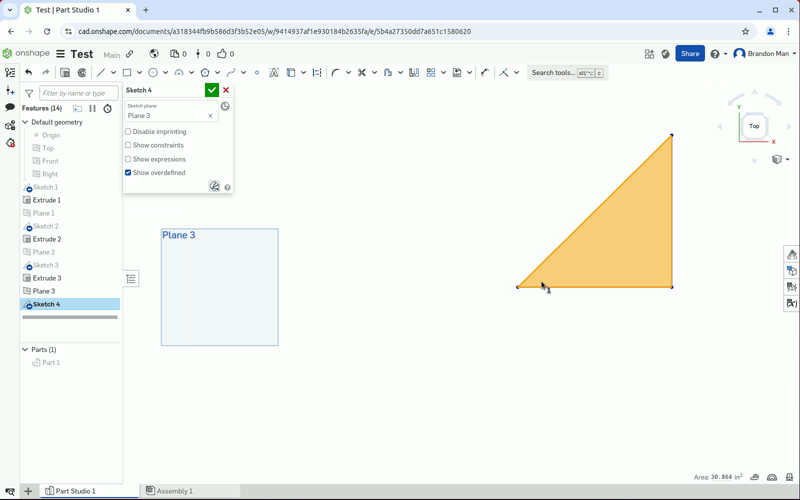
scroll(-6)
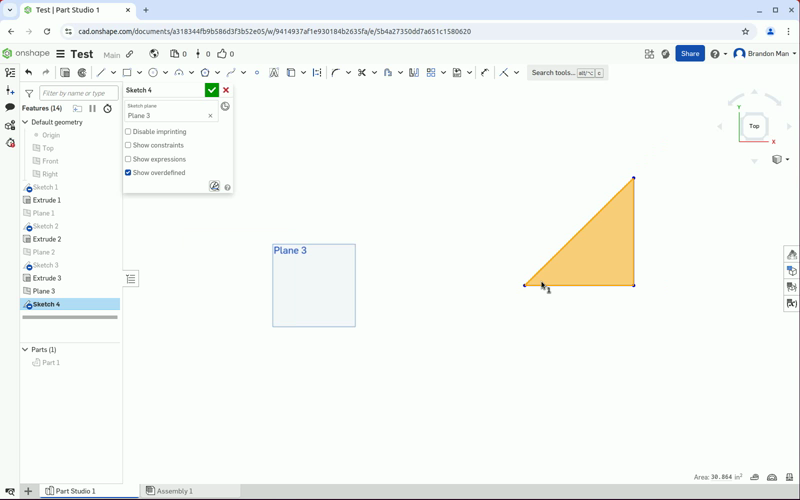
scroll(-6)
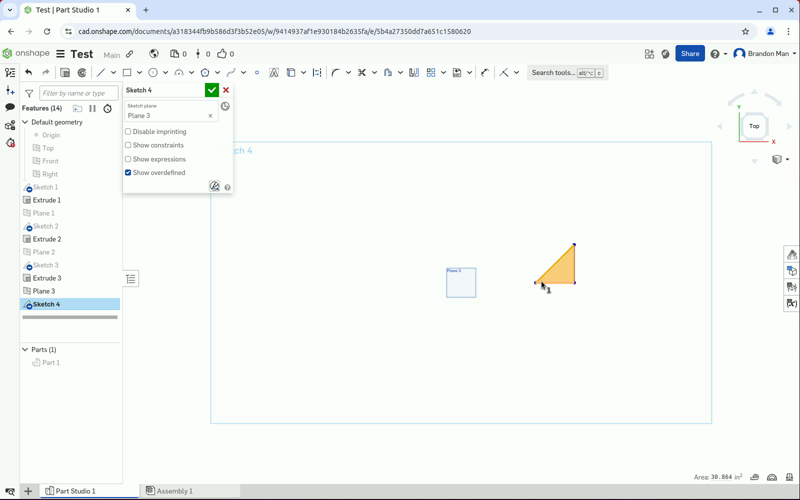
mouse_move(73, 352)
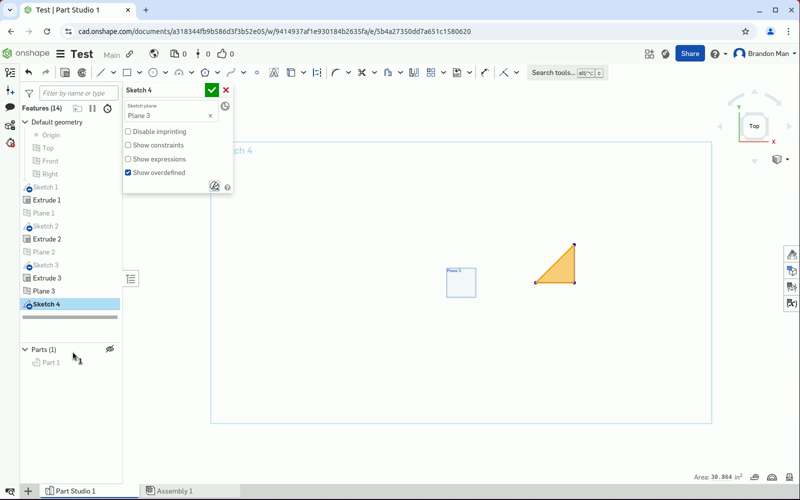
key(shift+y)
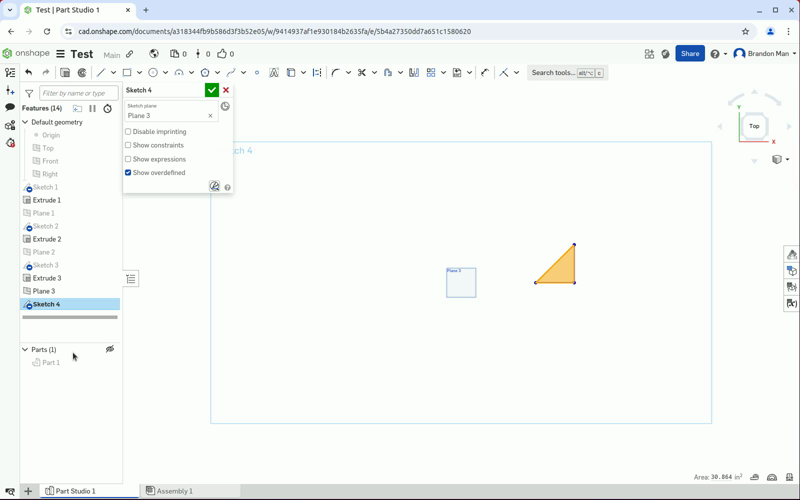
key(shift+e)
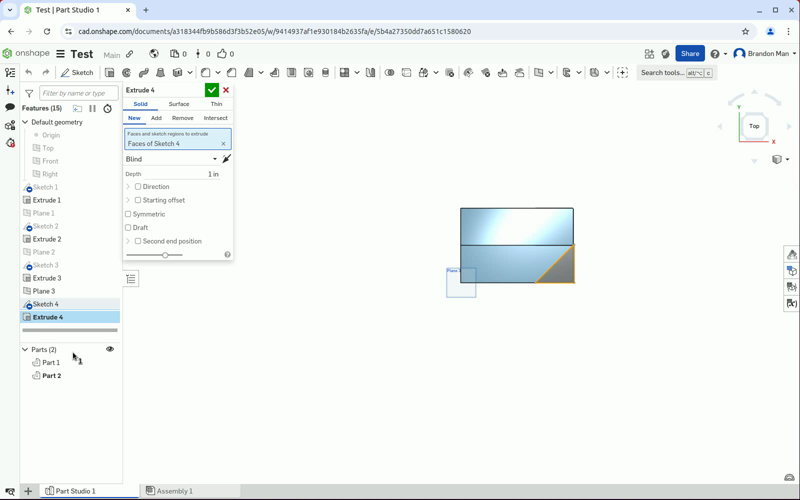
mouse_move(143, 106)
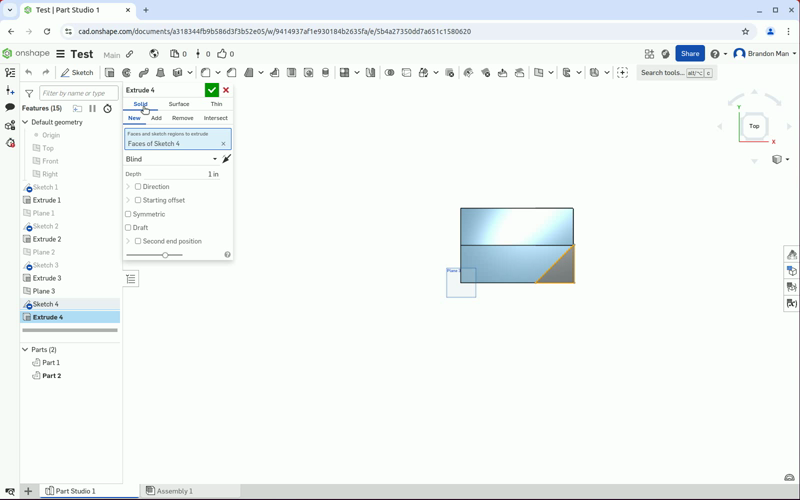
click(143, 106)
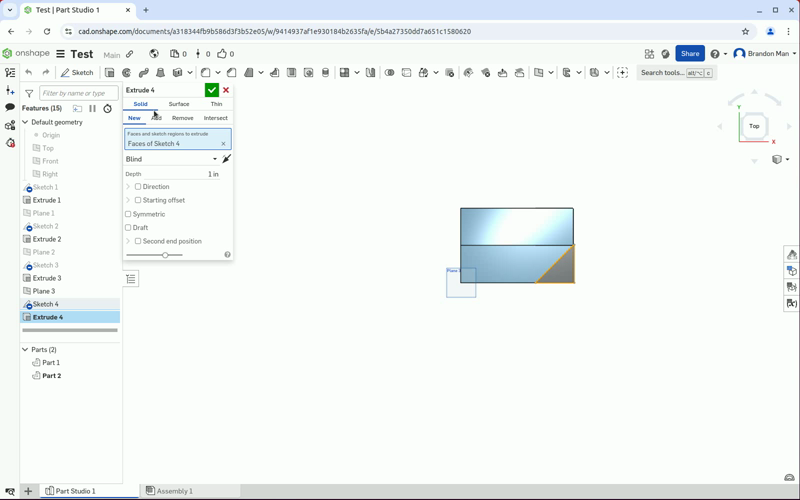
mouse_move(186, 120)
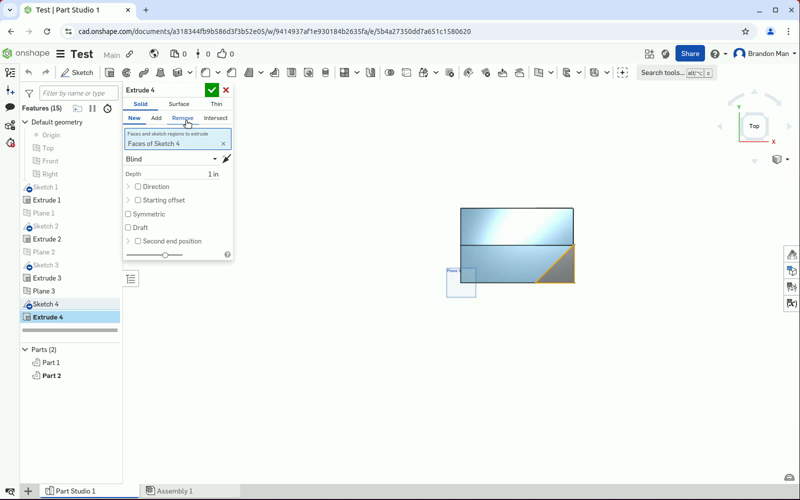
click(186, 120)
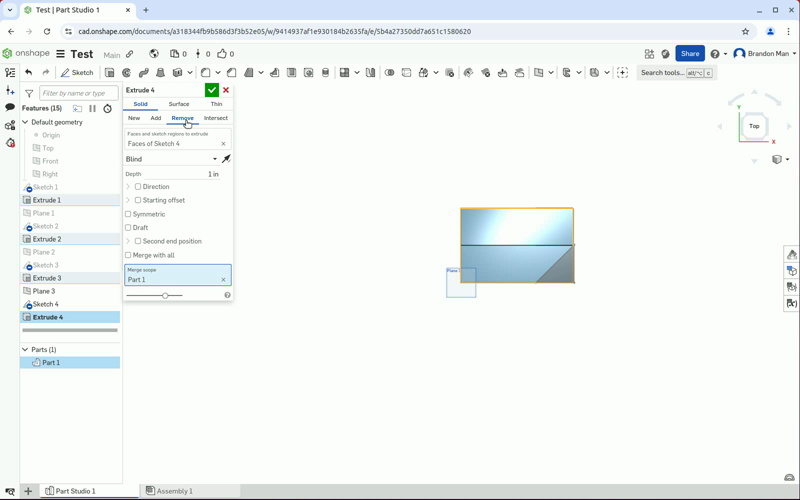
key(tab, 4)
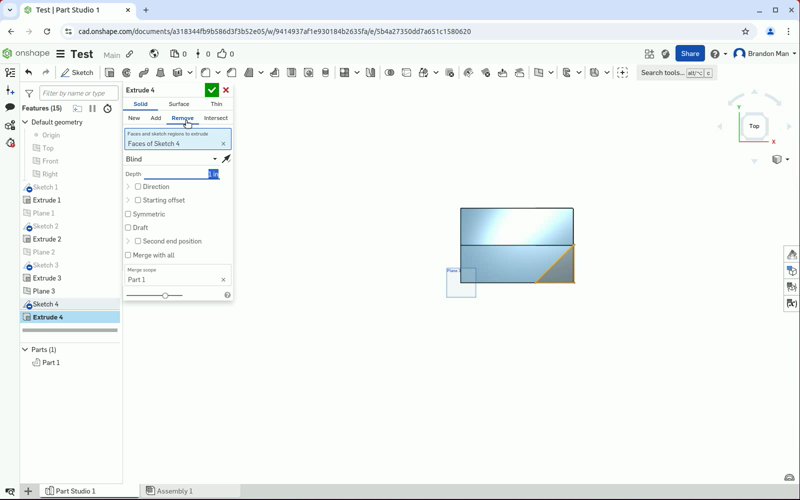
text(15.405)
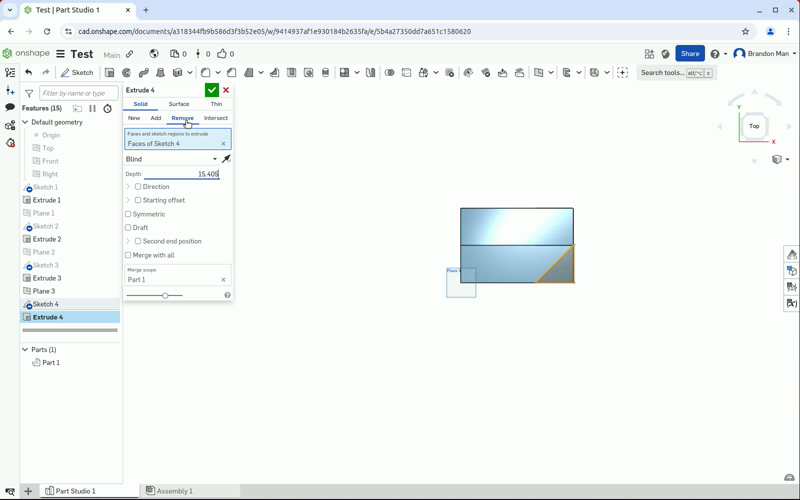
key(tab, 6)
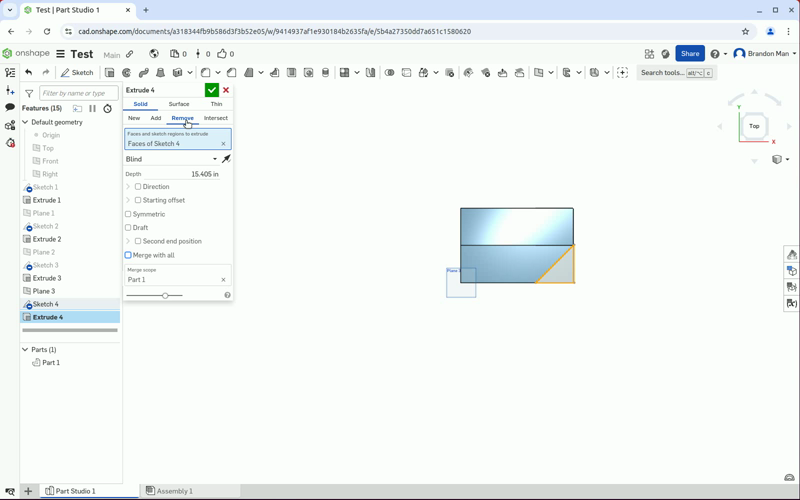
key(space)
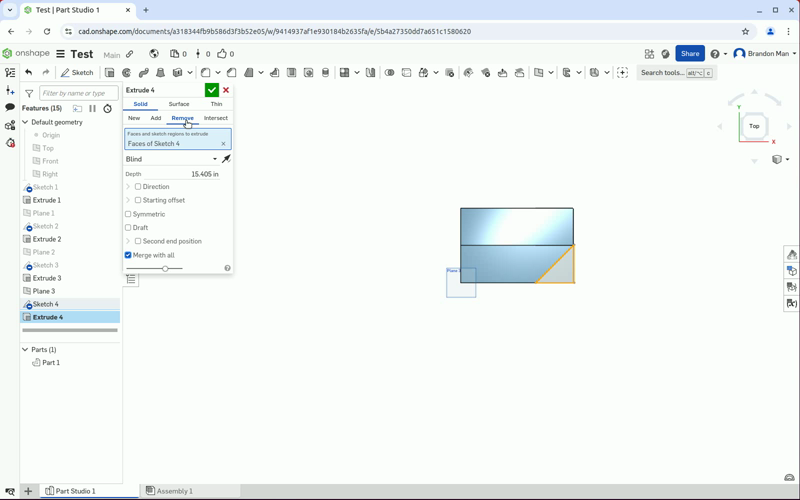
key(enter)
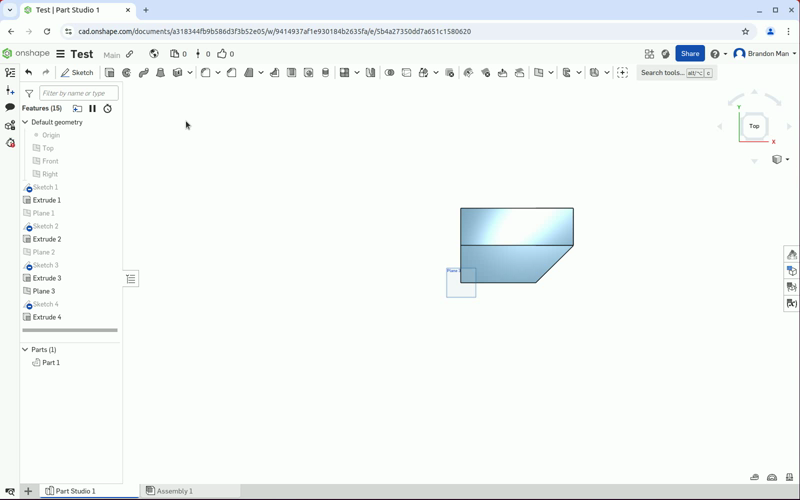
key(shift+h)
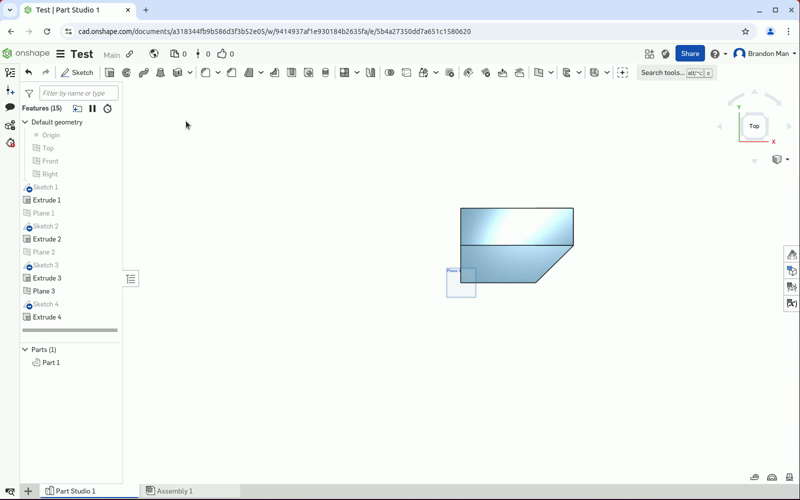
key(shift+h)
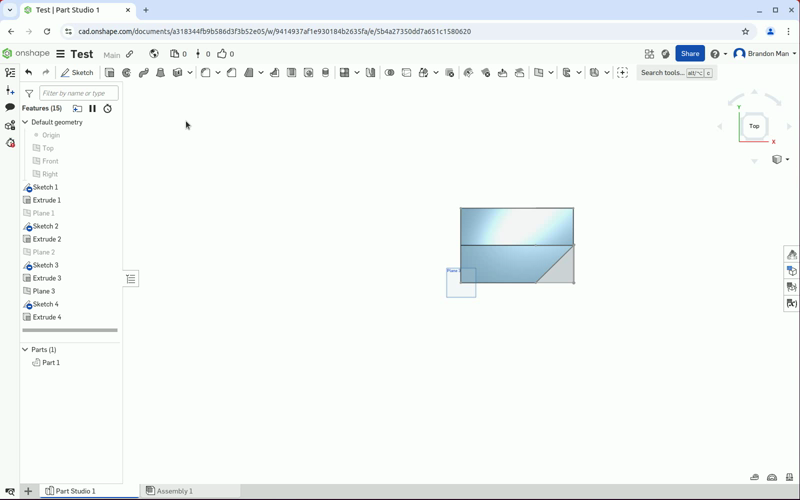
key(shift+7)
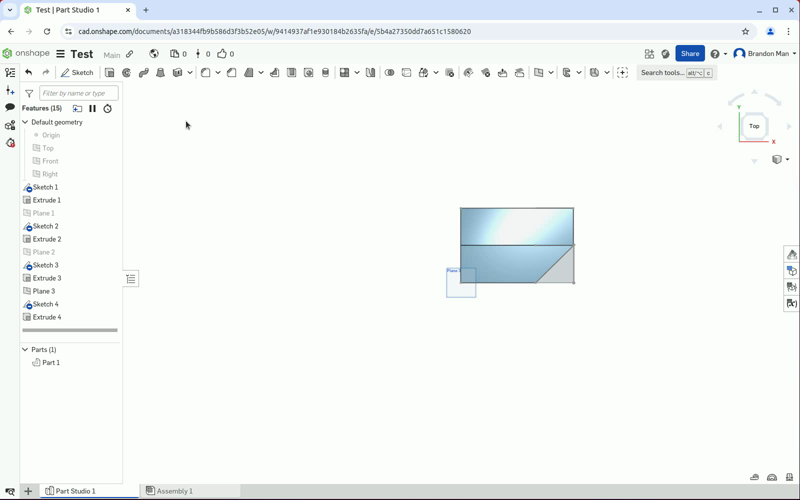
key(up, 3)
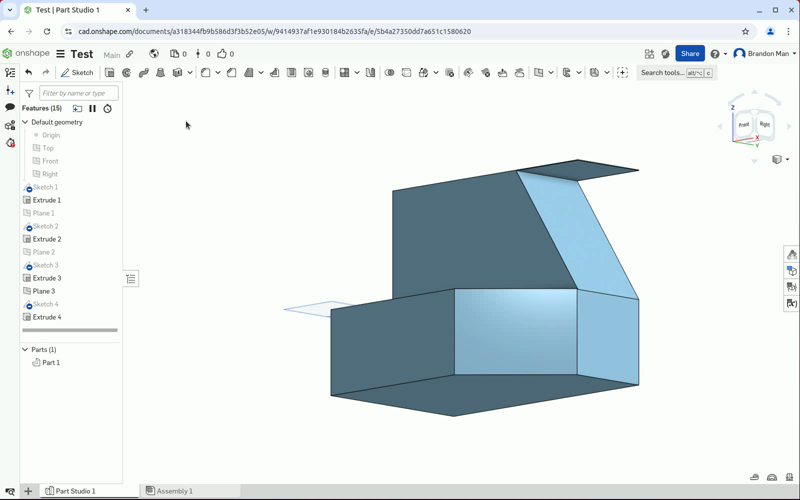
key(left, 3)
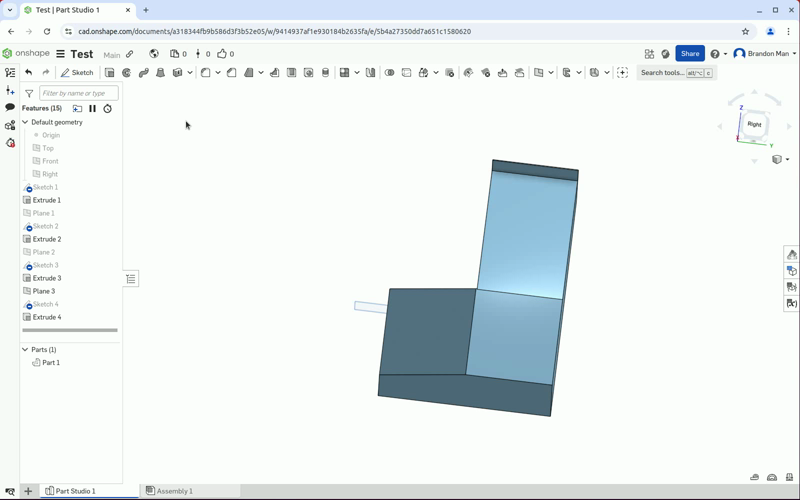
key(right, 3)
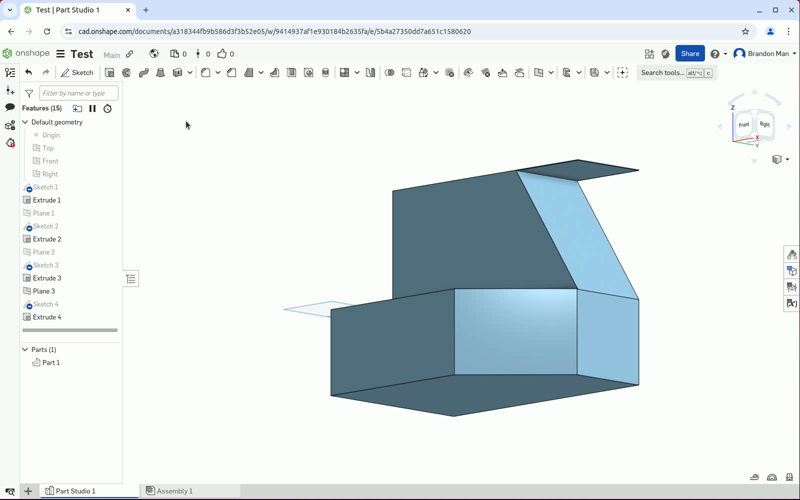
key(down, 3)
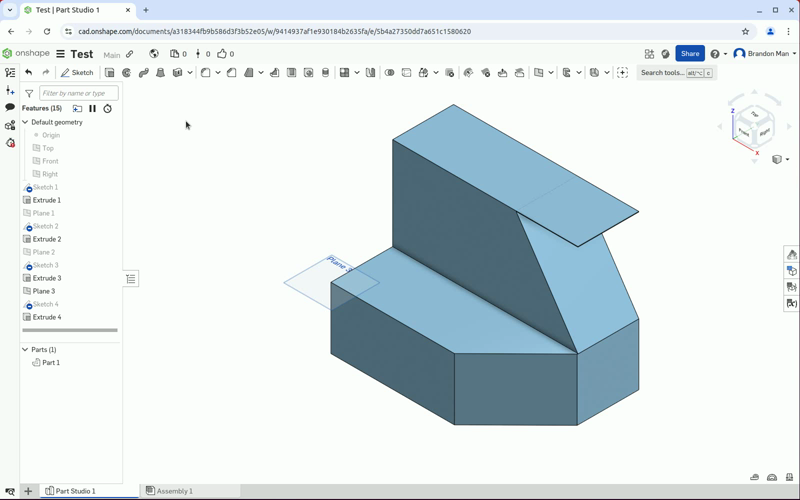
mouse_move(73, 189)
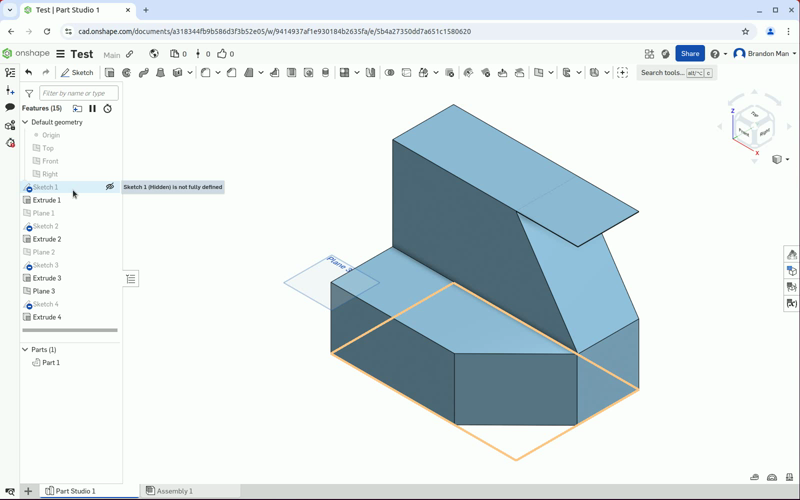
click(73, 189)